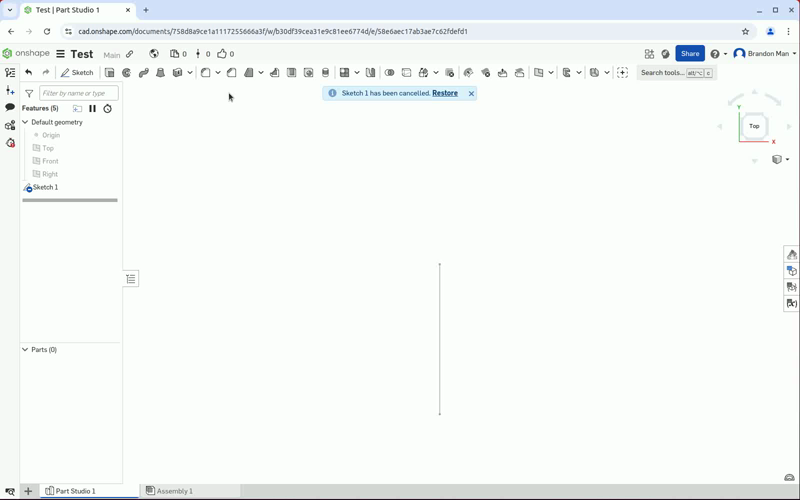
key(shift+h)
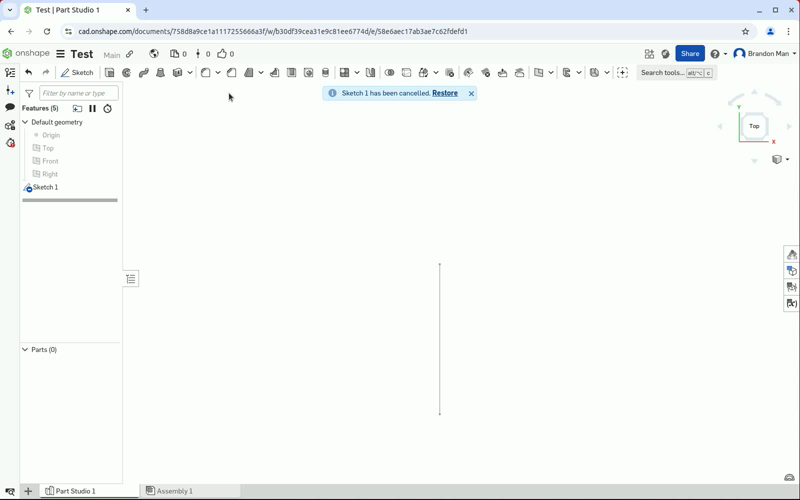
key(shift+s)
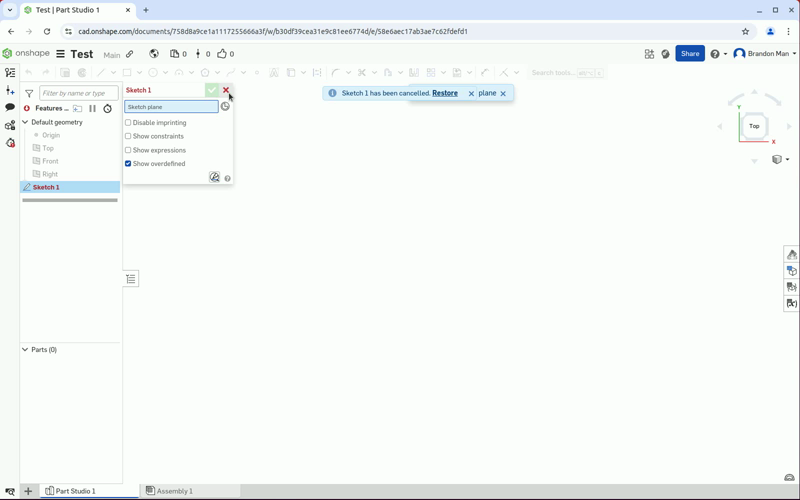
mouse_move(73, 150)
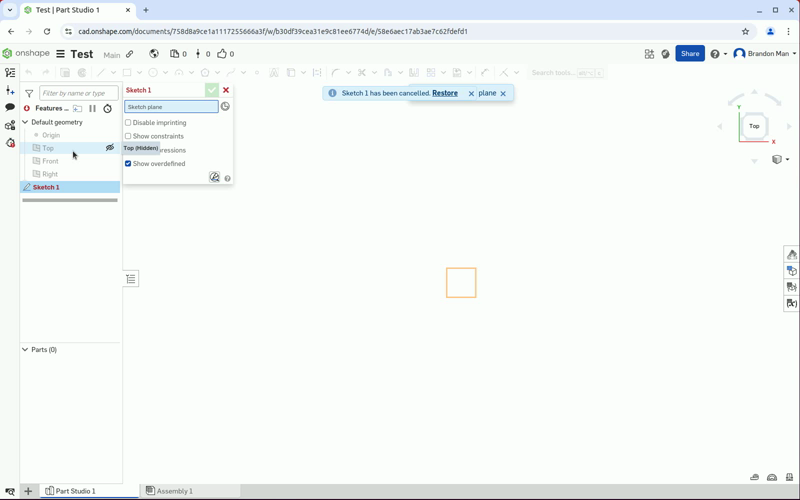
click(73, 150)
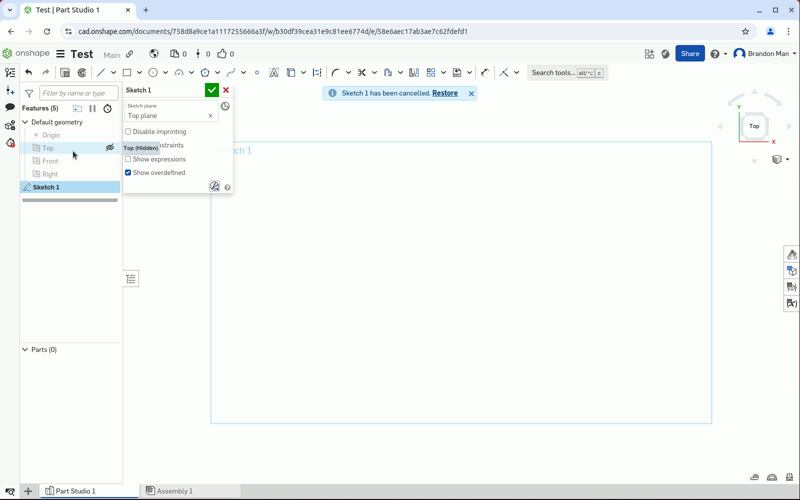
mouse_move(73, 352)
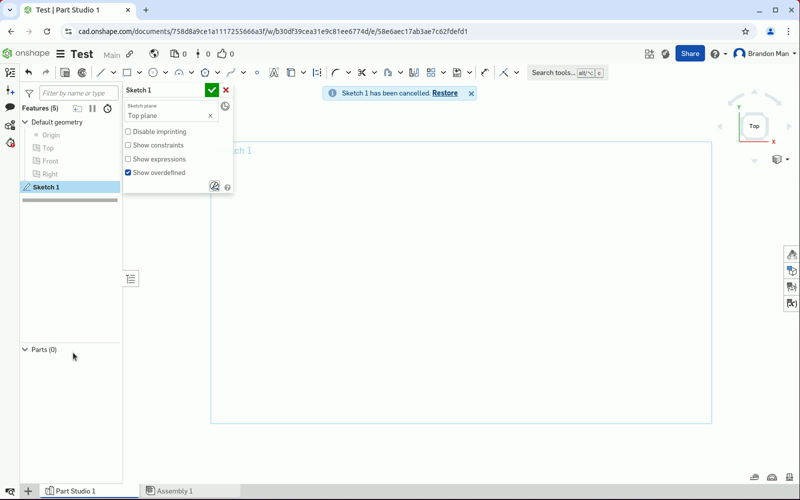
key(y)
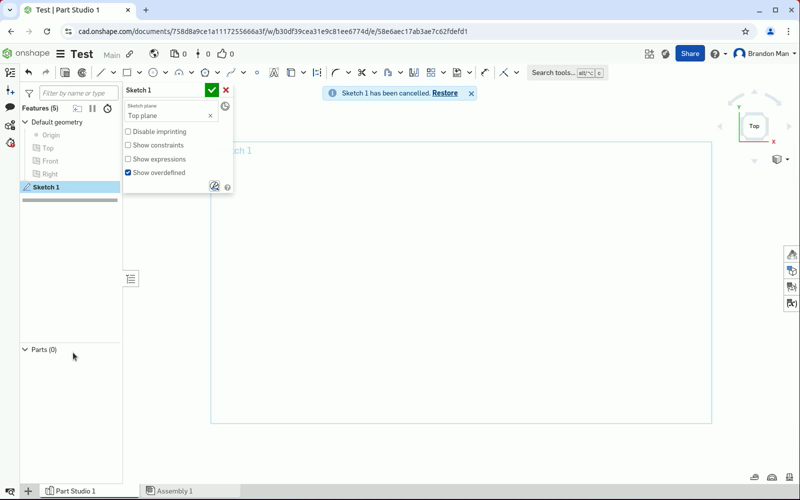
key(l)
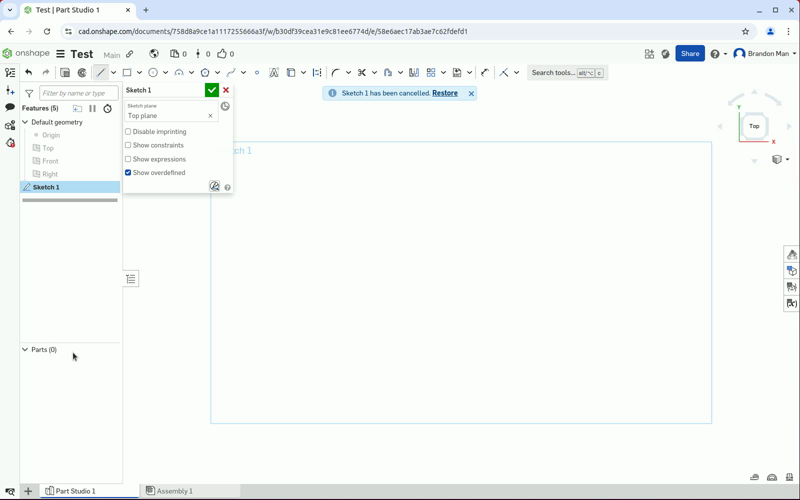
key_down(shift)
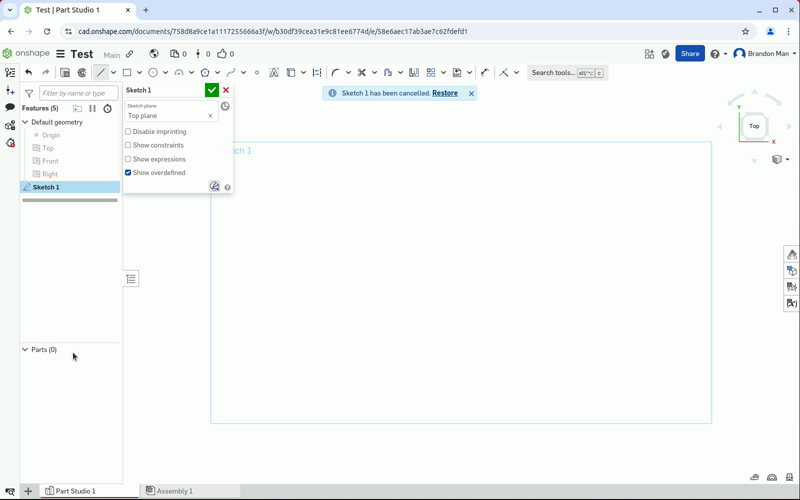
mouse_move(460, 282)
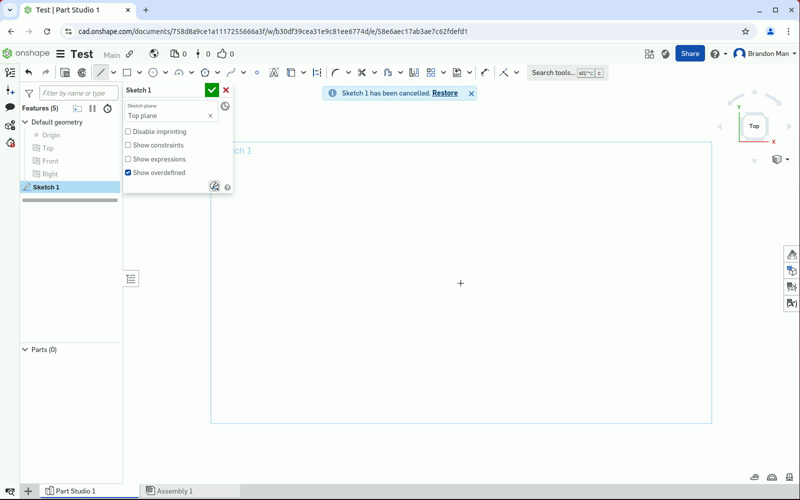
click(460, 282)
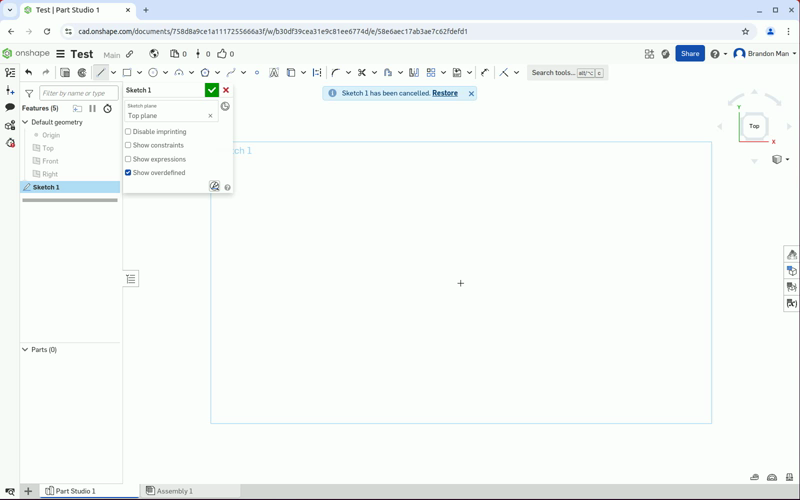
key_up(shift)
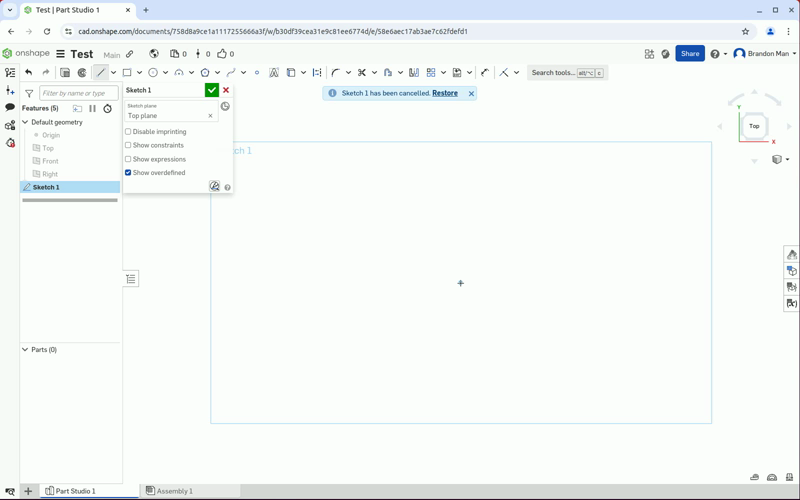
key_down(shift)
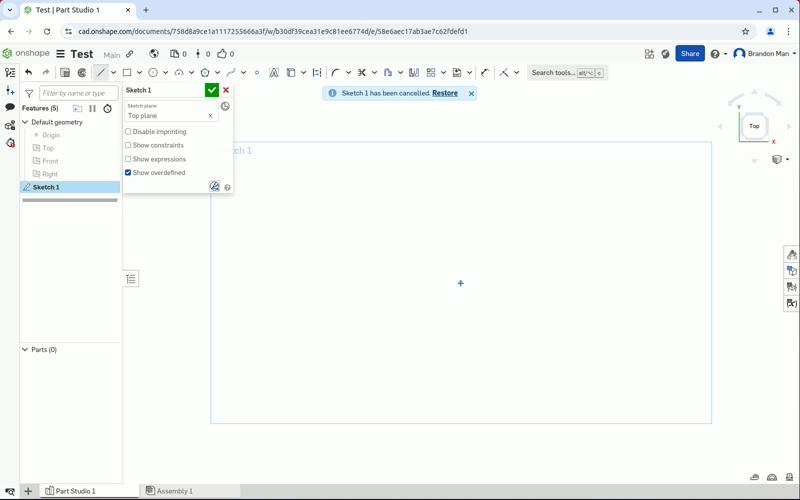
mouse_move(573, 282)
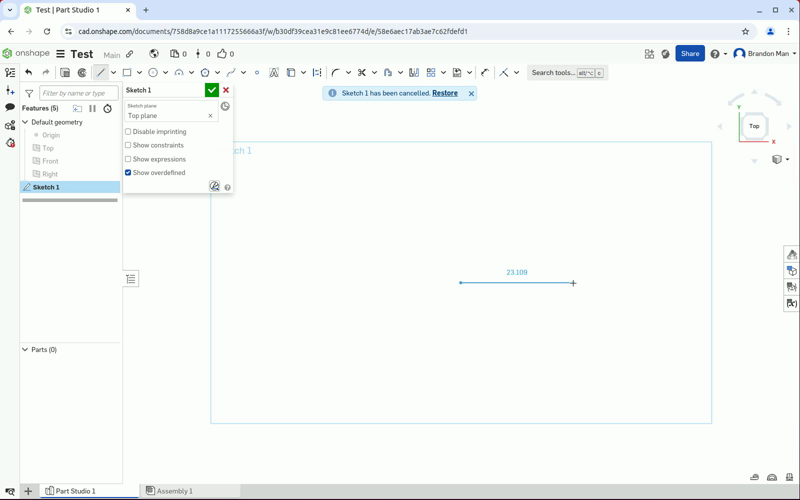
click(573, 282)
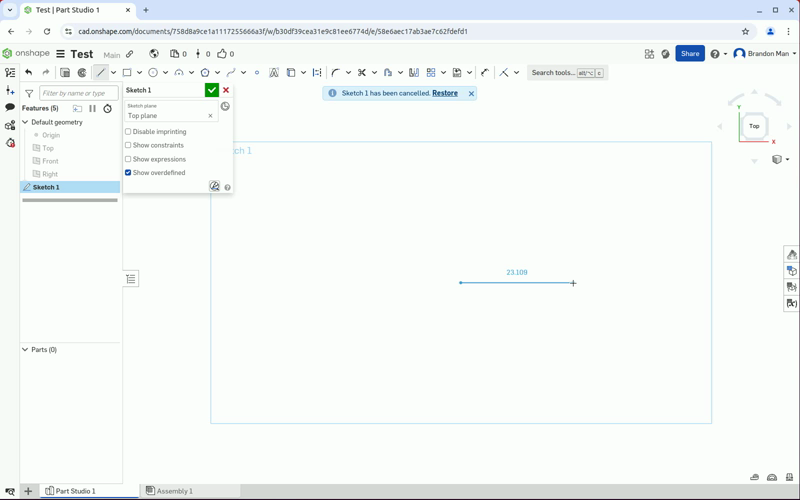
key_up(shift)
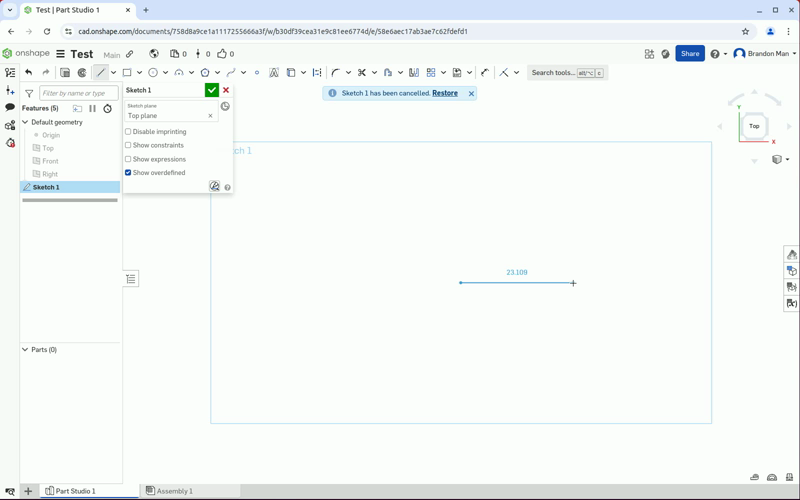
key_down(shift)
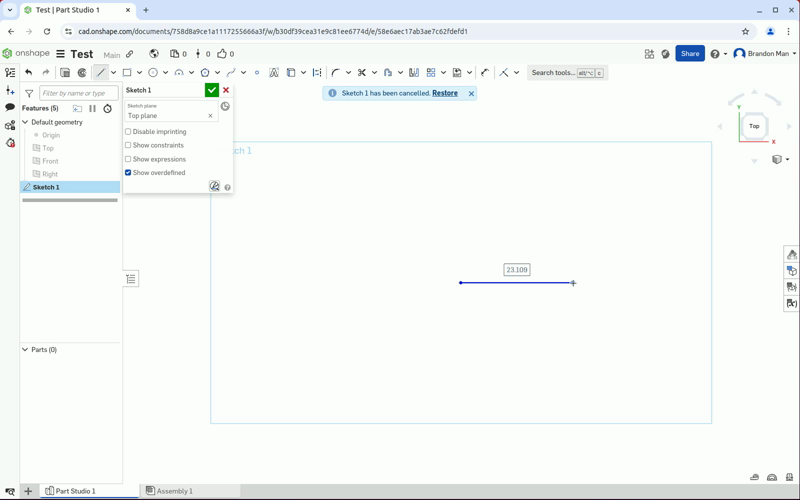
mouse_move(589, 282)
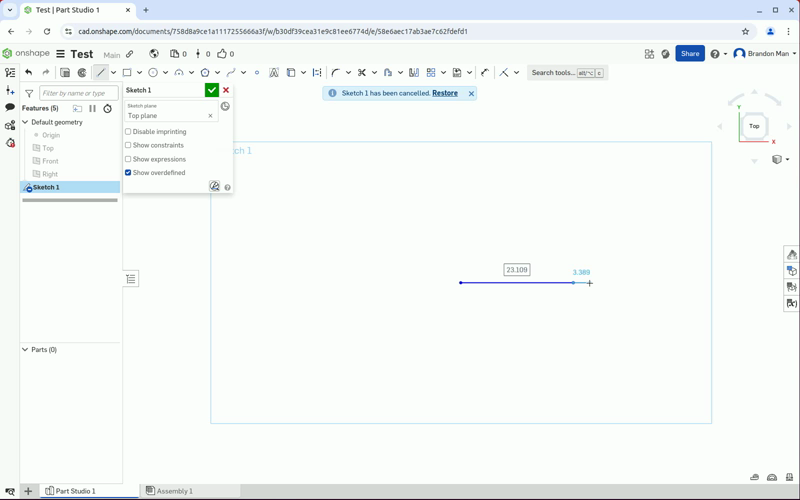
mouse_move(573, 254)
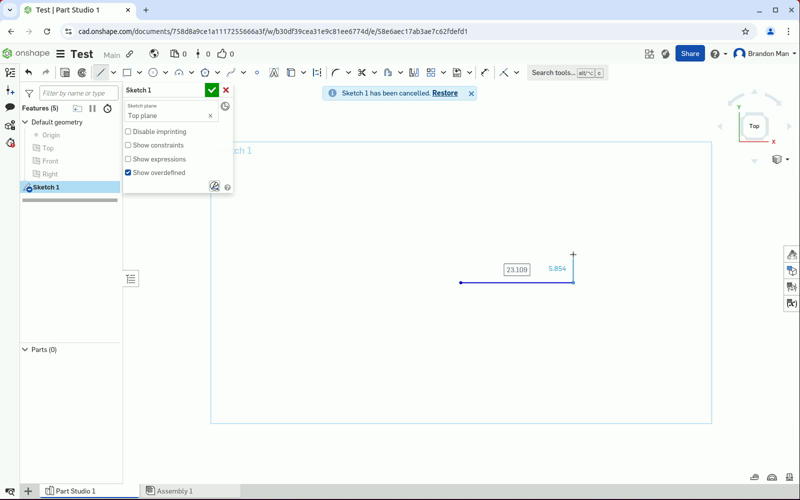
click(573, 254)
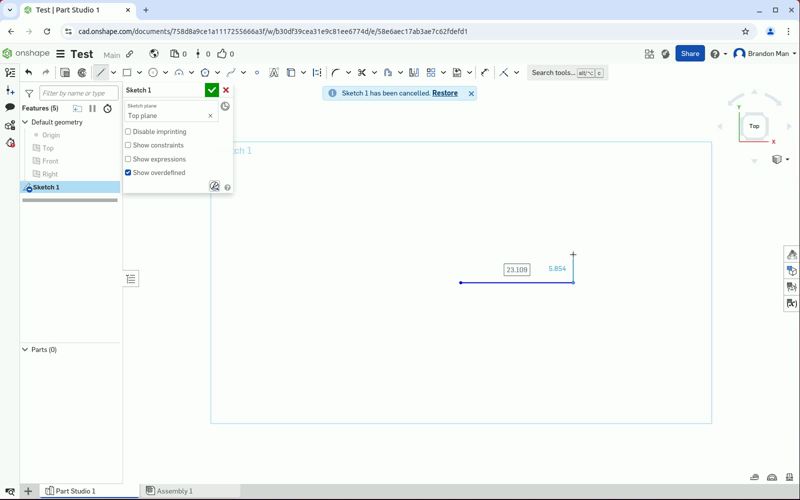
key_up(shift)
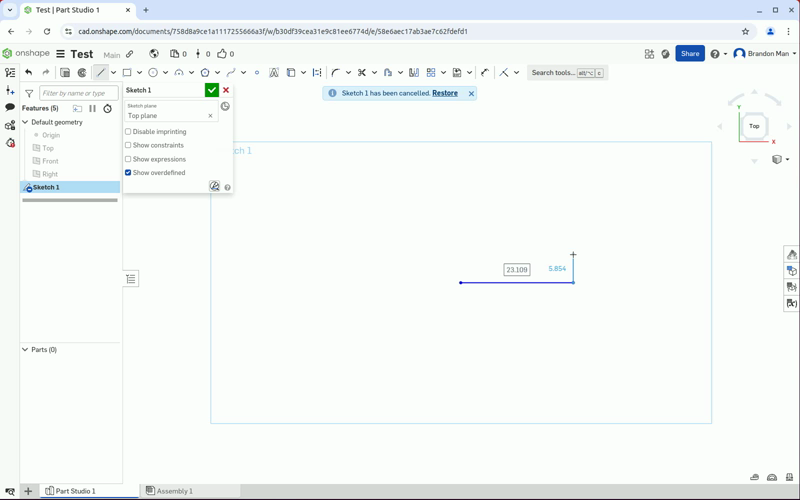
key_down(shift)
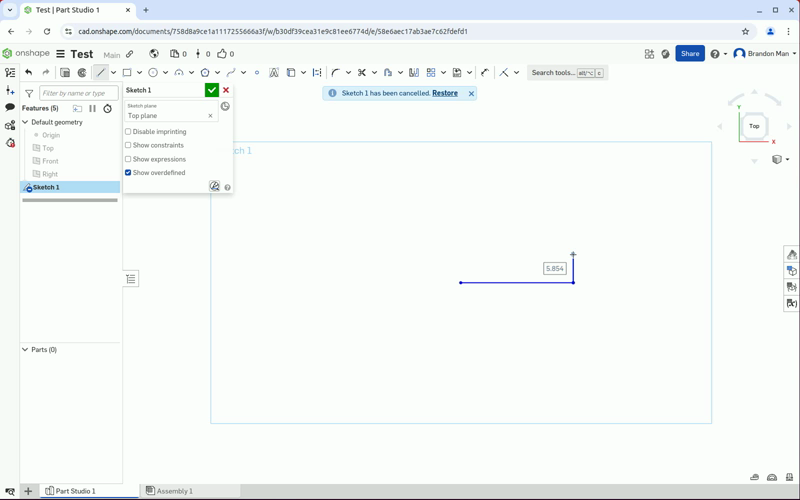
mouse_move(460, 254)
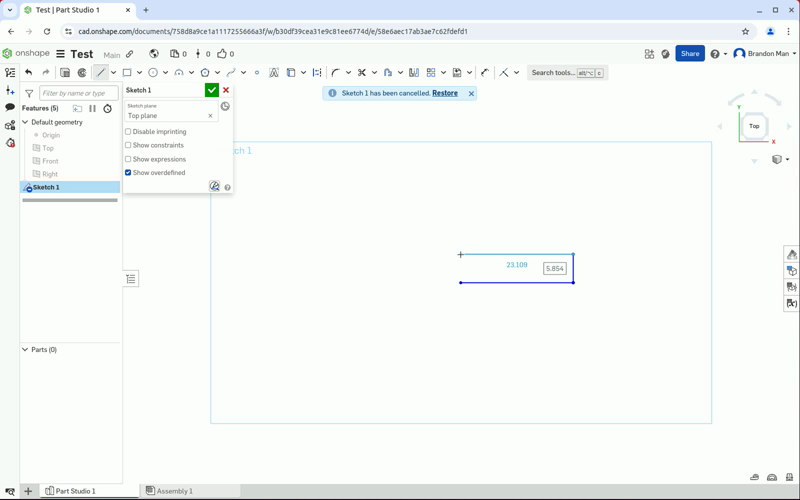
click(460, 254)
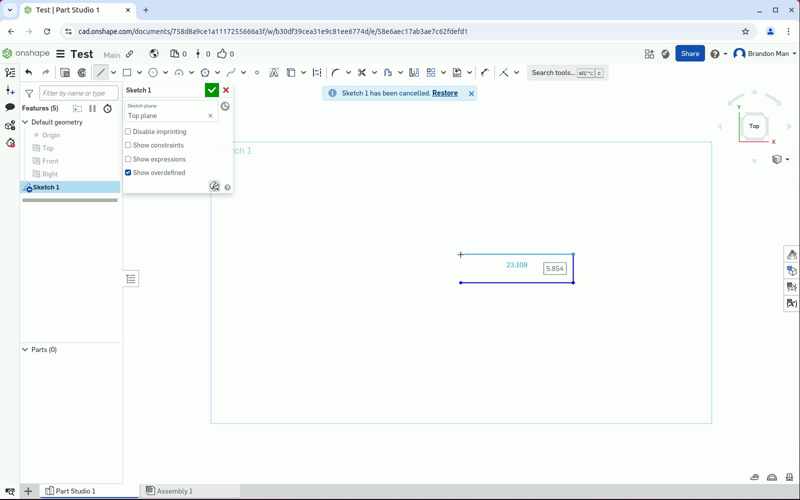
key_up(shift)
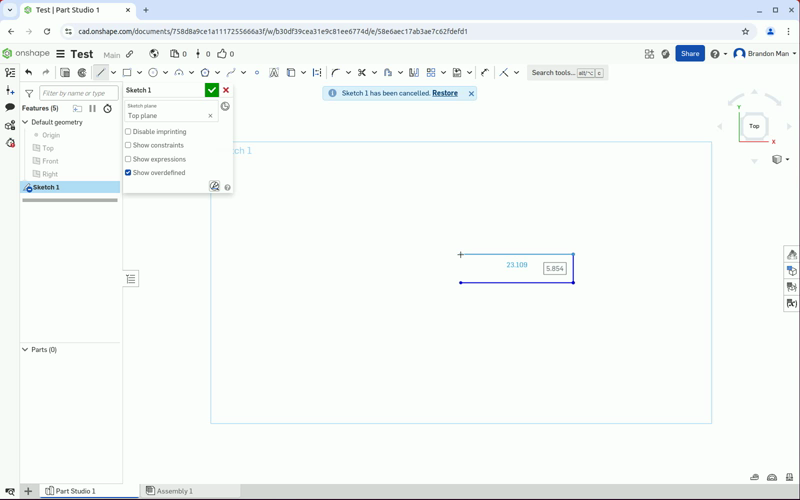
mouse_move(490, 254)
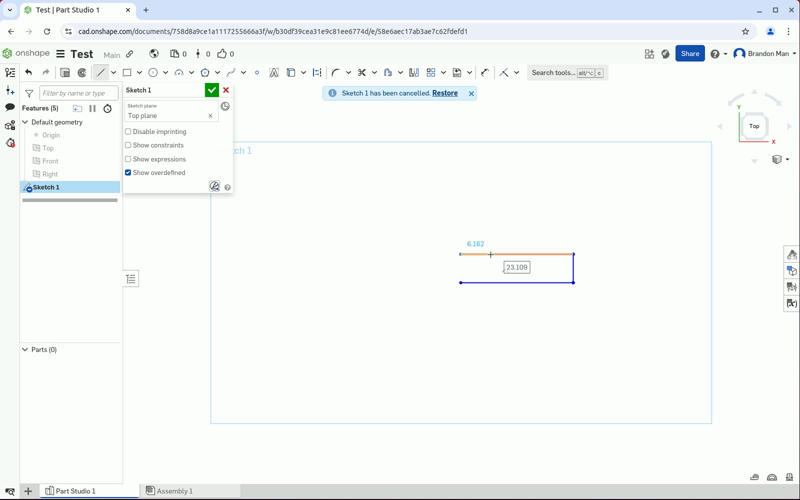
key_down(shift)
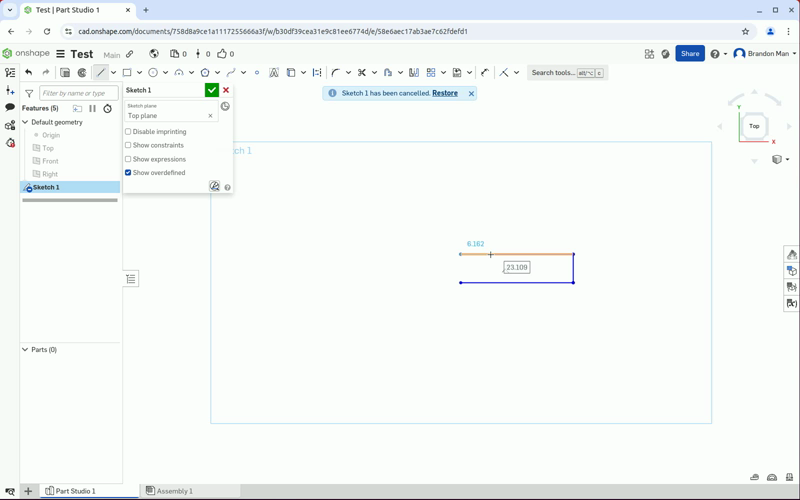
mouse_move(460, 282)
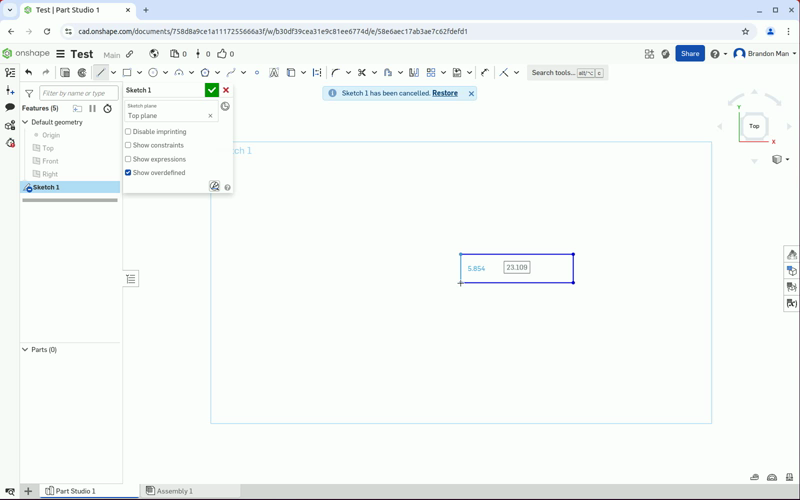
key_up(shift)
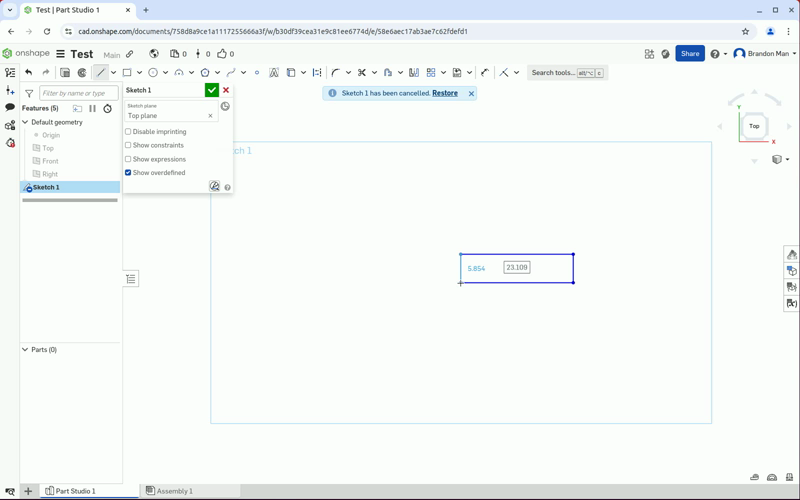
click(460, 282)
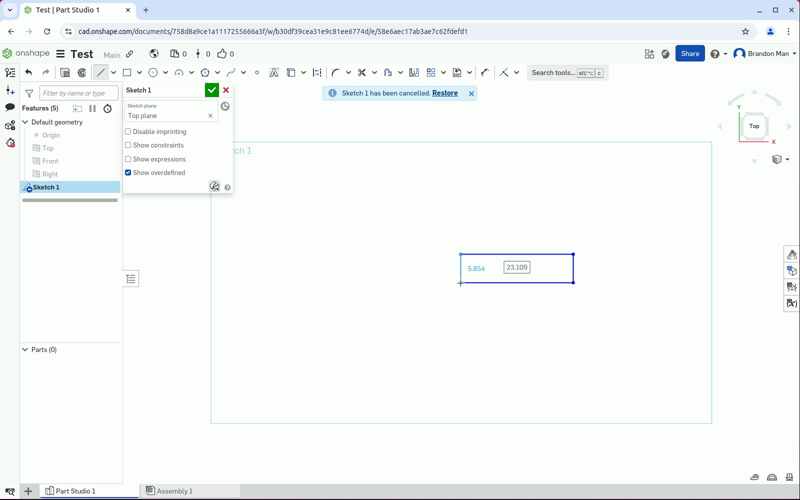
key(esc)
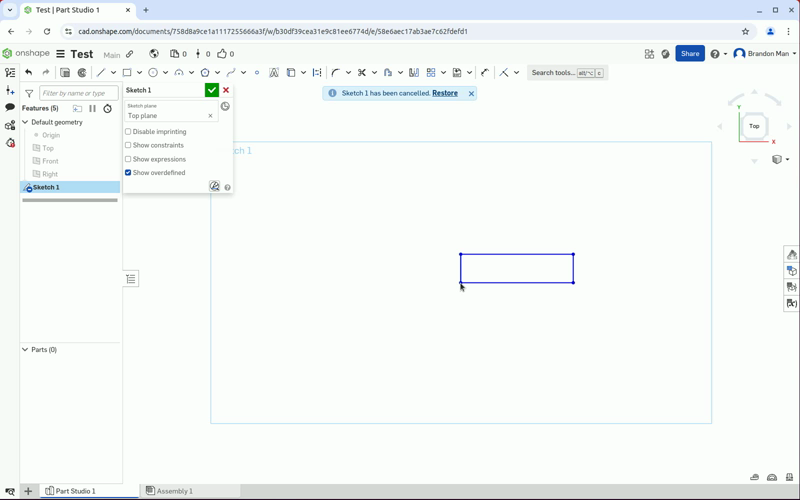
mouse_move(509, 265)
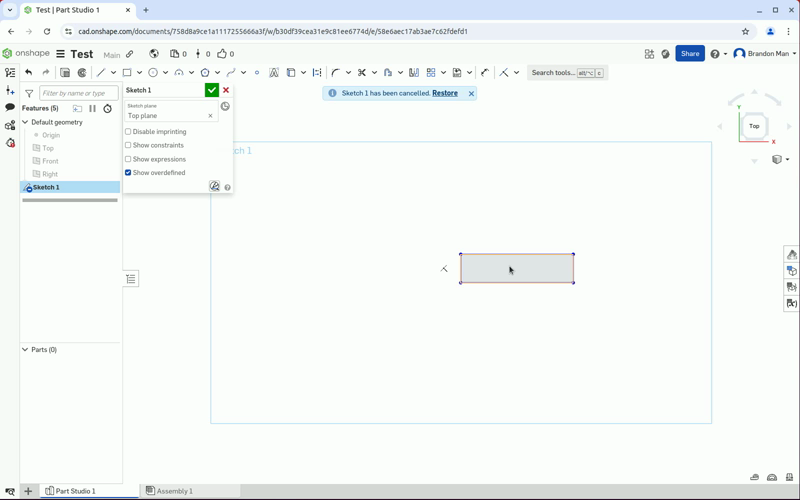
click(509, 265)
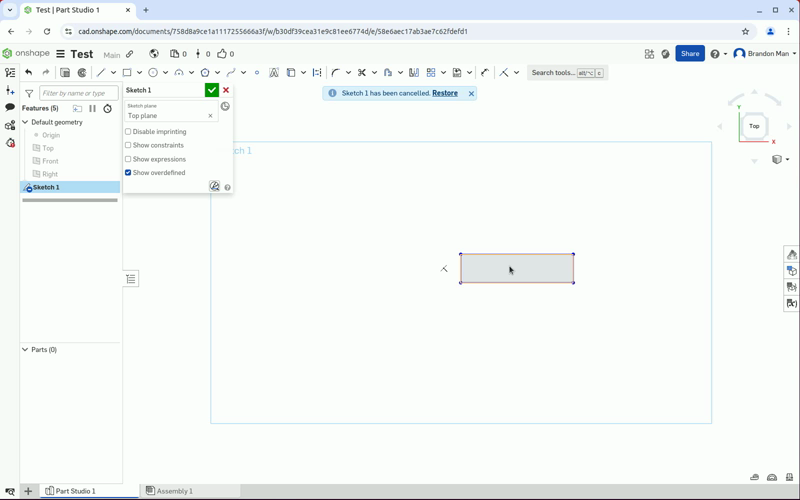
mouse_move(73, 352)
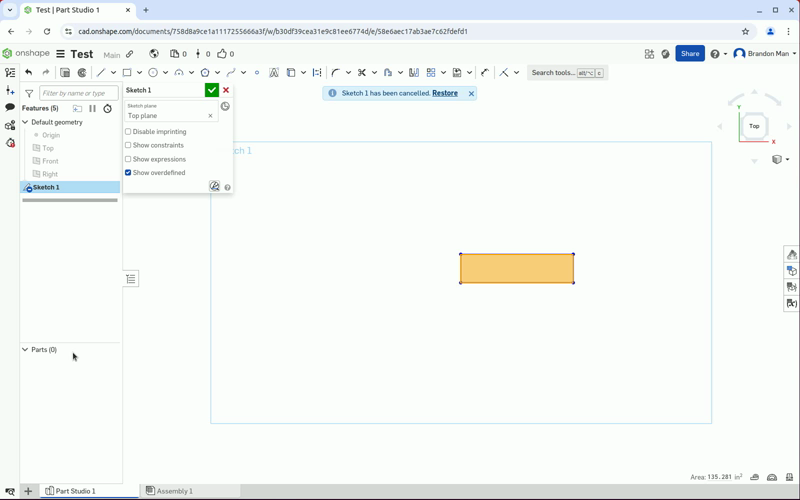
key(shift+y)
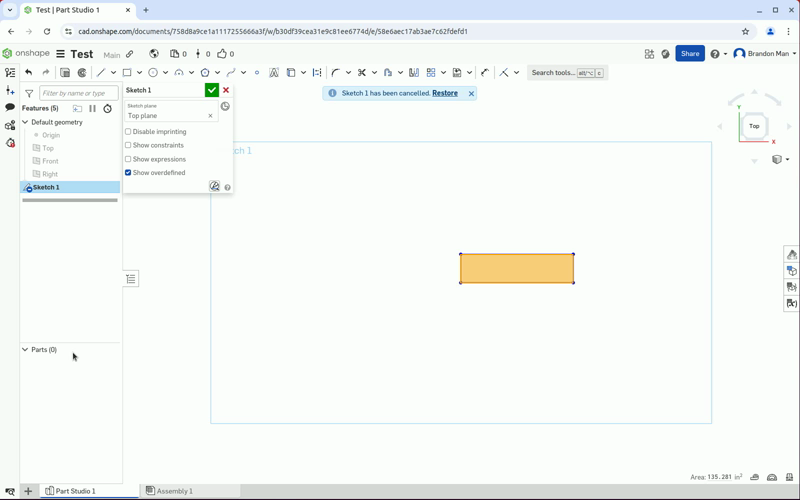
key(shift+e)
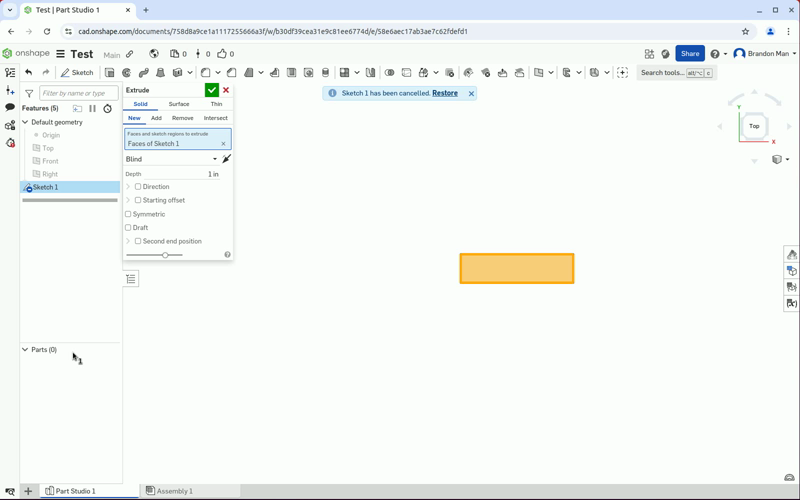
mouse_move(143, 106)
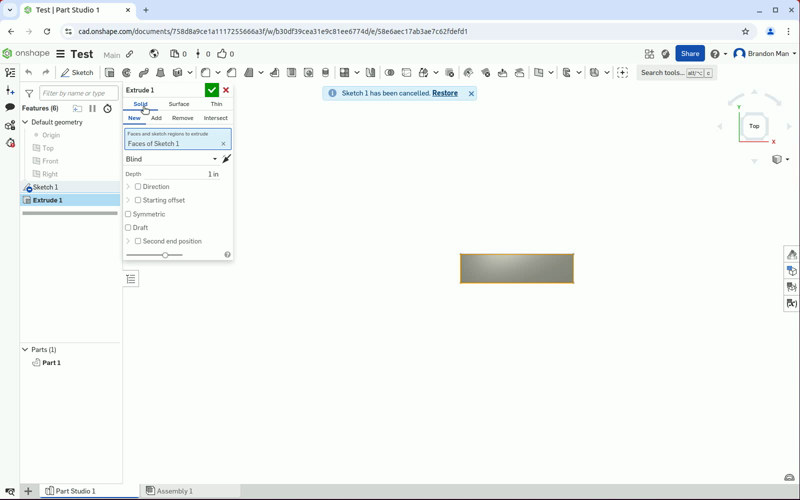
click(143, 106)
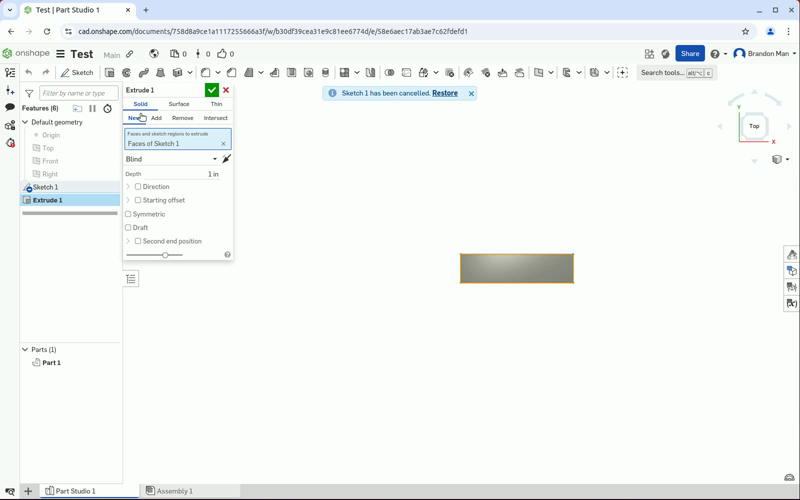
mouse_move(137, 120)
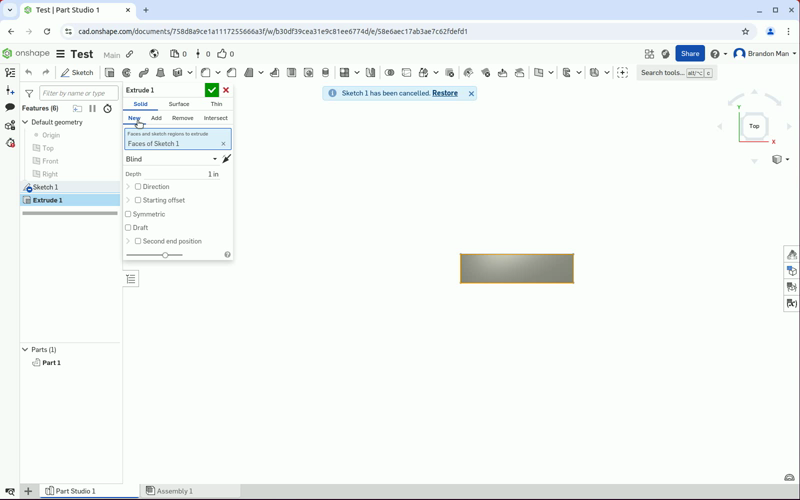
click(137, 120)
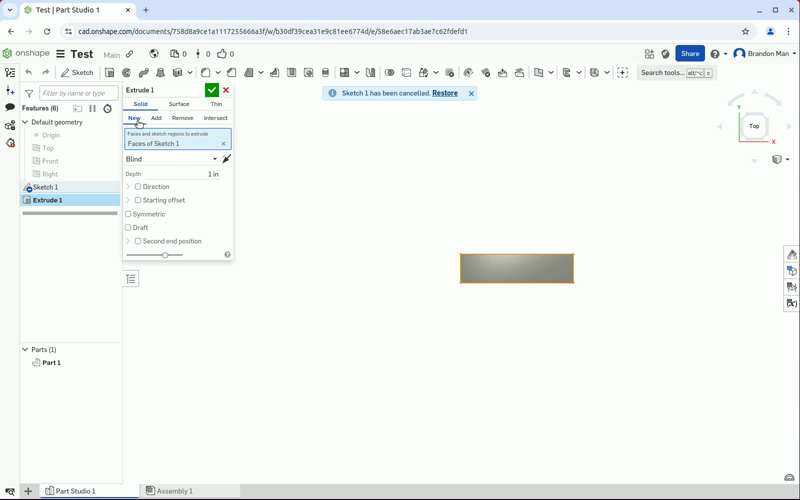
key(tab, 4)
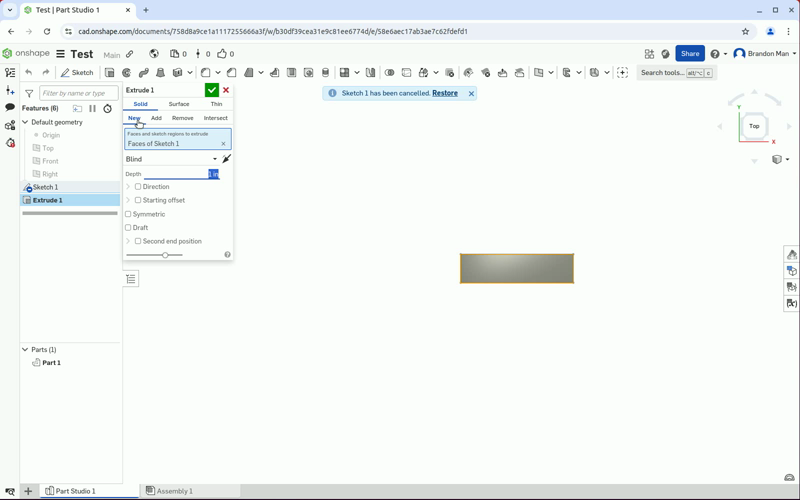
text(2.889)
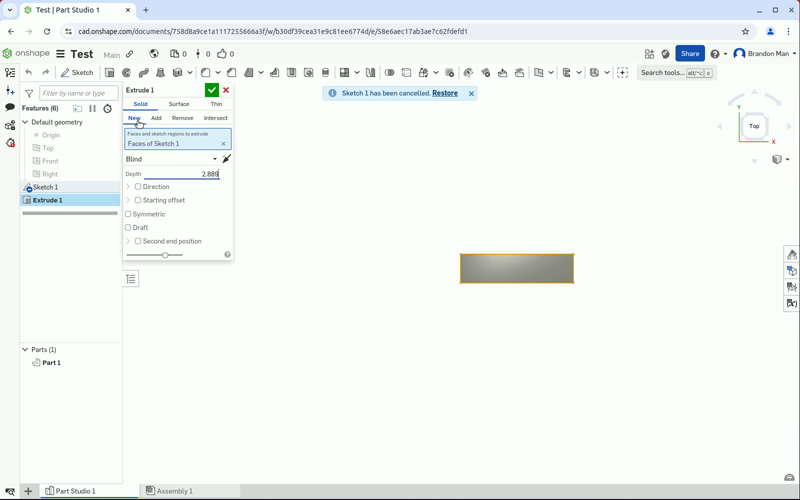
key(enter)
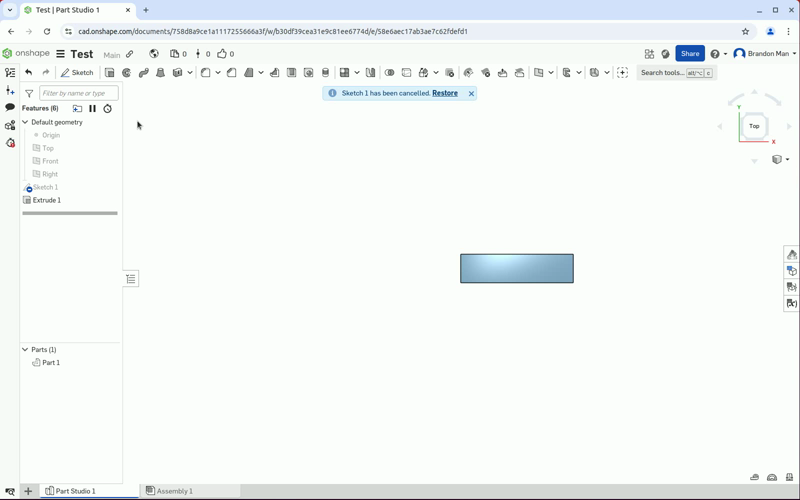
key(shift+h)
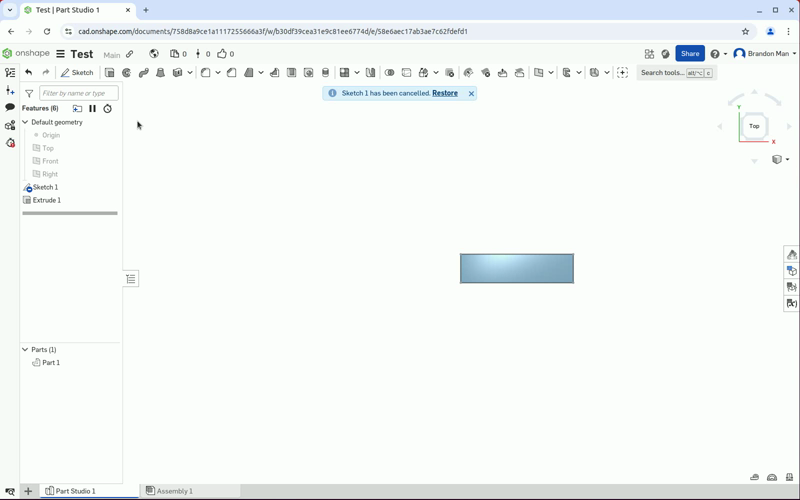
key(shift+h)
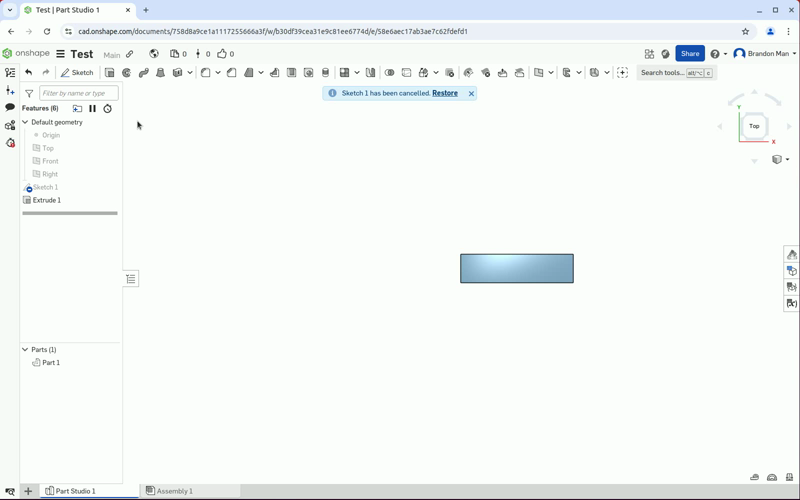
mouse_move(73, 189)
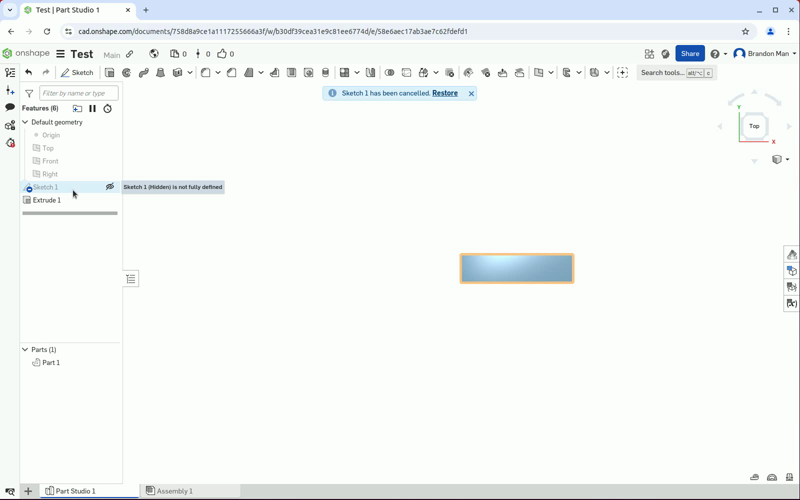
click(73, 189)
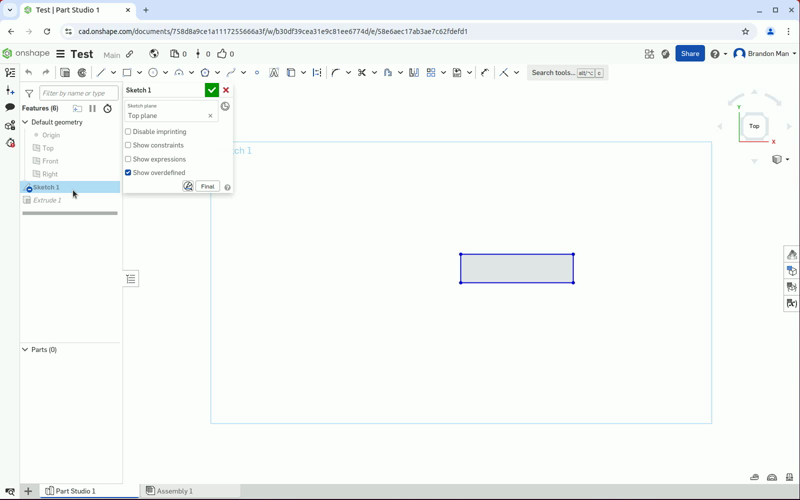
mouse_move(229, 92)
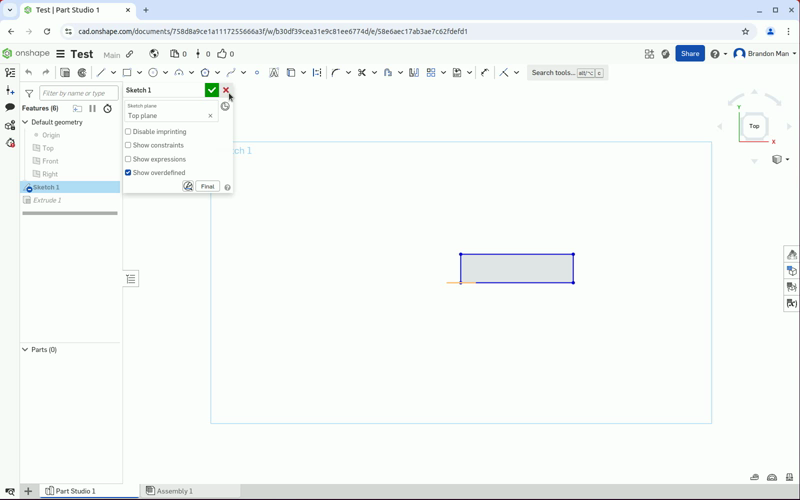
click(229, 92)
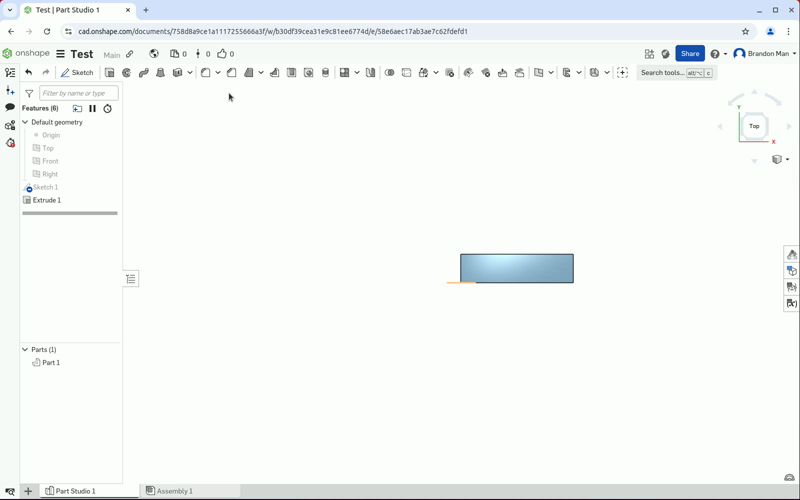
mouse_move(541, 75)
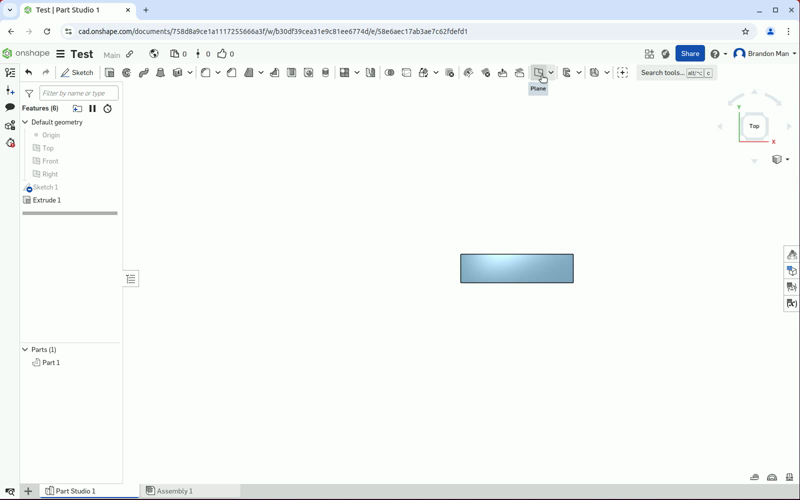
click(541, 75)
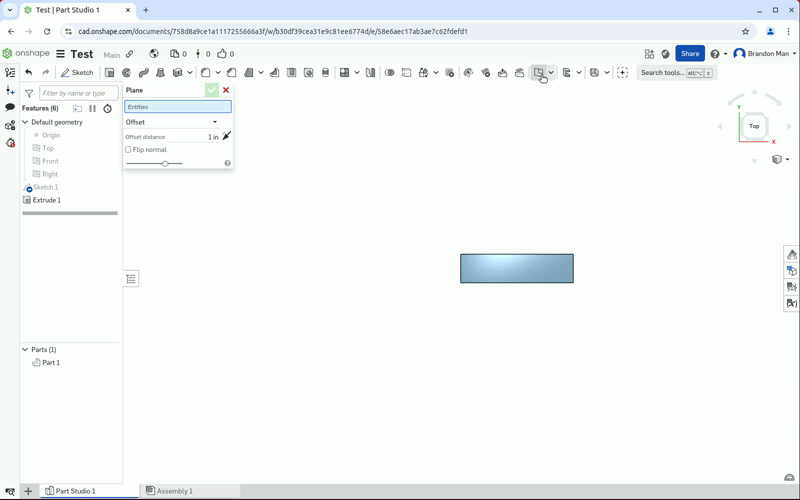
mouse_move(73, 150)
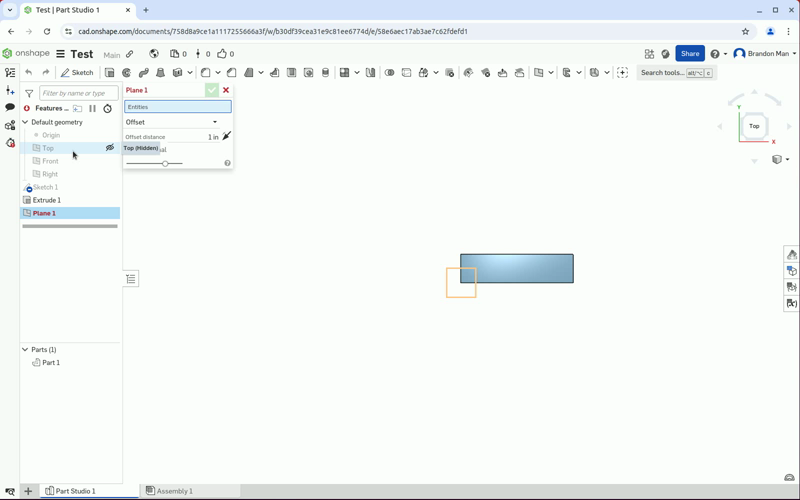
click(73, 150)
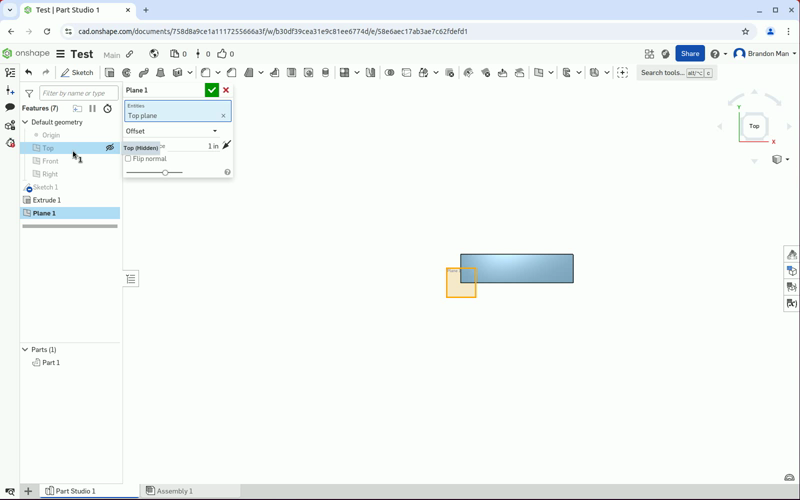
key(tab, 2)
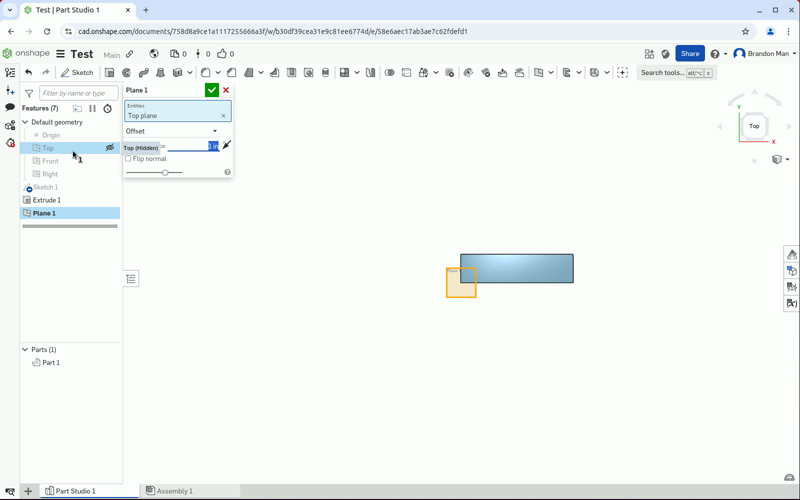
text(2.896)
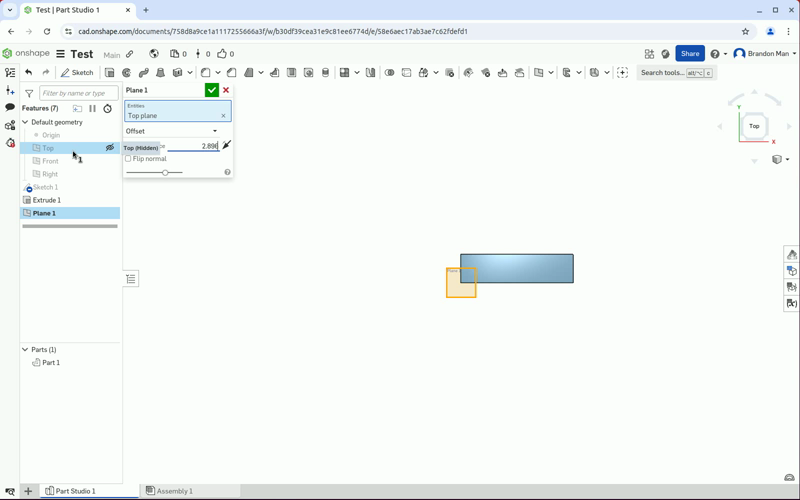
key(enter, 2)
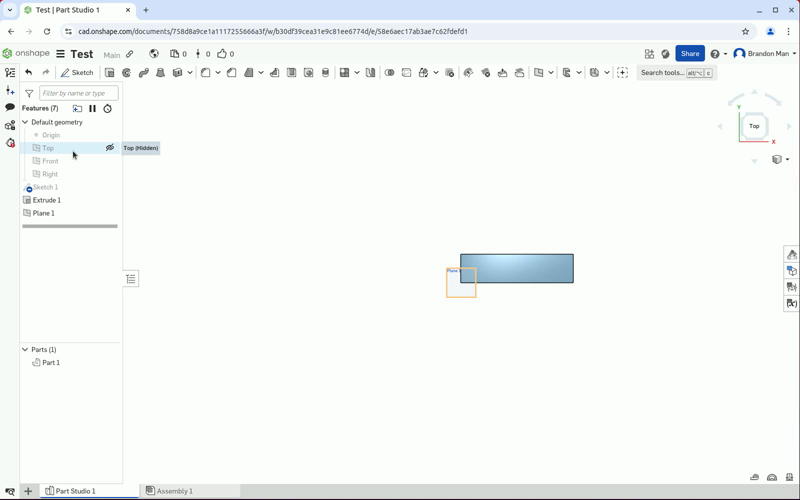
key(shift+s)
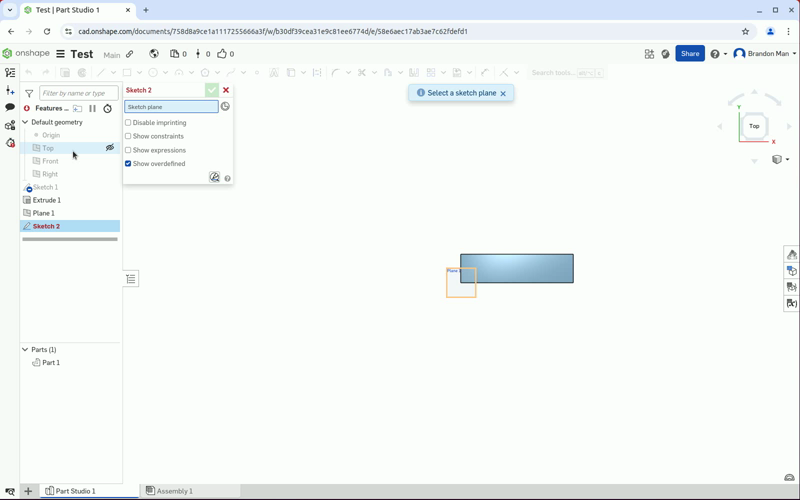
mouse_move(73, 215)
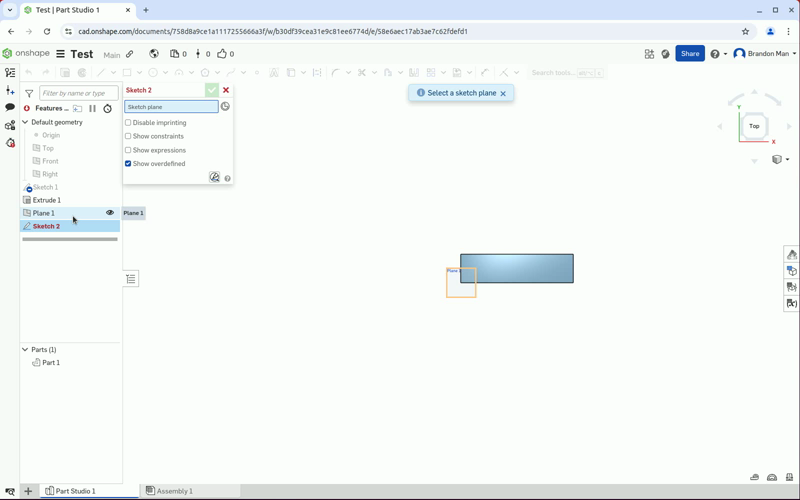
click(73, 215)
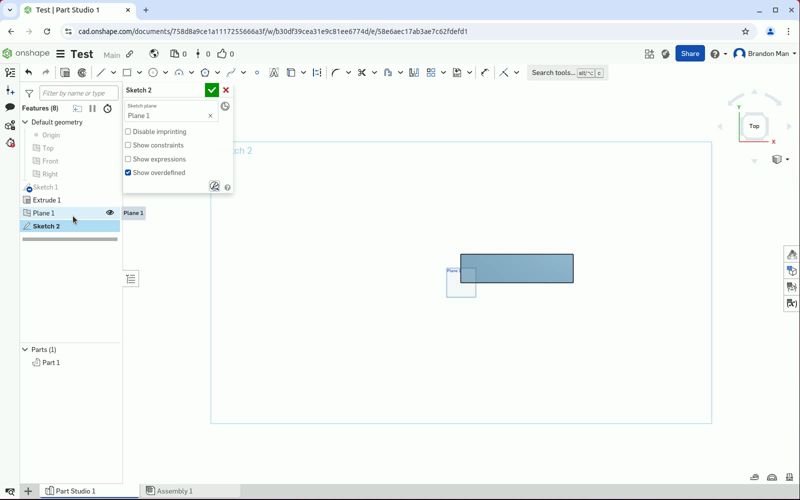
mouse_move(73, 352)
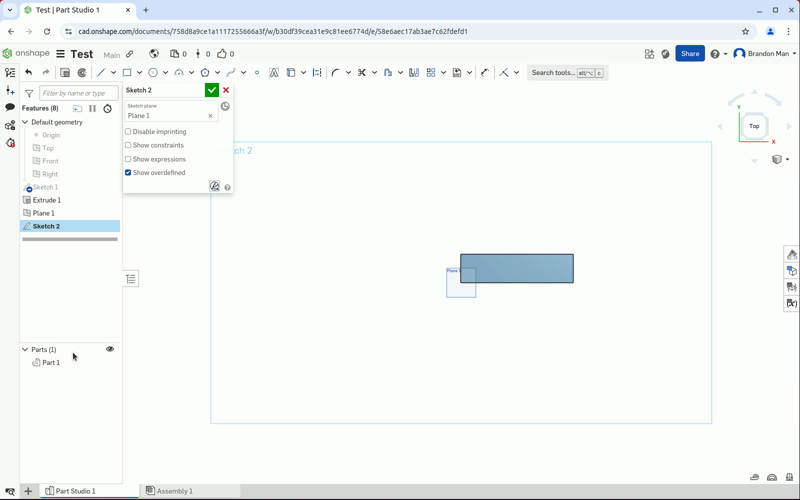
key(y)
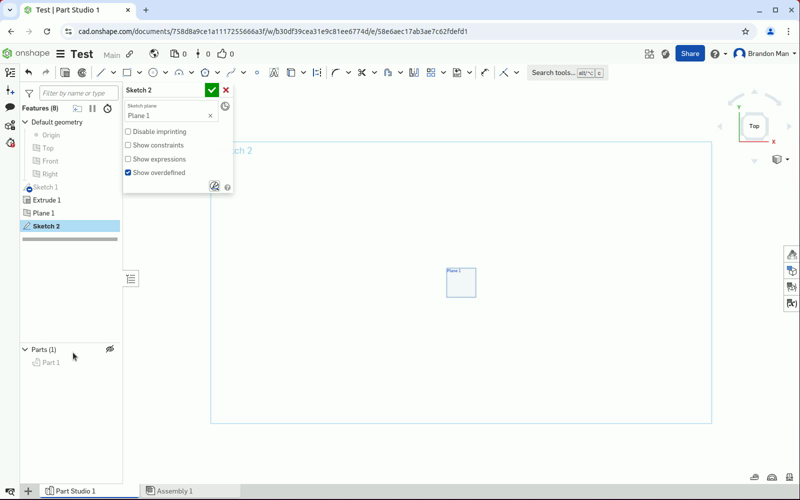
key(c)
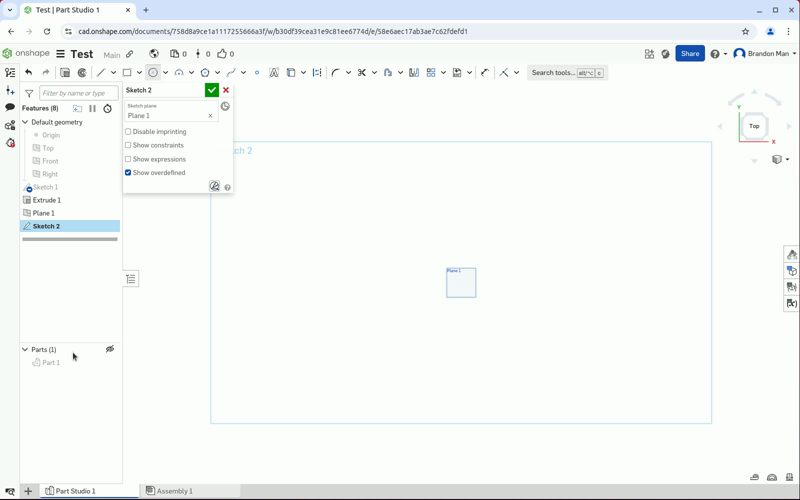
key_down(shift)
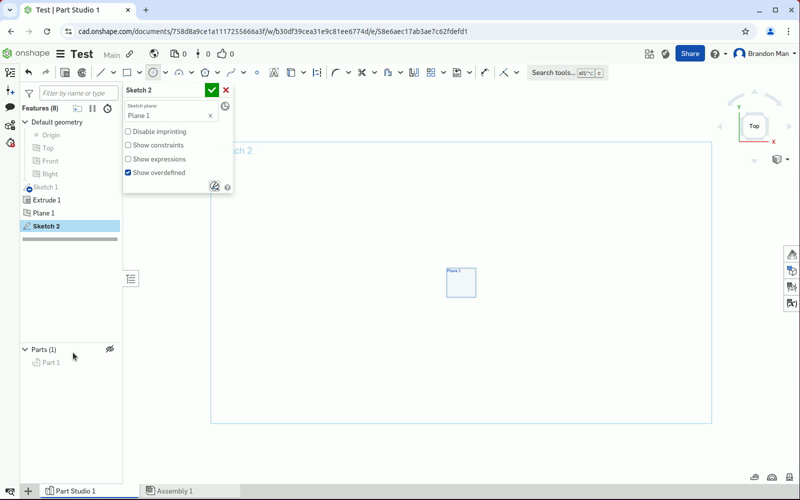
mouse_move(502, 268)
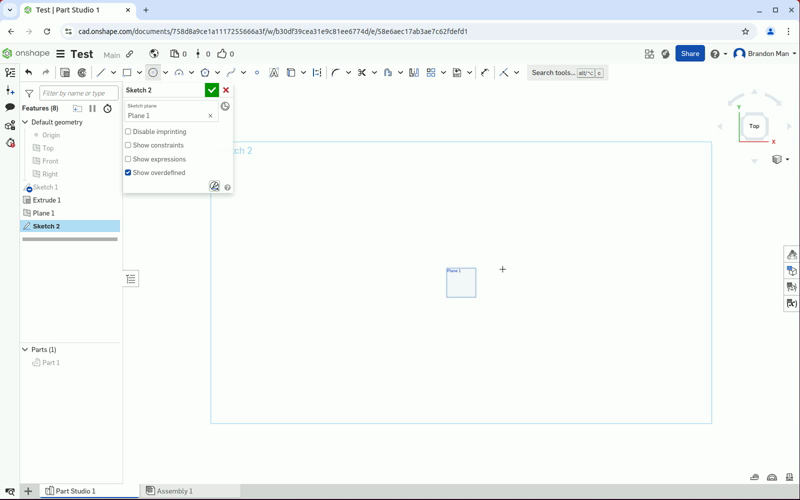
click(502, 268)
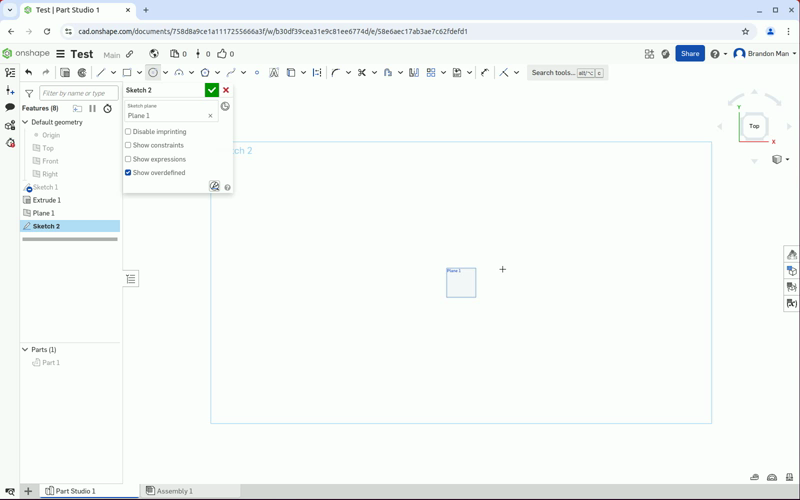
key_up(shift)
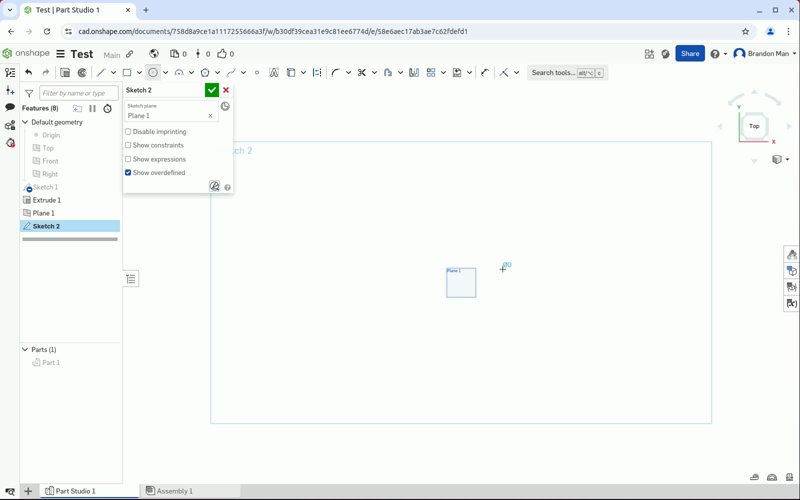
mouse_move(517, 268)
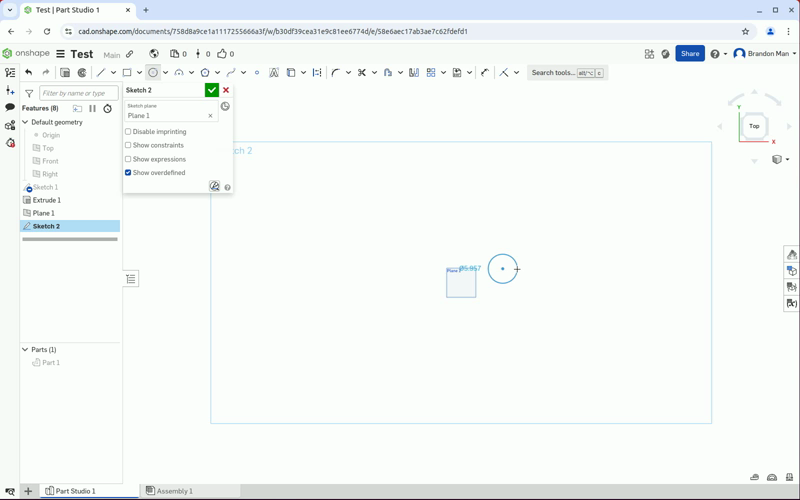
click(517, 268)
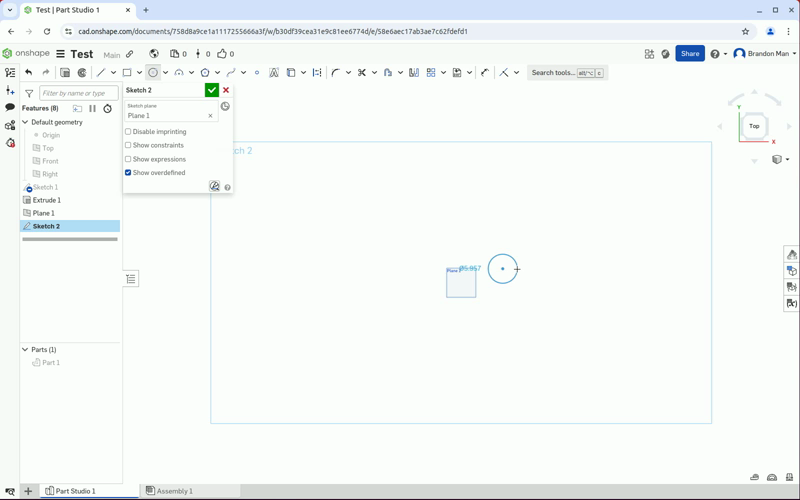
key(esc)
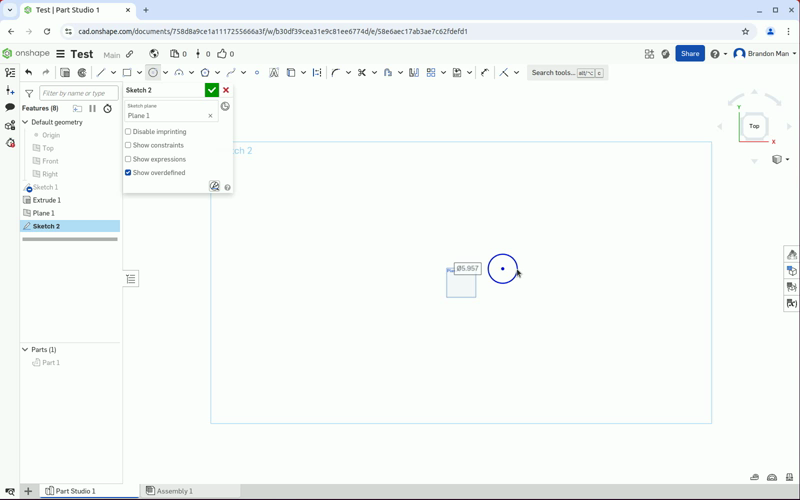
mouse_move(502, 256)
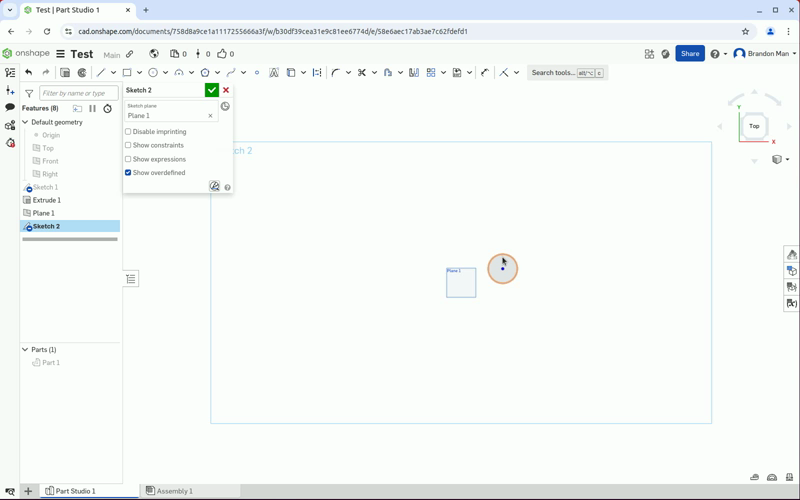
scroll(6)
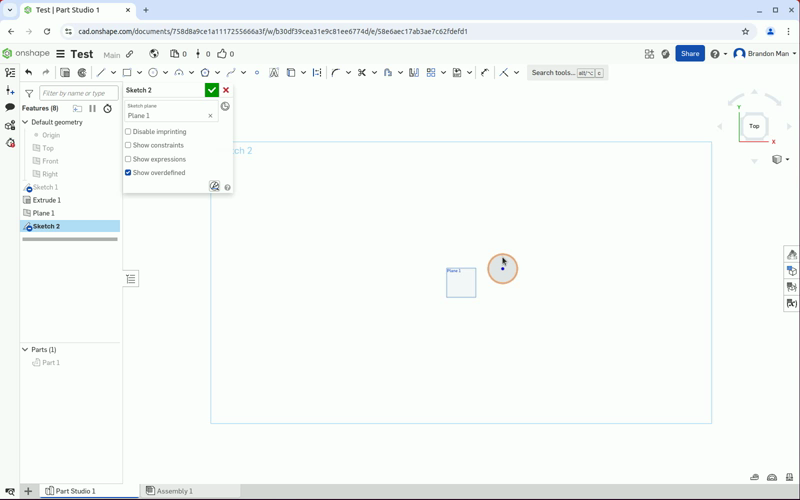
scroll(6)
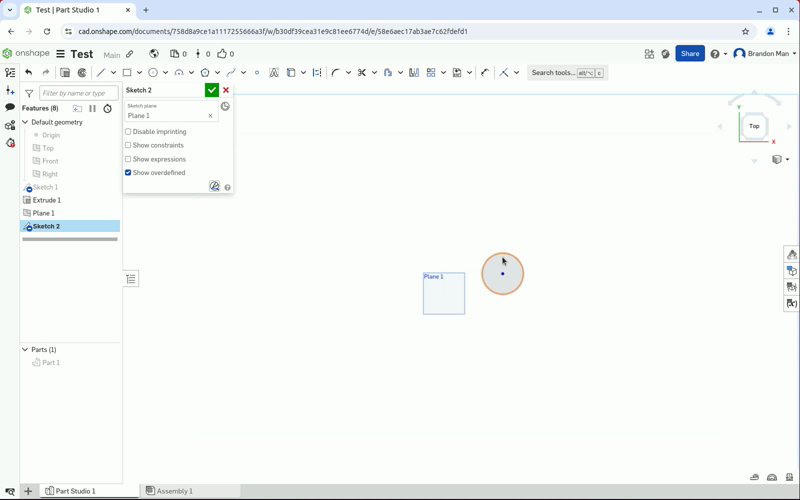
scroll(6)
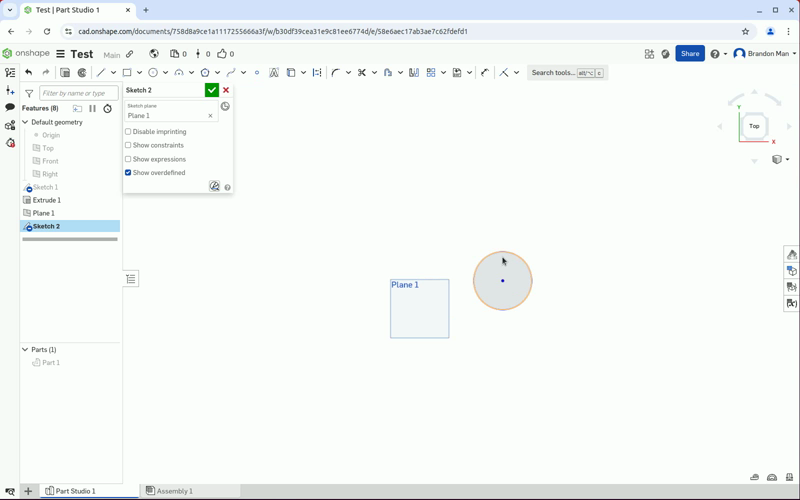
scroll(6)
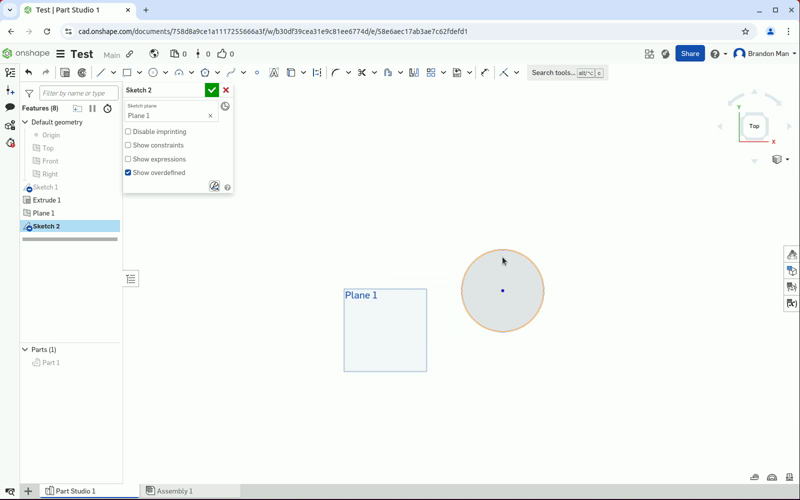
scroll(6)
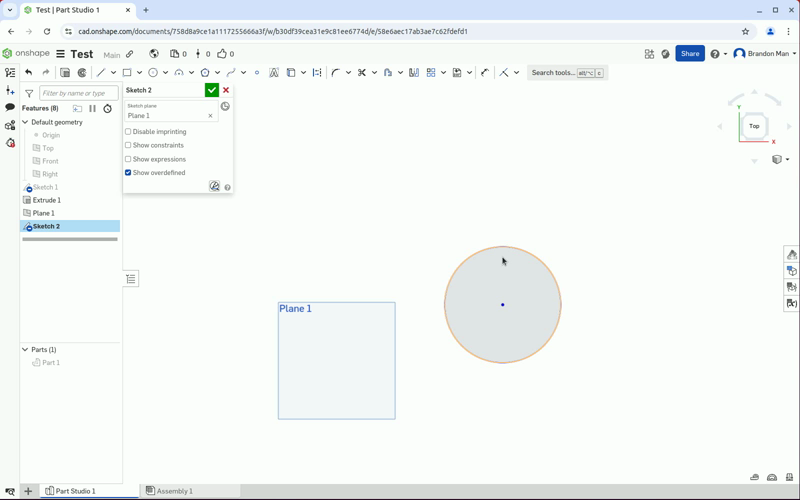
scroll(6)
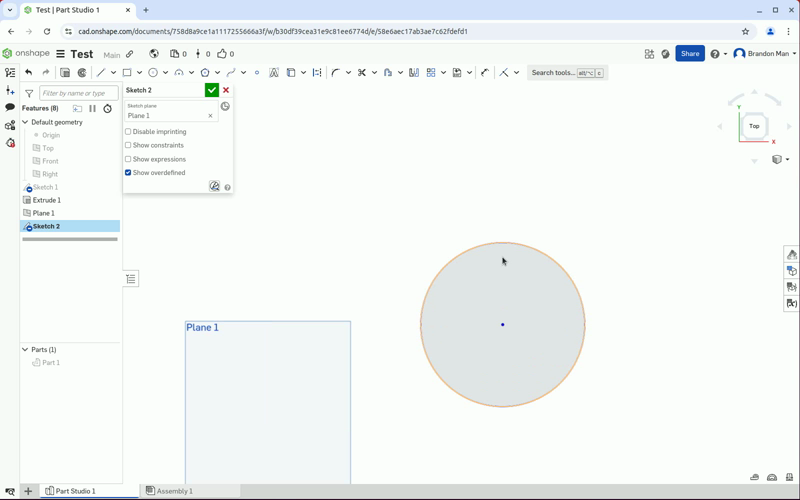
scroll(6)
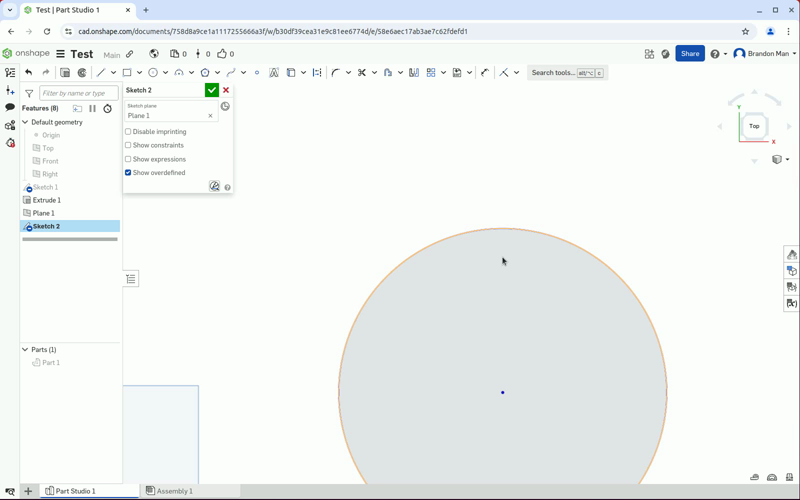
click(502, 256)
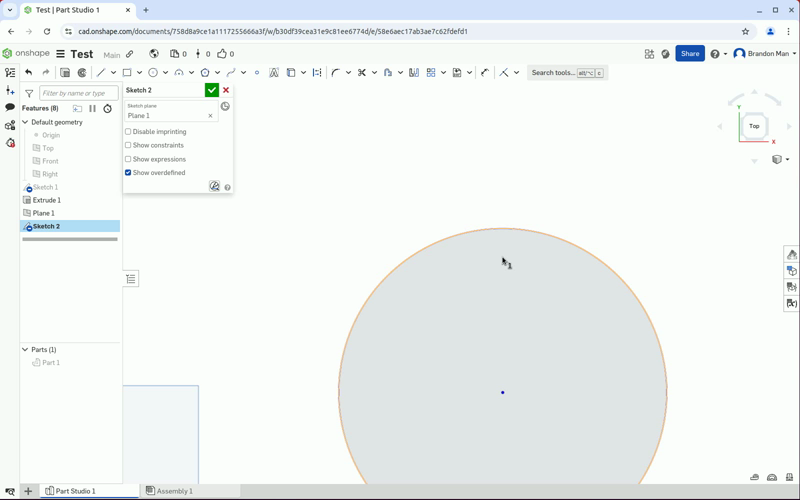
scroll(-6)
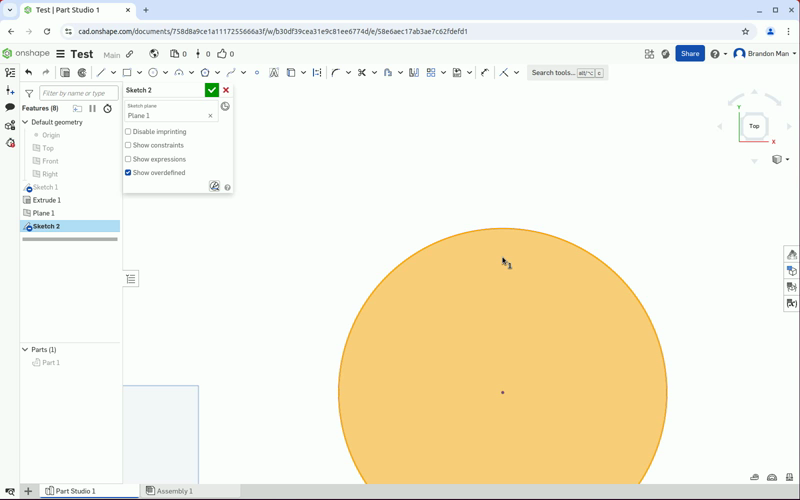
scroll(-6)
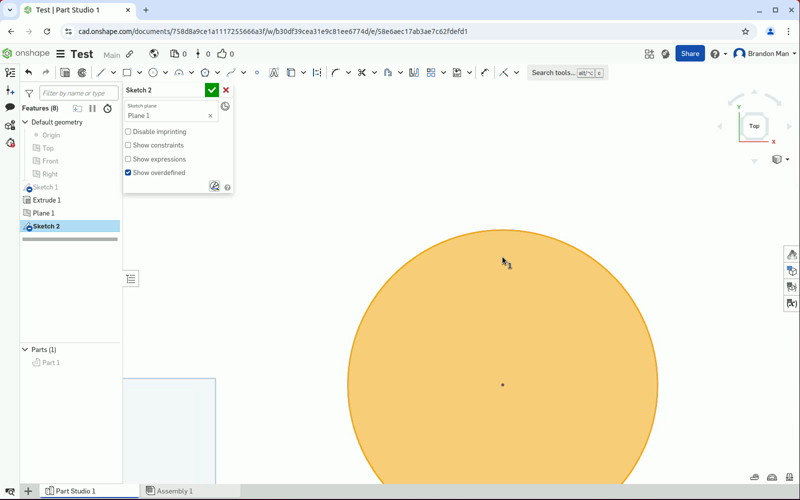
scroll(-6)
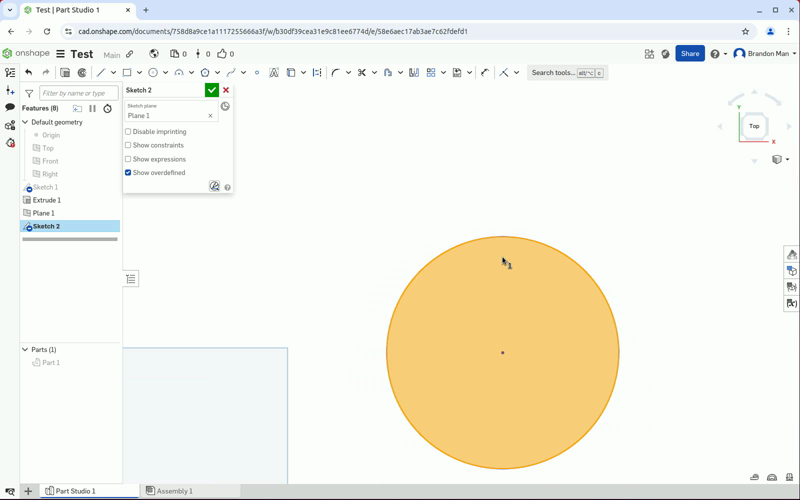
scroll(-6)
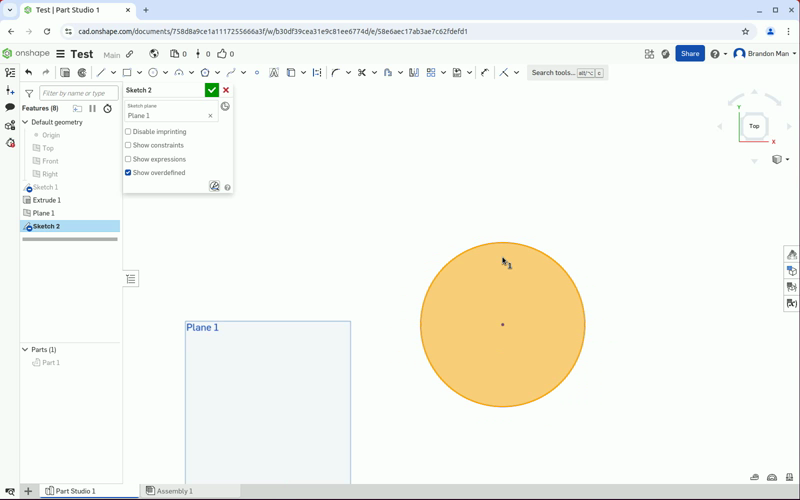
scroll(-6)
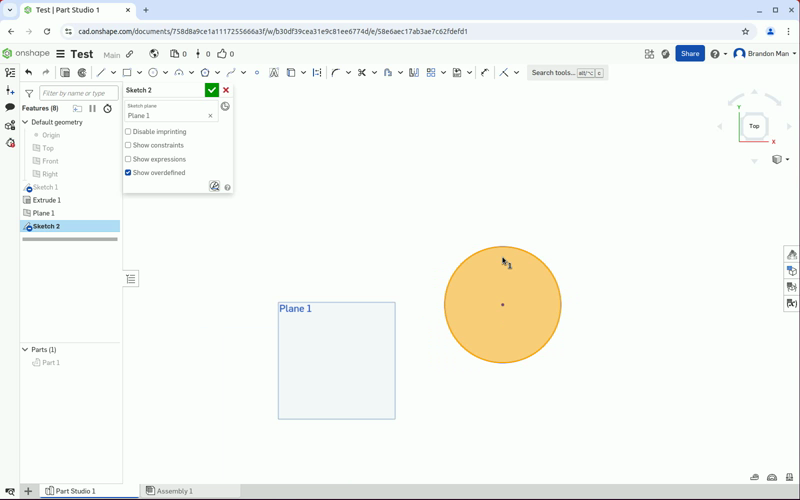
scroll(-6)
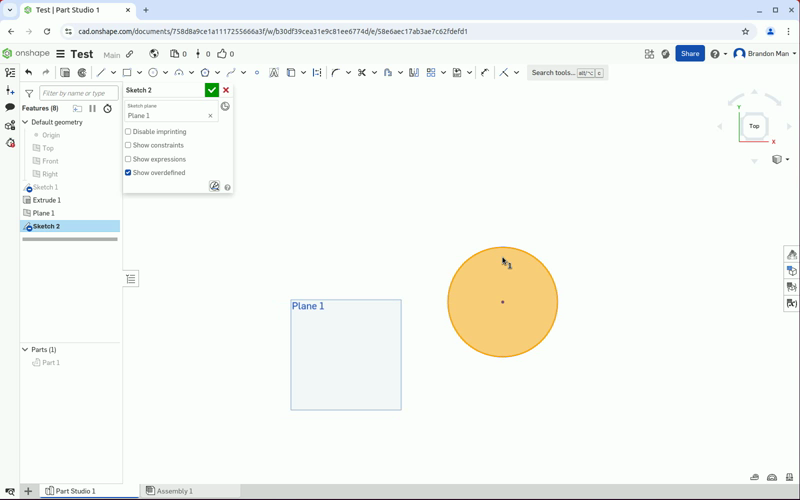
scroll(-6)
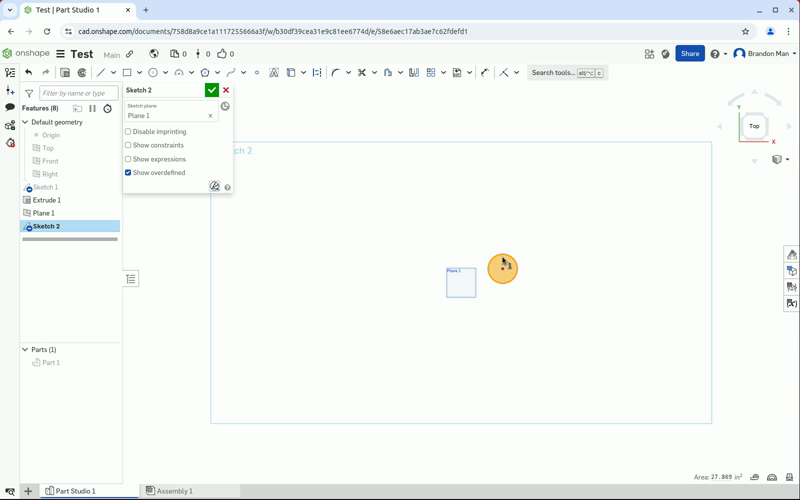
mouse_move(73, 352)
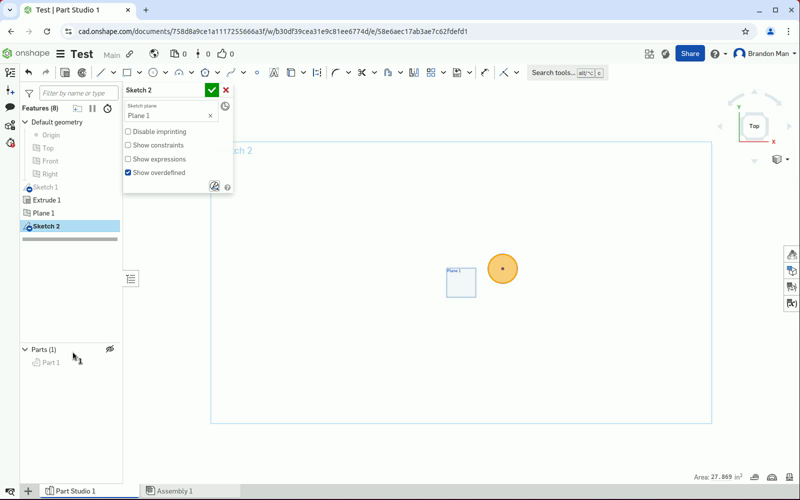
key(shift+y)
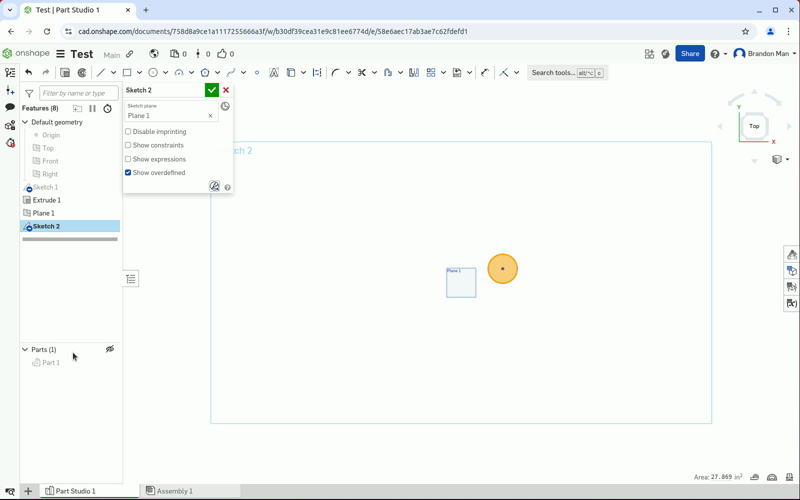
key(shift+e)
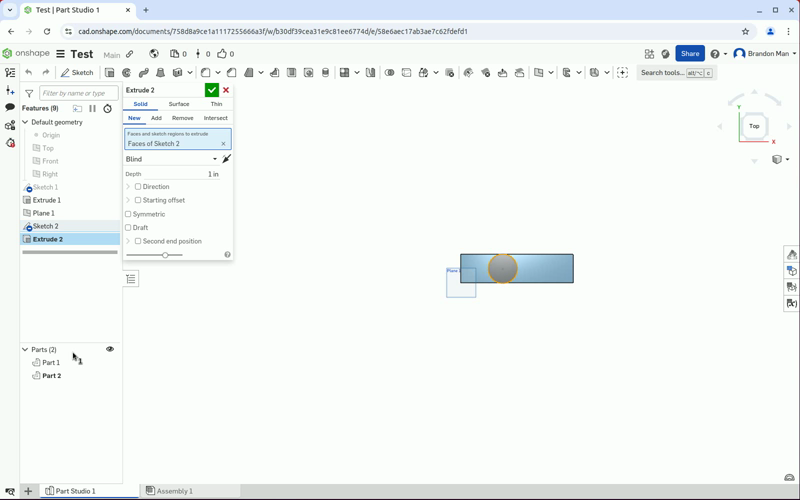
mouse_move(143, 106)
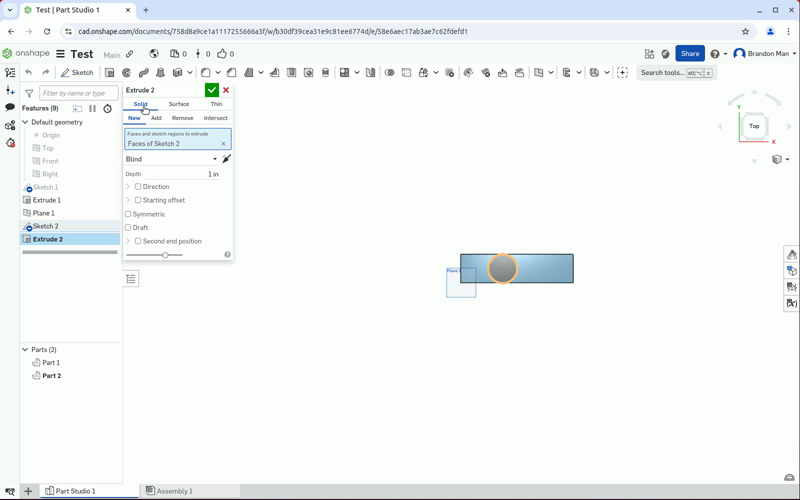
click(143, 106)
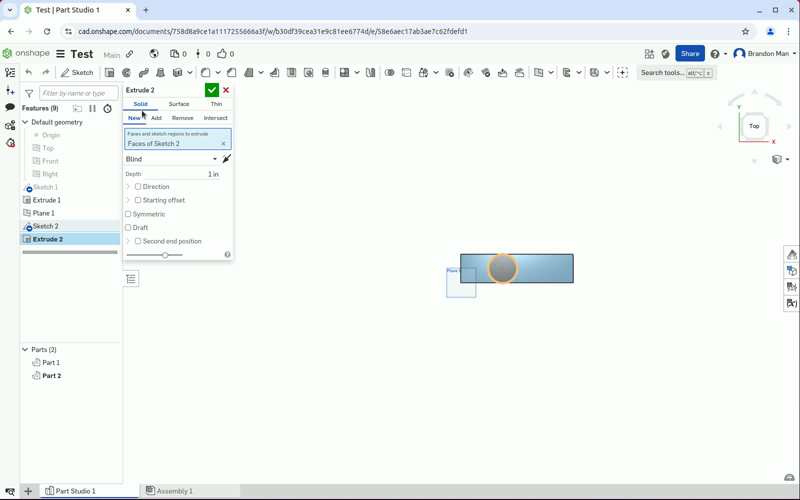
mouse_move(137, 120)
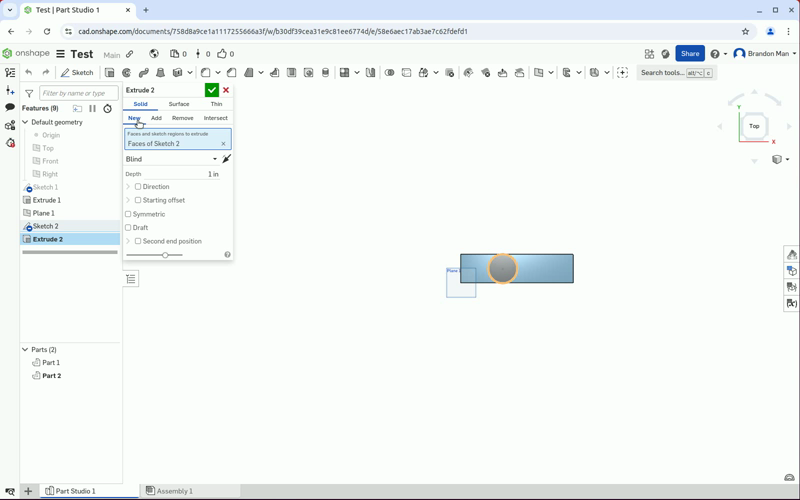
click(137, 120)
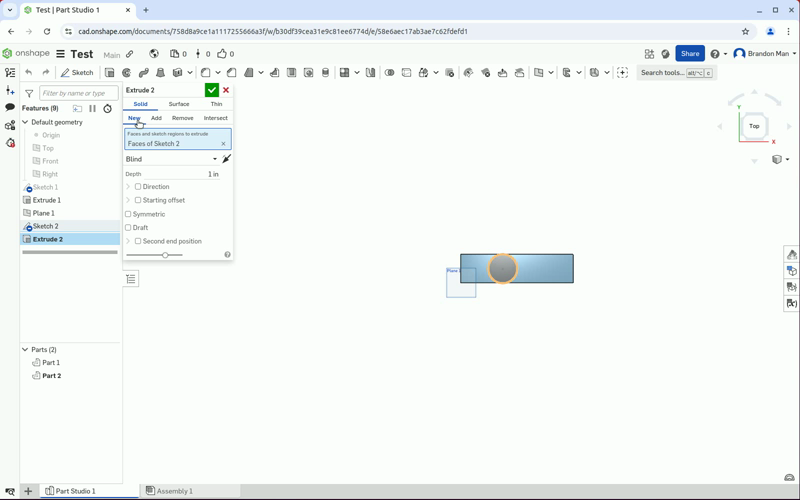
key(tab, 4)
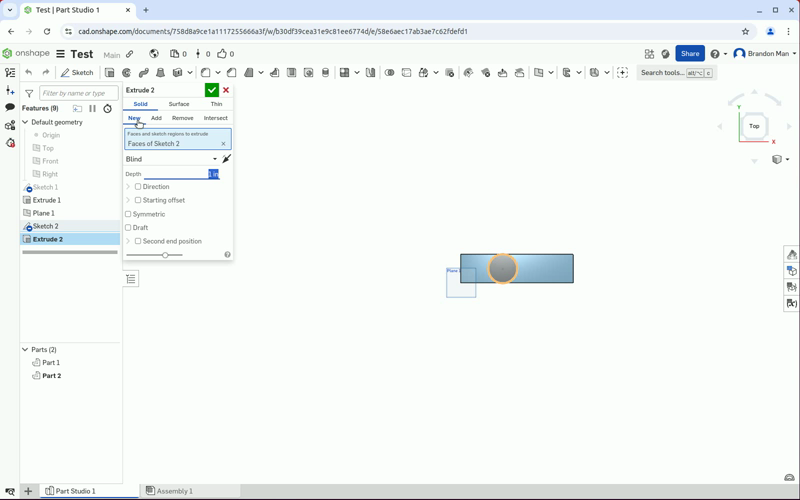
text(8.666)
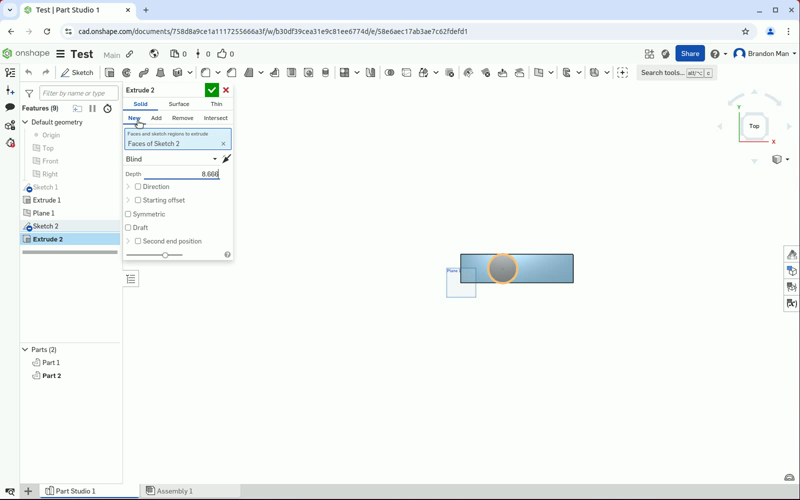
key(enter)
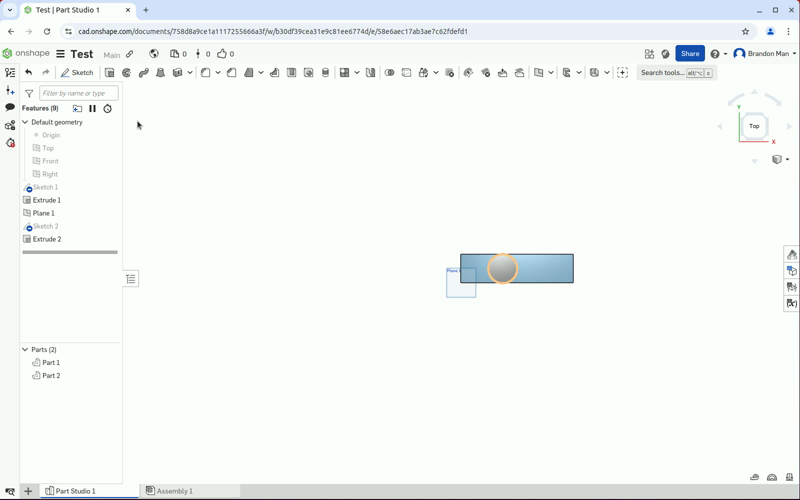
key(shift+h)
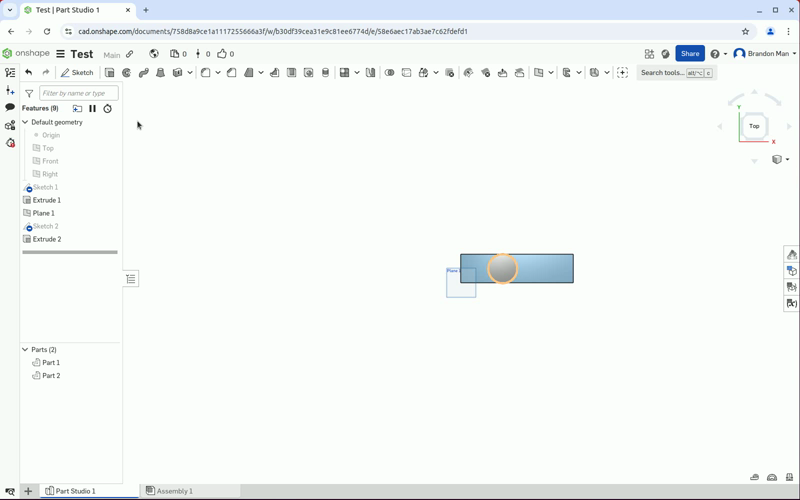
key(shift+h)
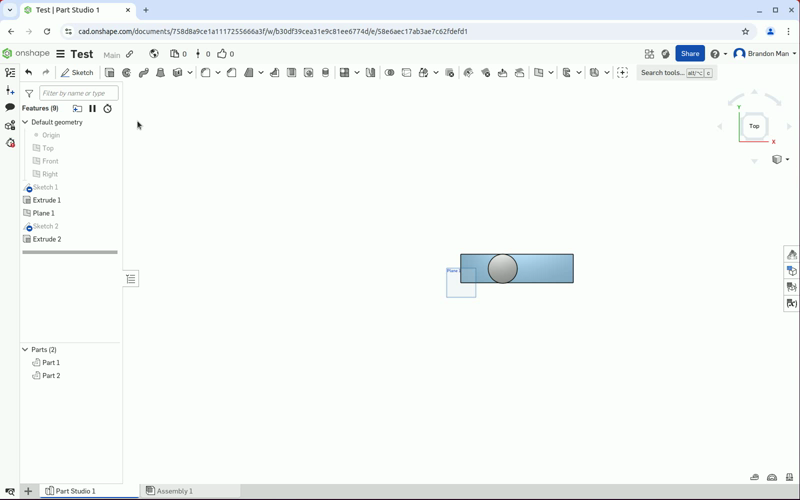
mouse_move(73, 189)
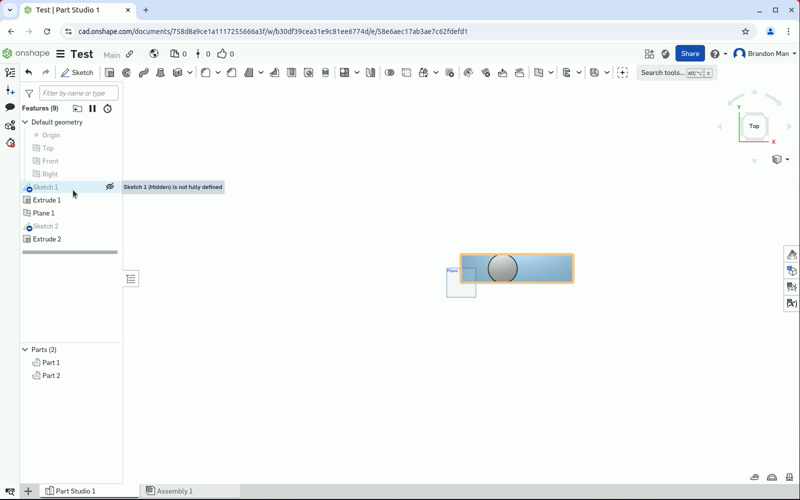
click(73, 189)
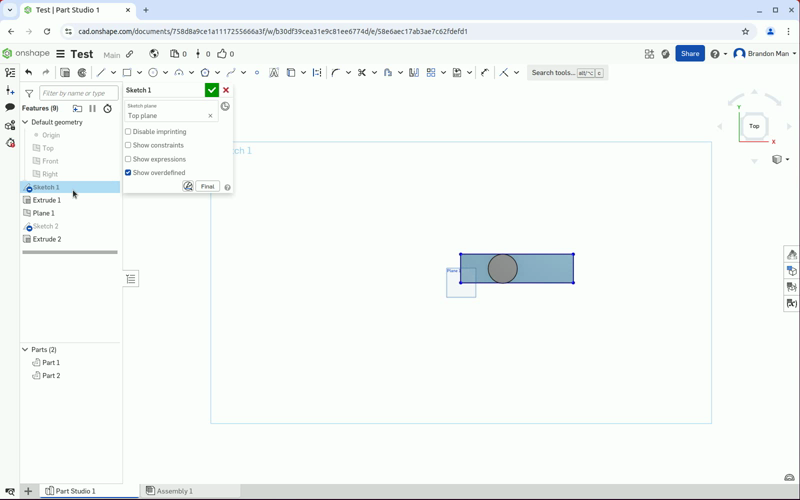
mouse_move(229, 92)
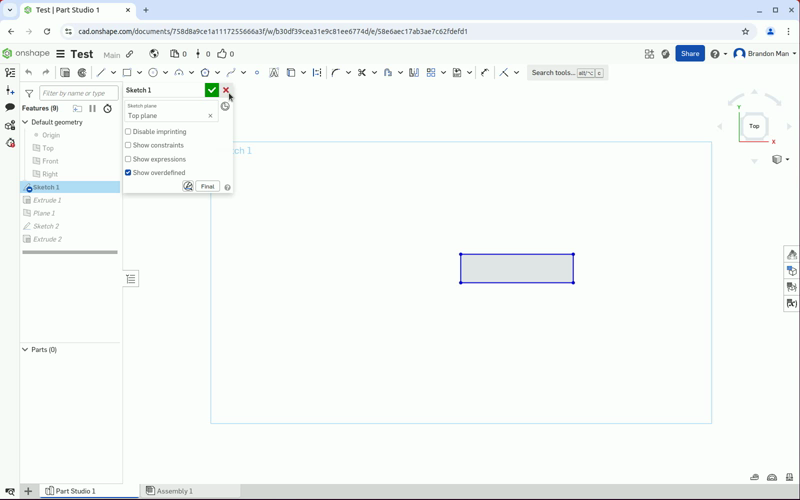
click(229, 92)
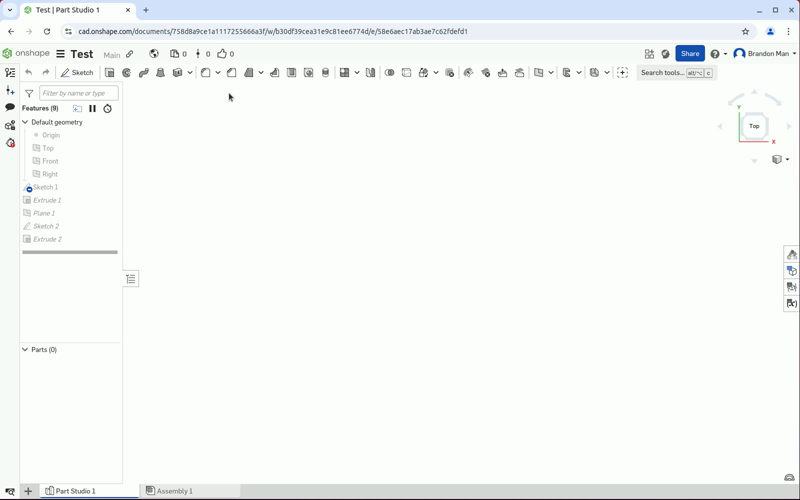
key(shift+s)
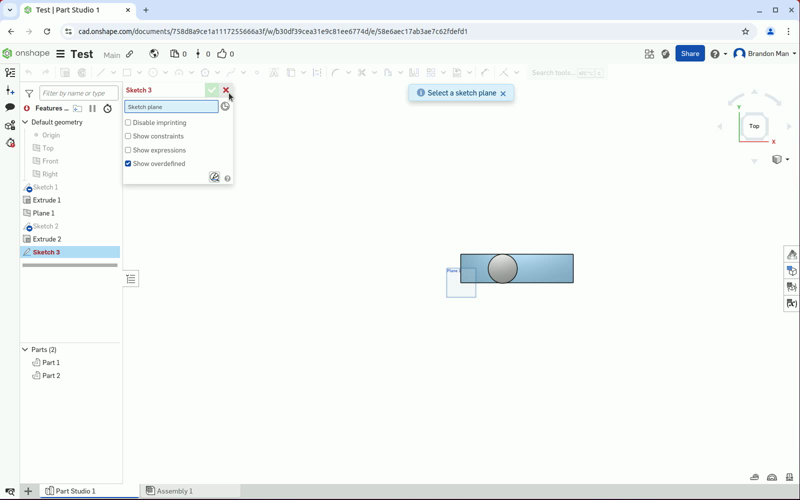
mouse_move(73, 215)
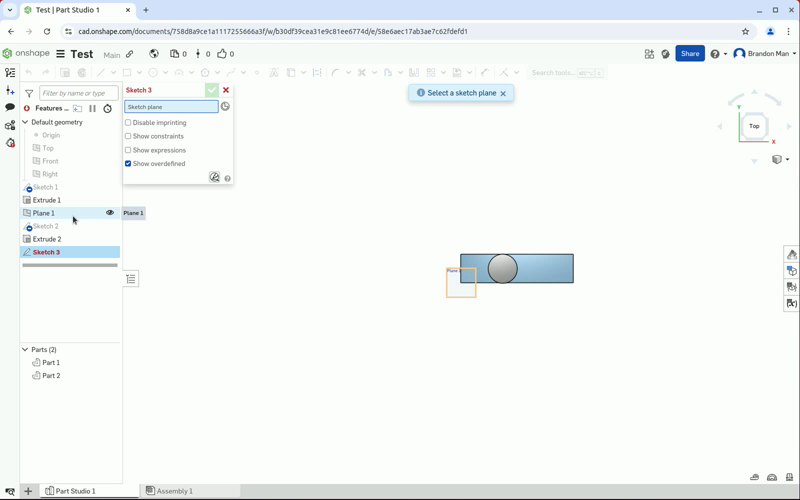
click(73, 215)
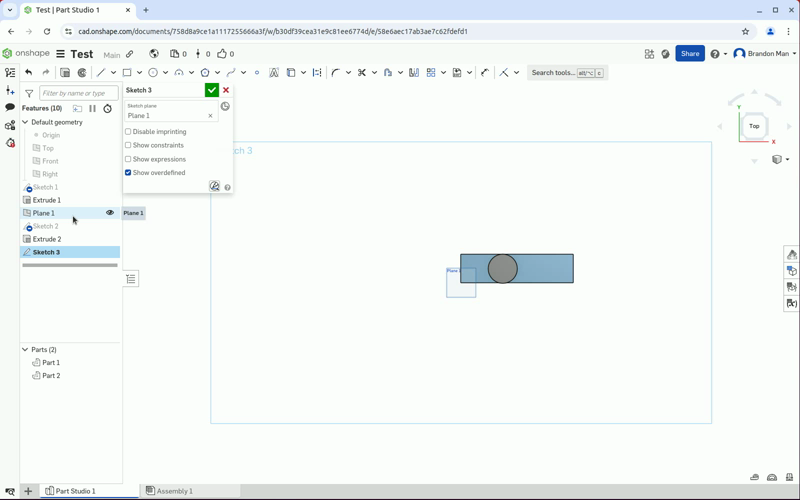
mouse_move(73, 352)
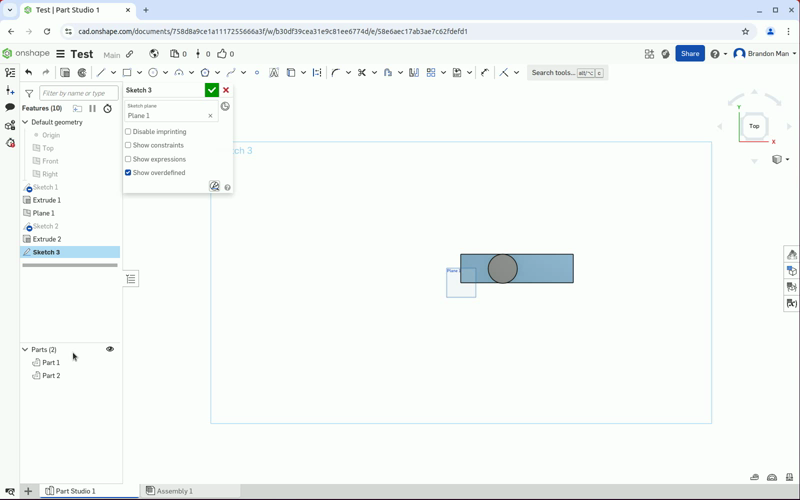
key(y)
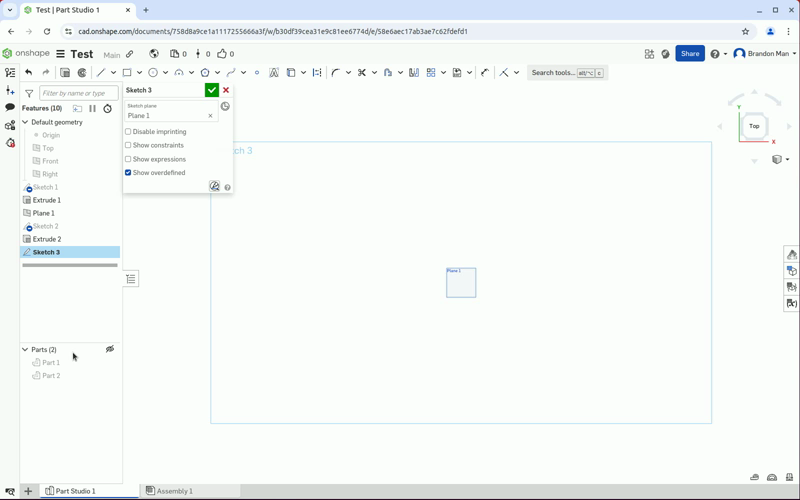
key(c)
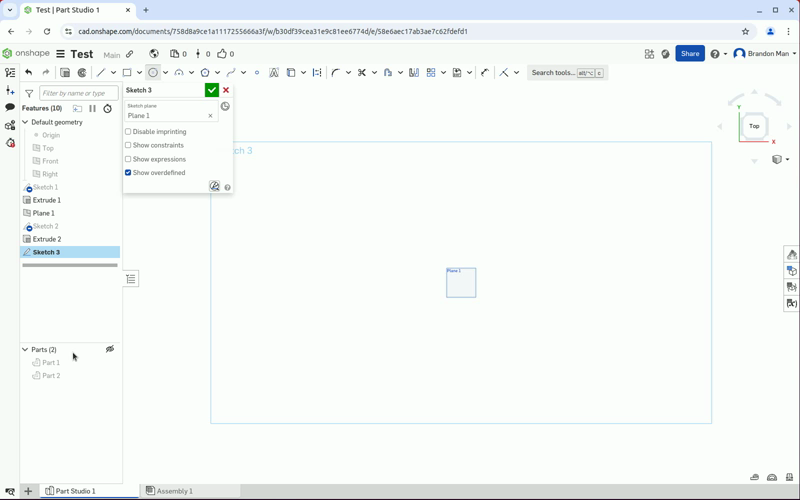
key_down(shift)
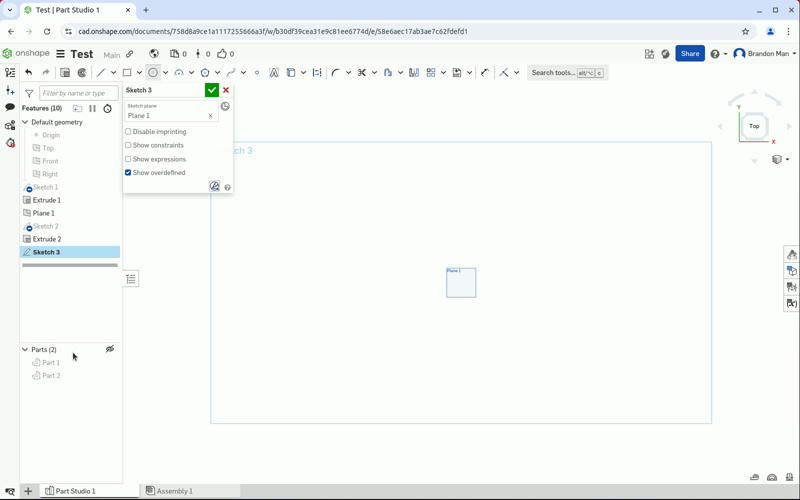
mouse_move(475, 268)
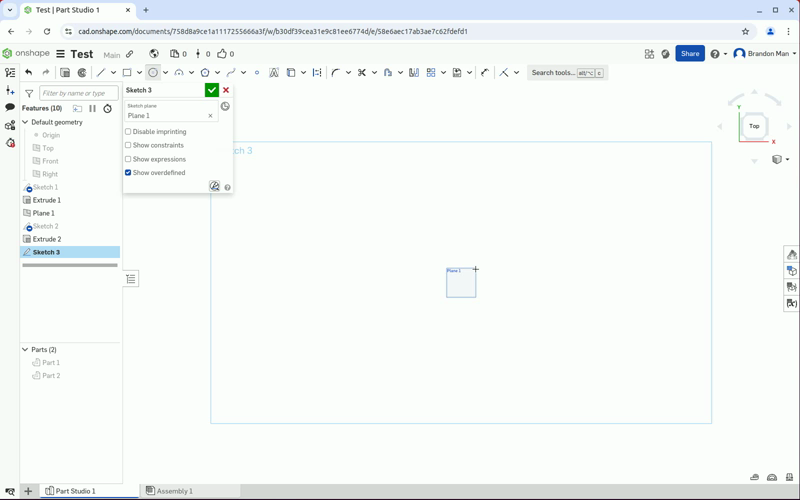
click(475, 268)
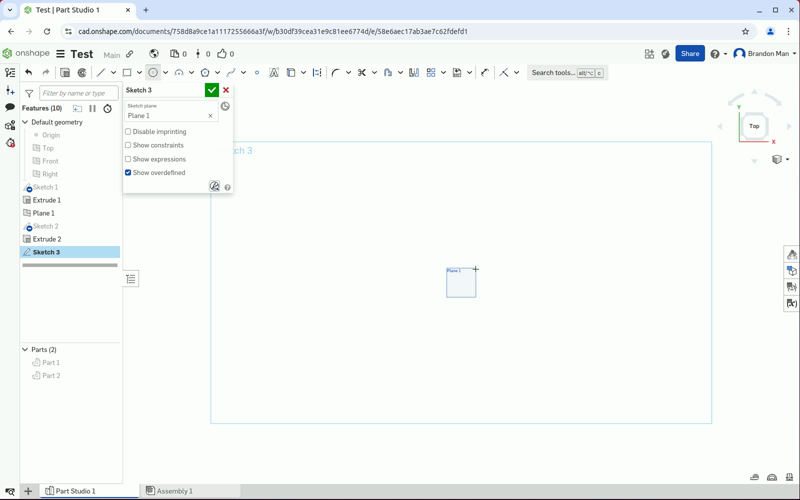
key_up(shift)
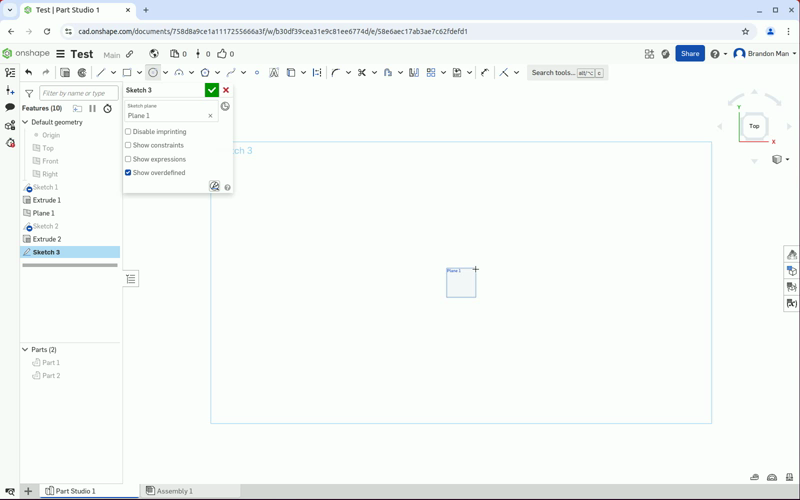
mouse_move(483, 268)
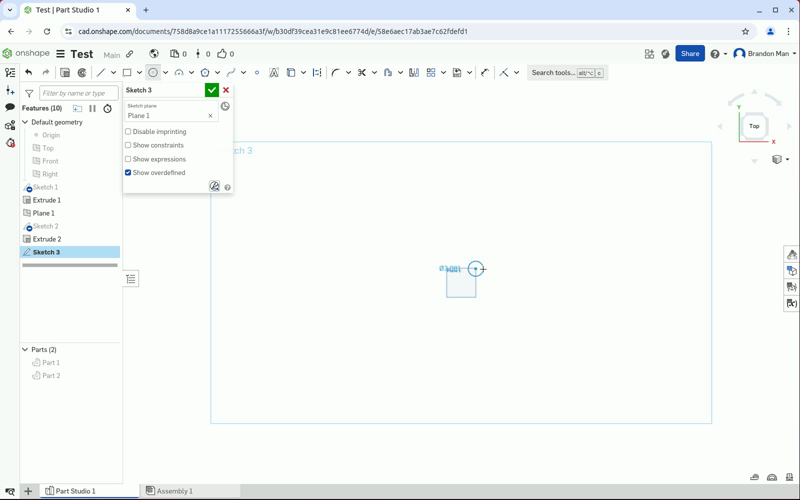
click(483, 268)
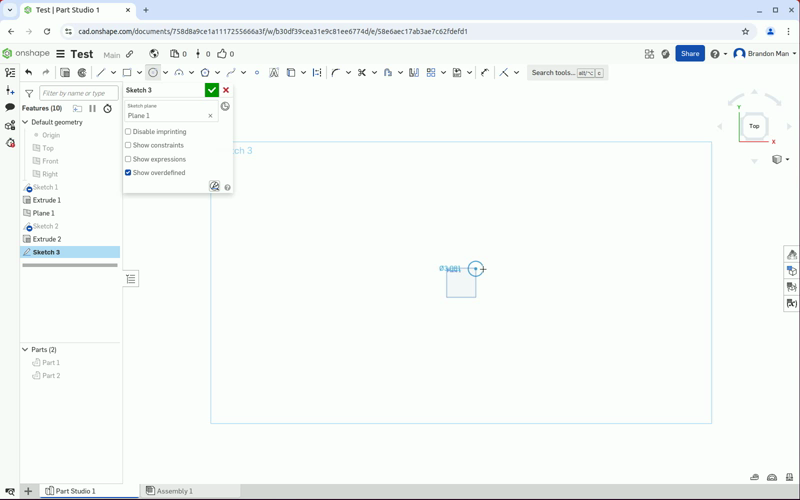
key(esc)
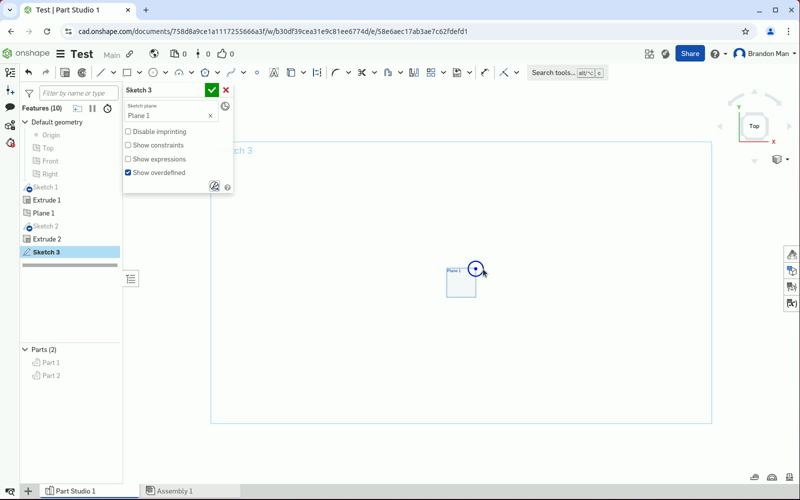
mouse_move(481, 272)
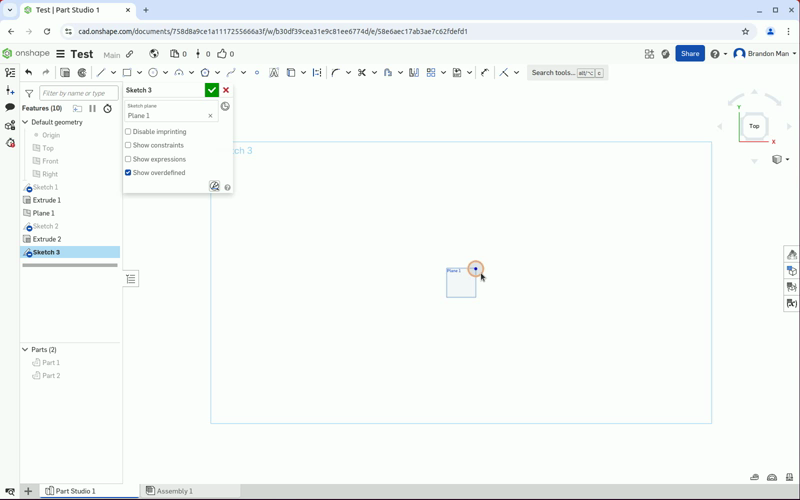
scroll(6)
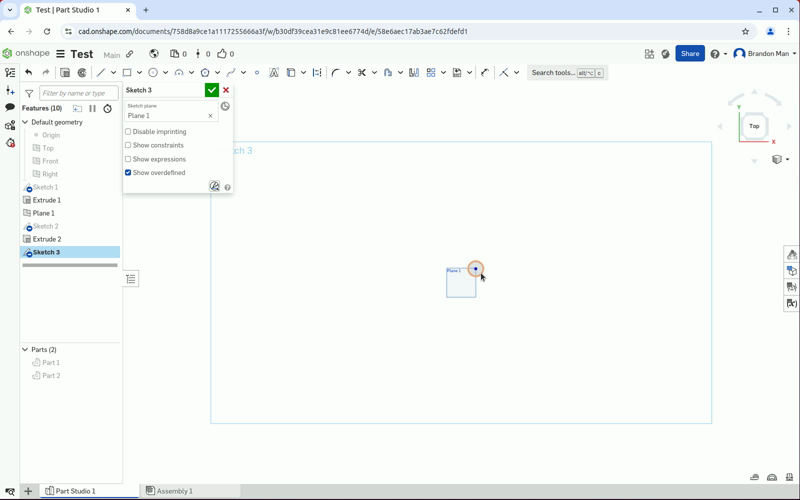
scroll(6)
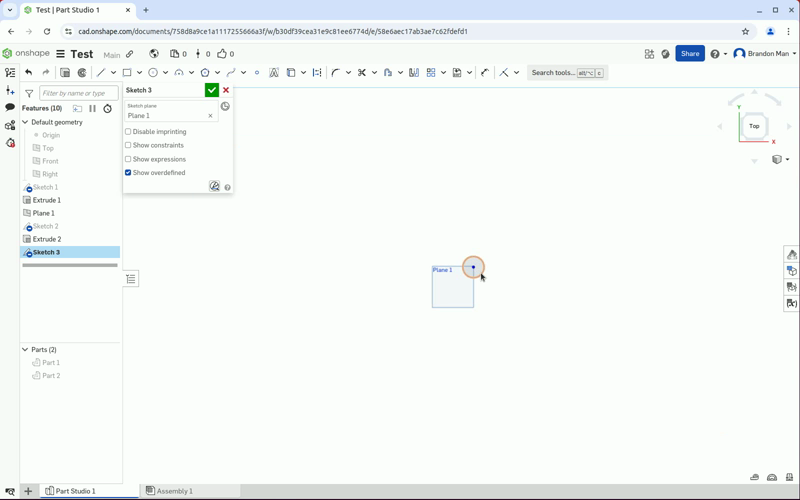
scroll(6)
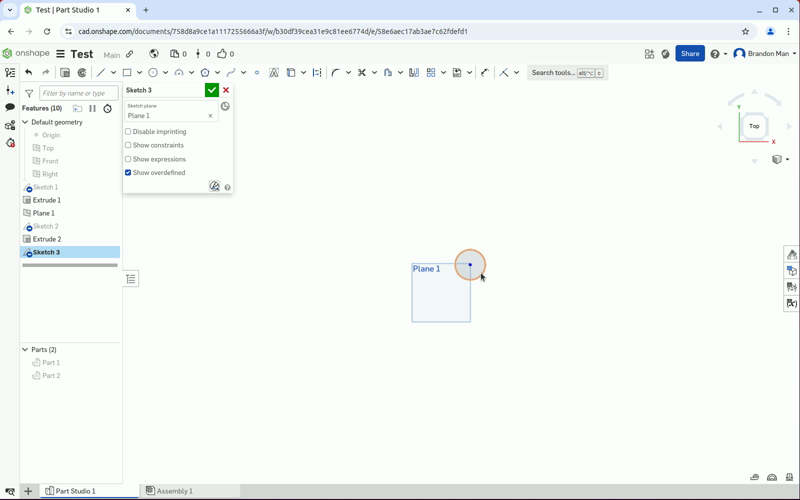
scroll(6)
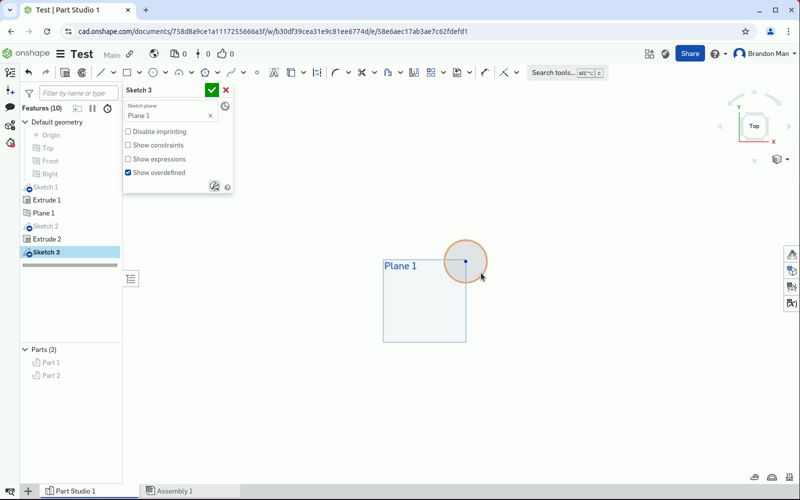
scroll(6)
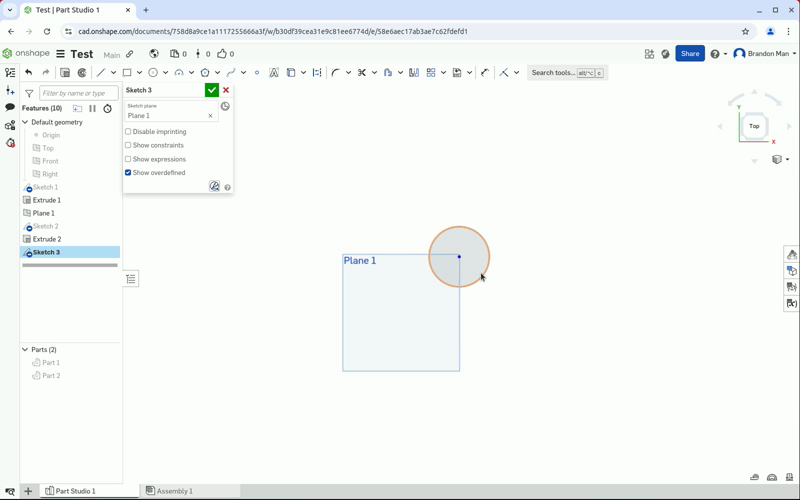
scroll(6)
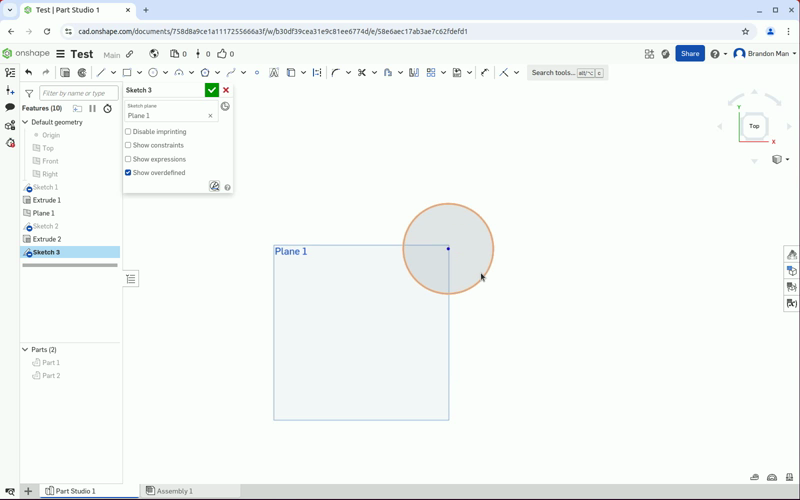
scroll(6)
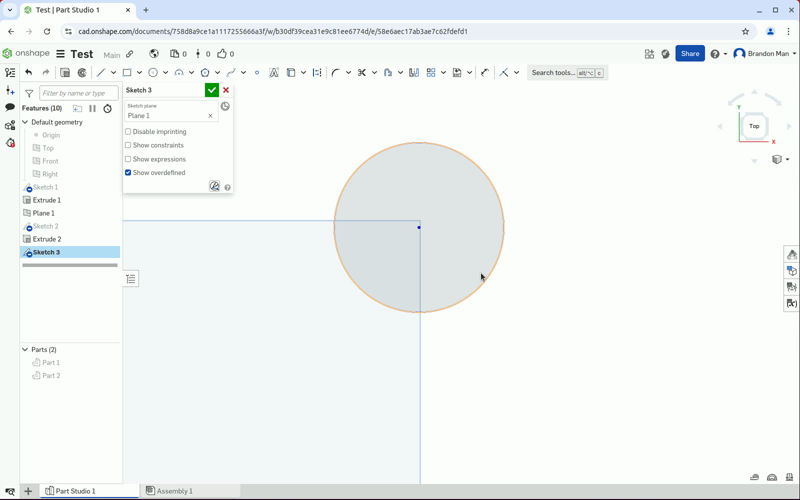
click(481, 272)
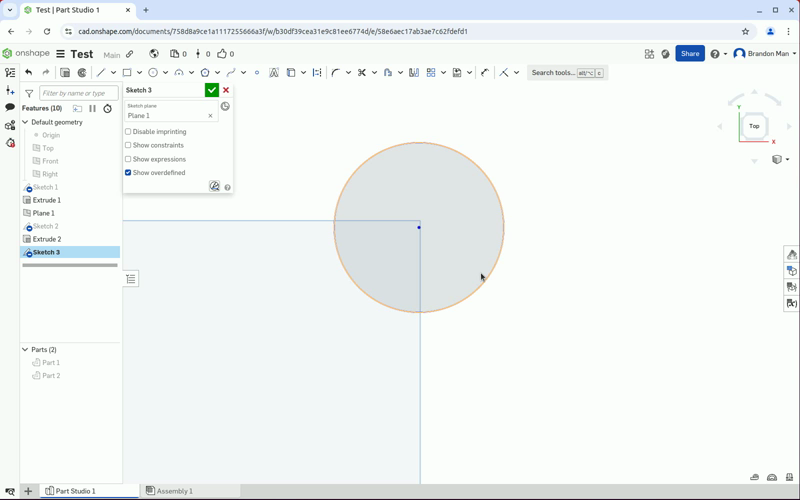
scroll(-6)
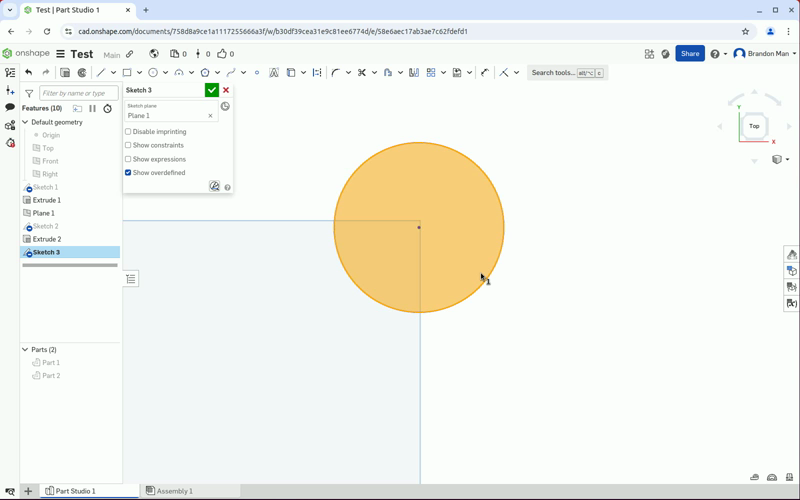
scroll(-6)
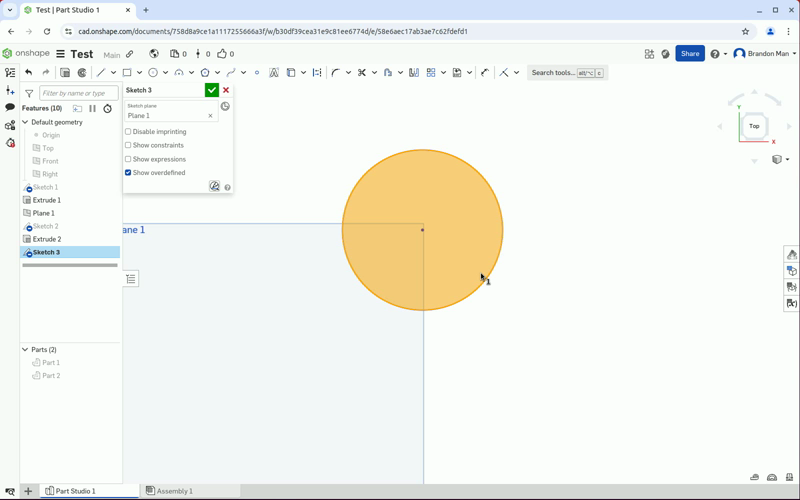
scroll(-6)
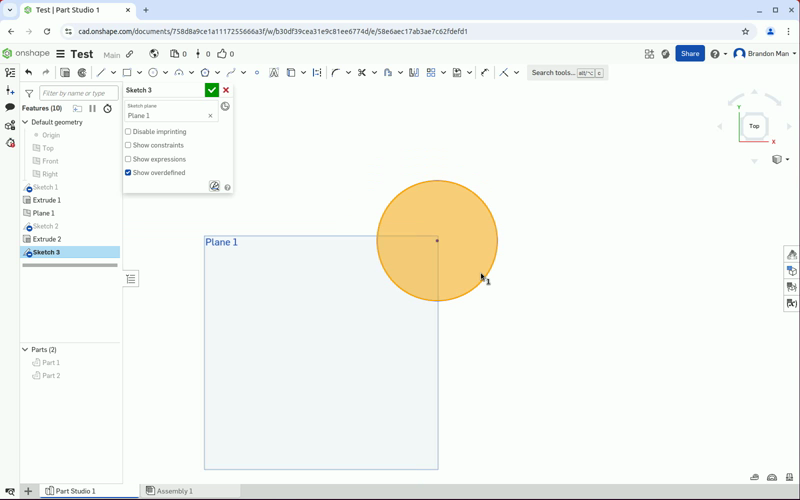
scroll(-6)
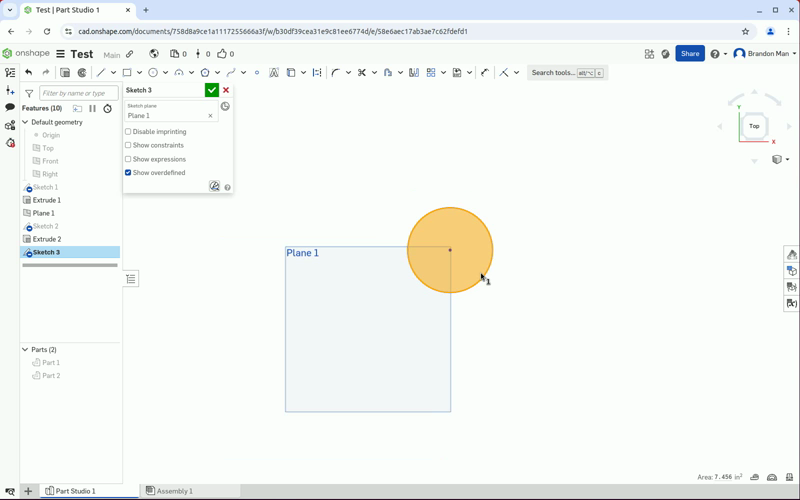
scroll(-6)
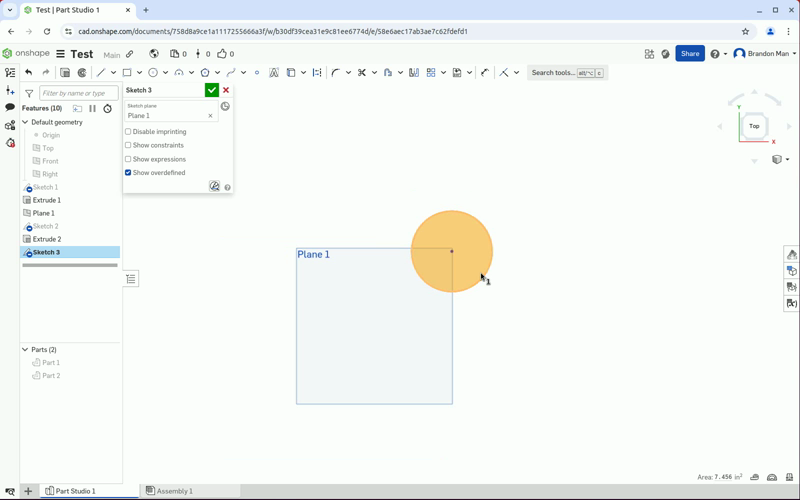
scroll(-6)
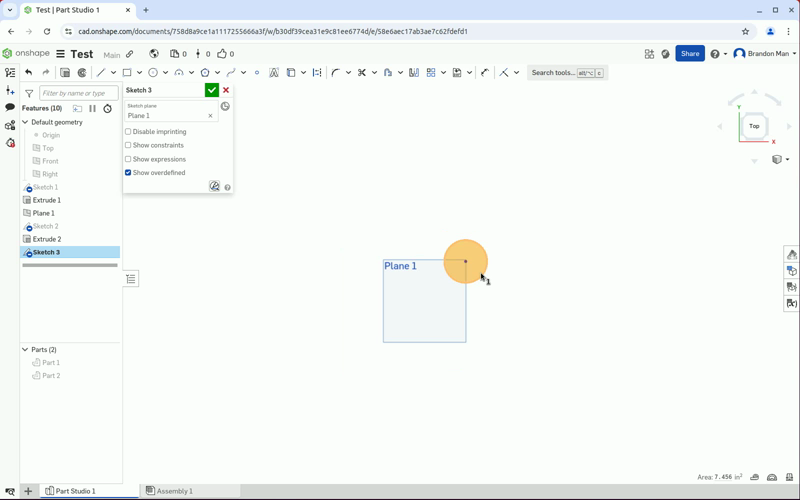
scroll(-6)
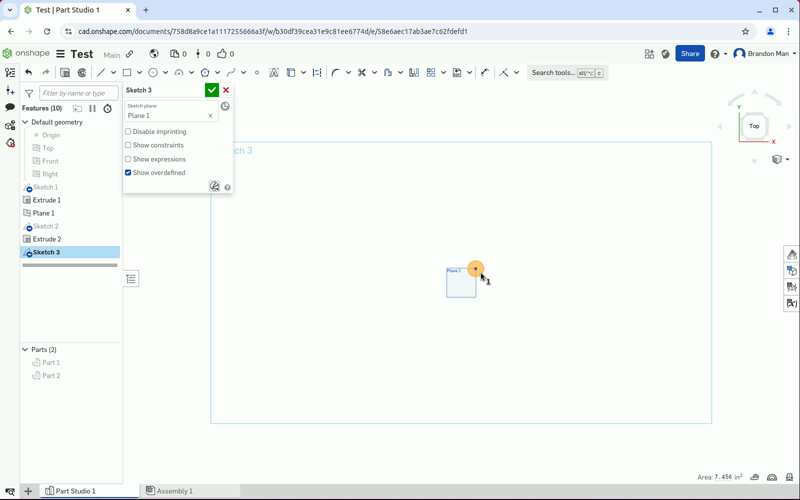
mouse_move(73, 352)
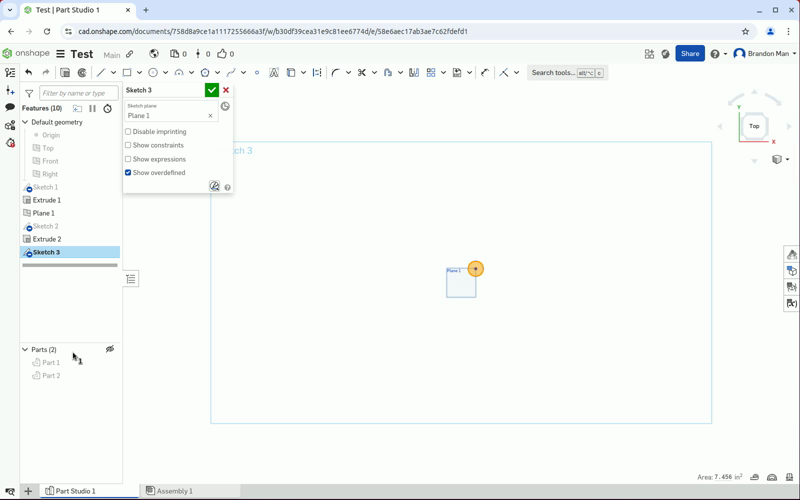
key(shift+y)
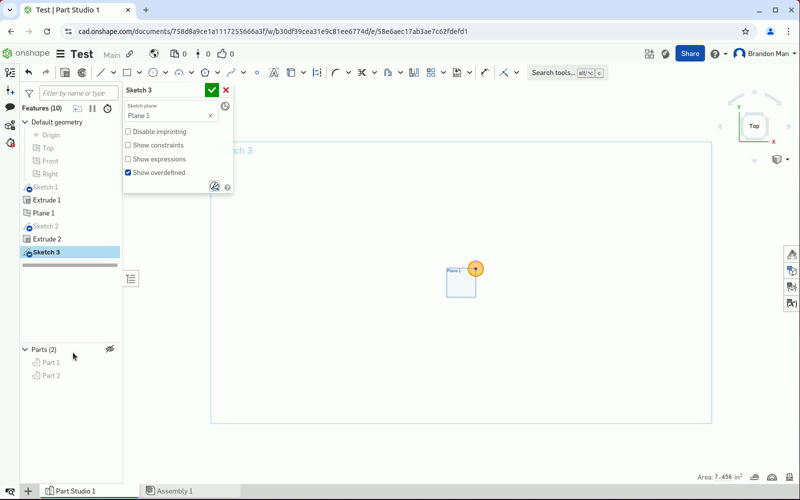
key(shift+e)
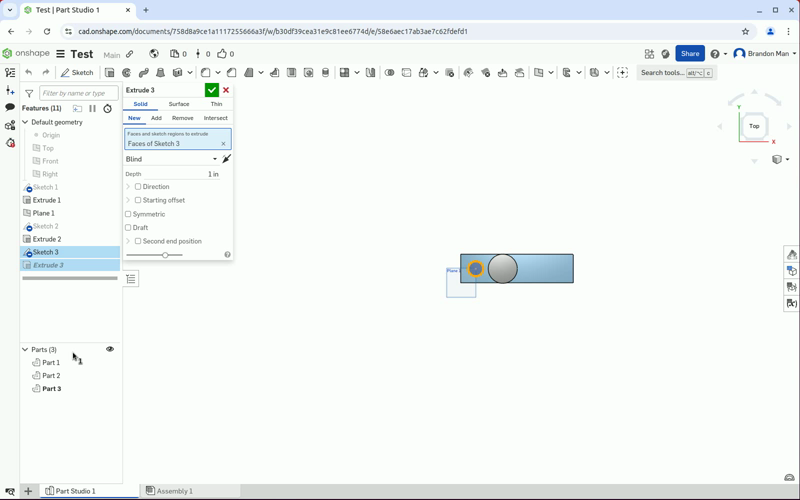
mouse_move(143, 106)
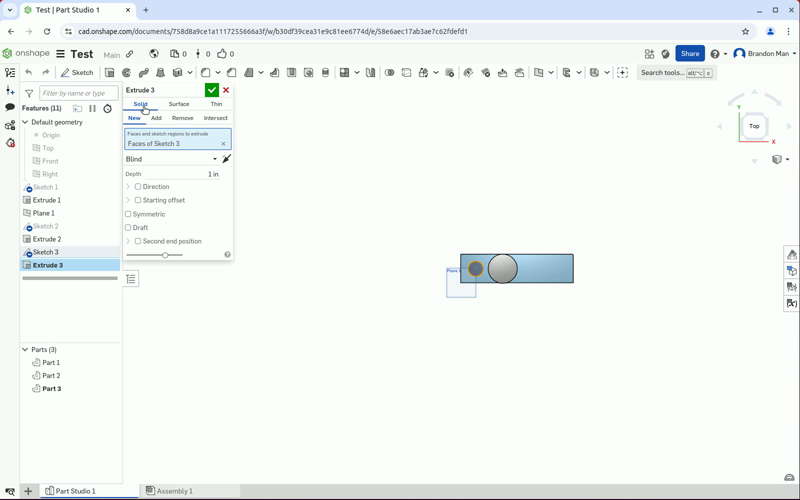
click(143, 106)
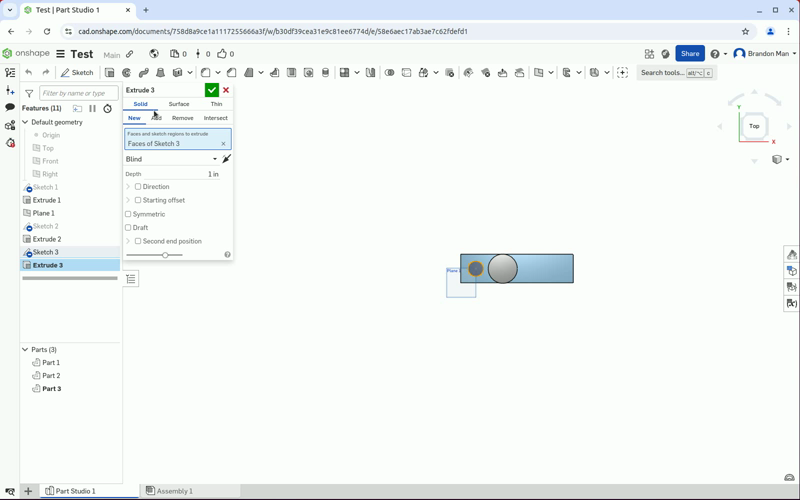
mouse_move(186, 120)
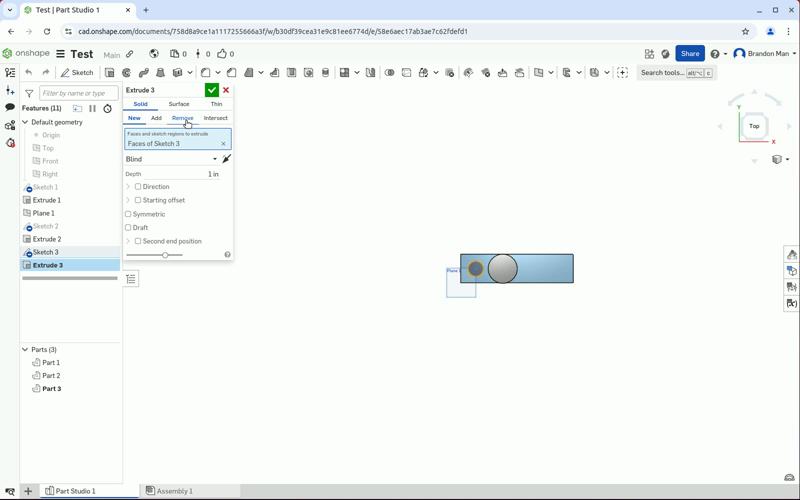
click(186, 120)
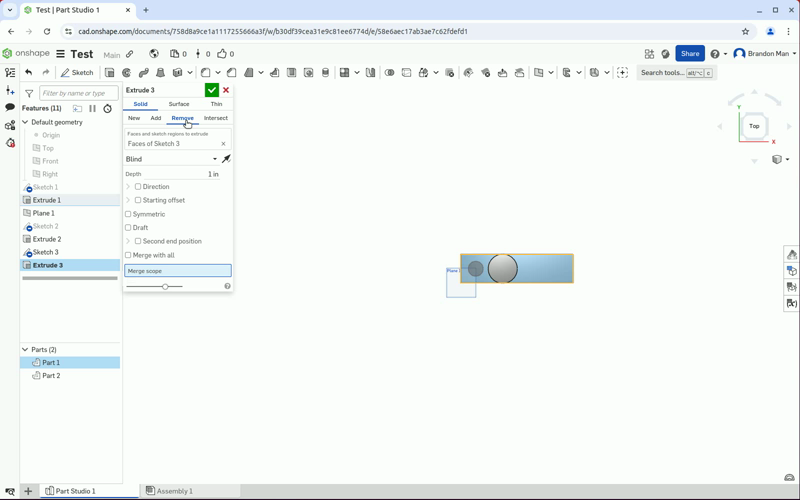
key(tab, 4)
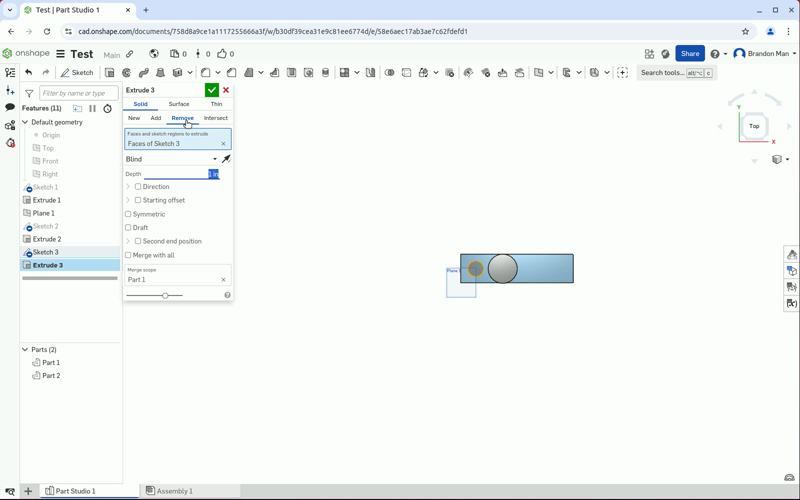
text(5.777)
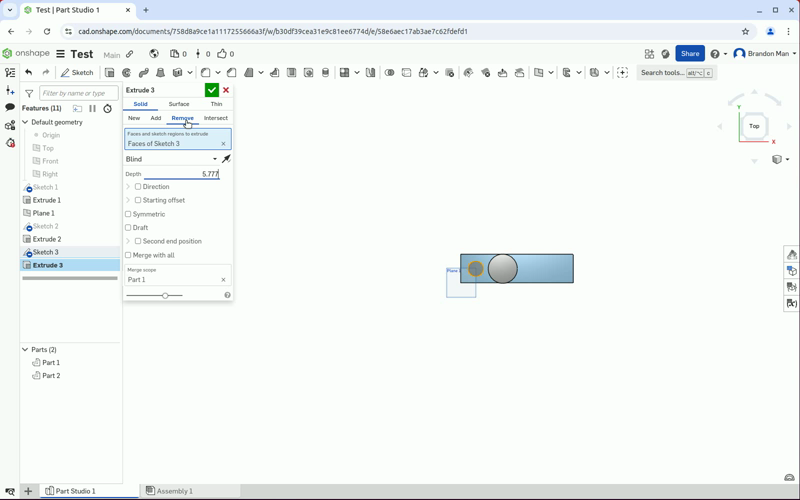
key(tab, 6)
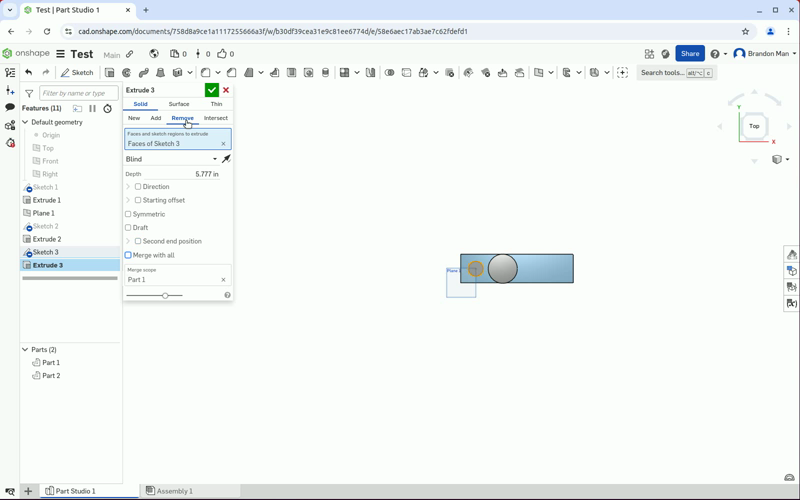
key(space)
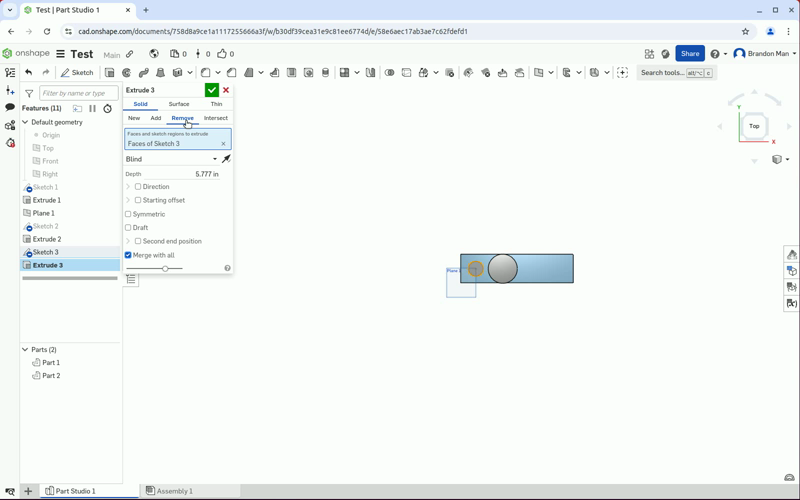
key(enter)
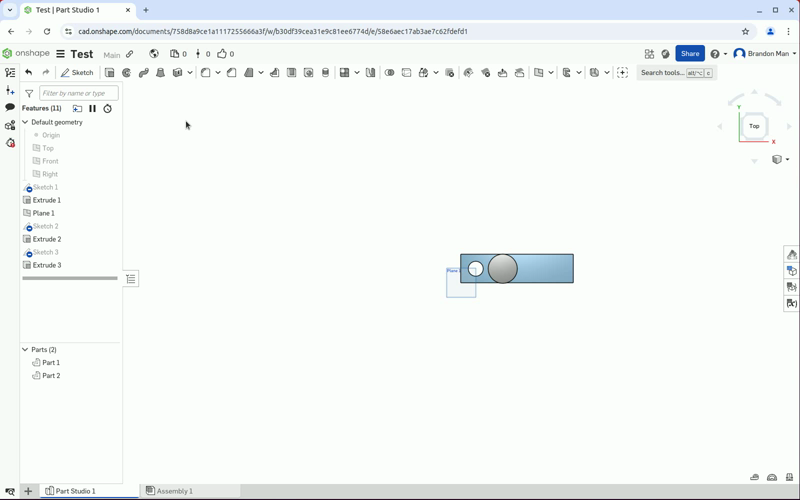
key(shift+h)
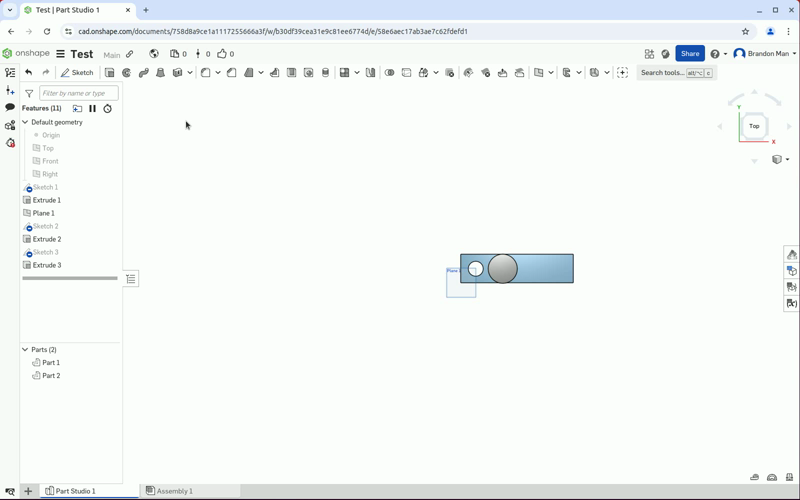
key(shift+h)
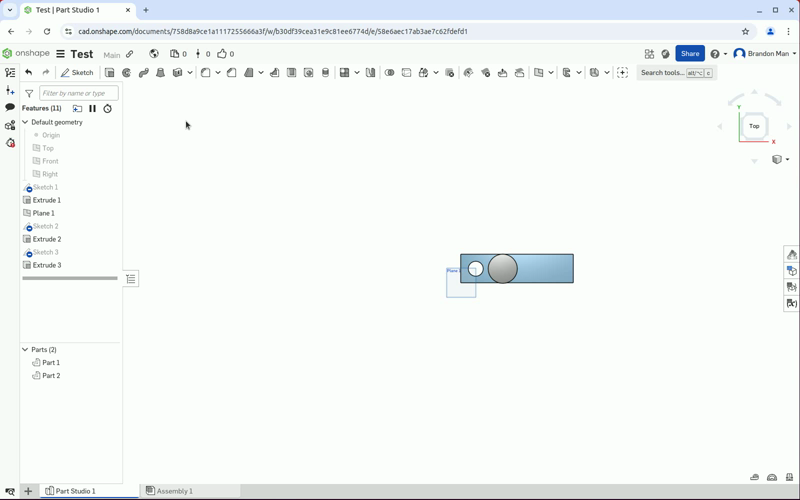
mouse_move(73, 189)
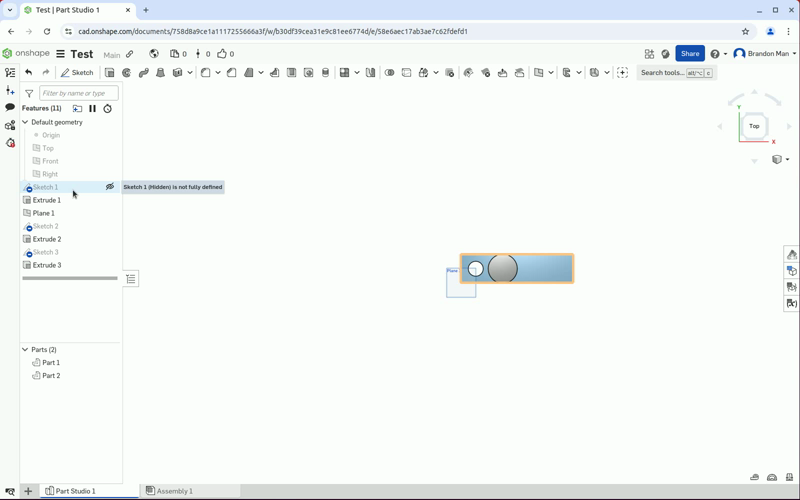
click(73, 189)
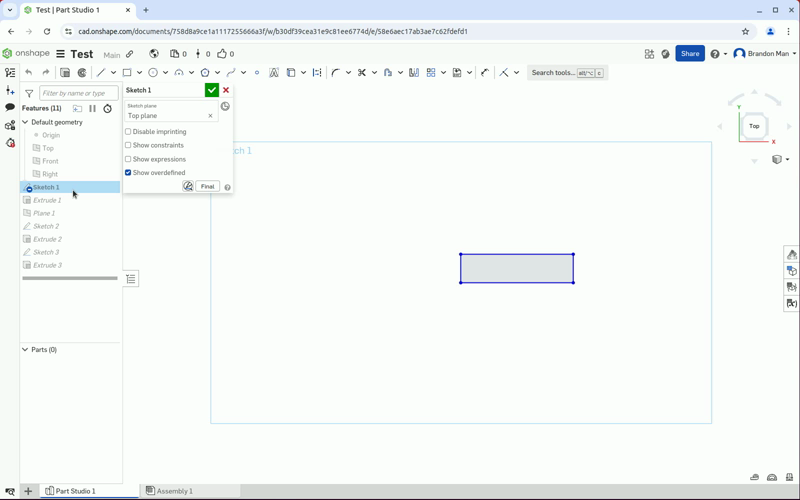
mouse_move(229, 92)
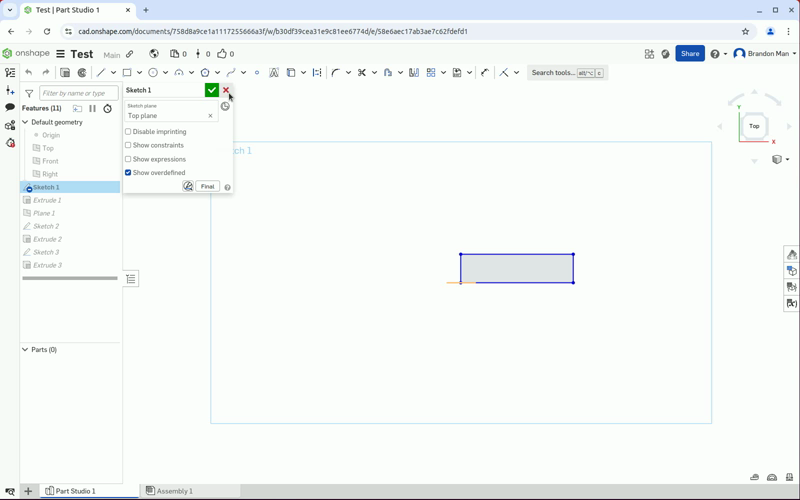
click(229, 92)
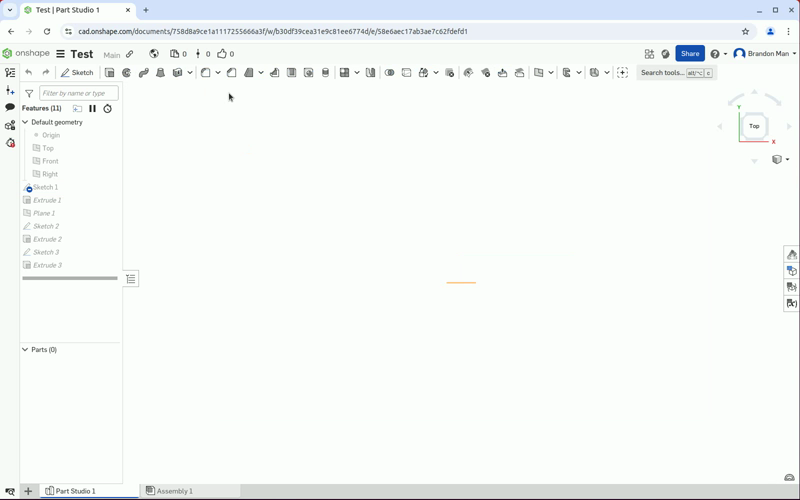
key(shift+s)
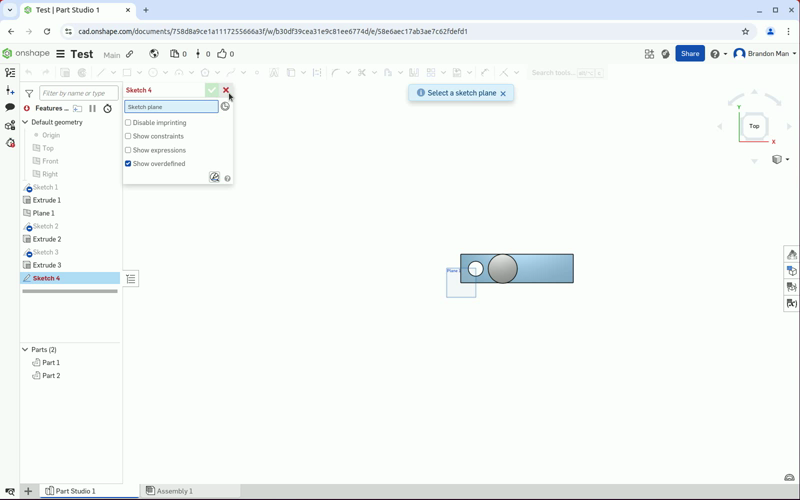
mouse_move(73, 215)
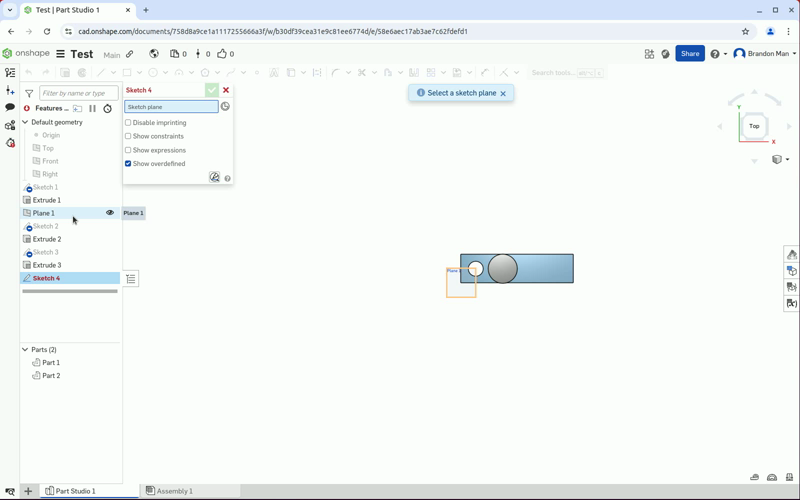
click(73, 215)
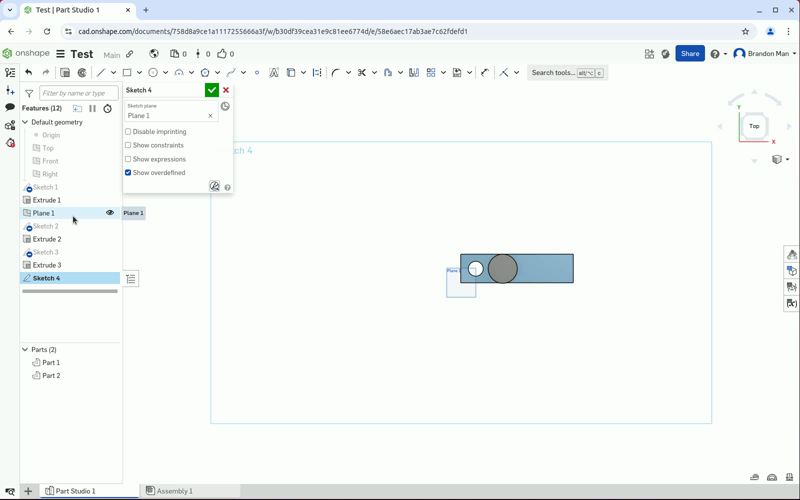
mouse_move(73, 352)
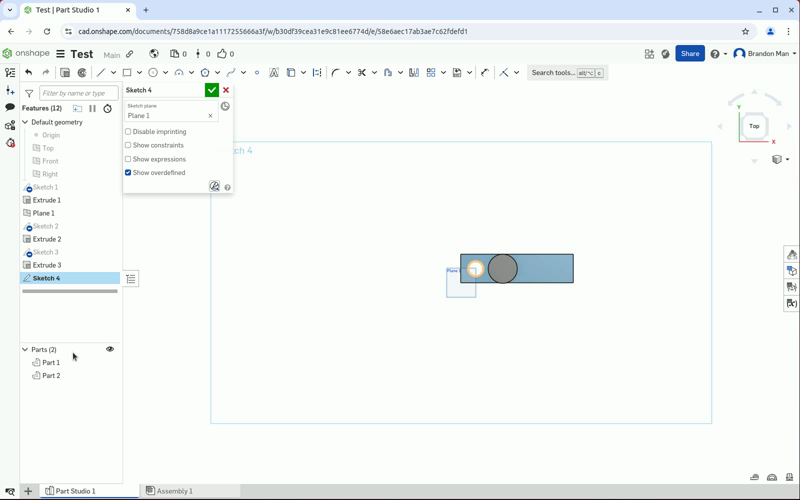
key(y)
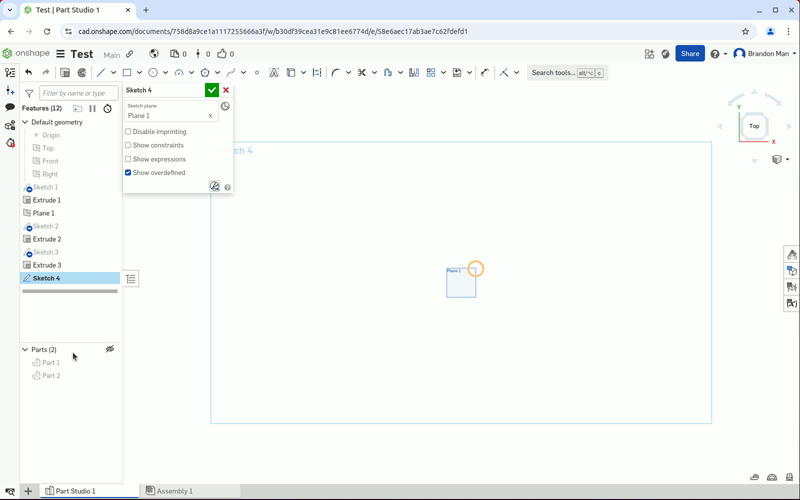
key(c)
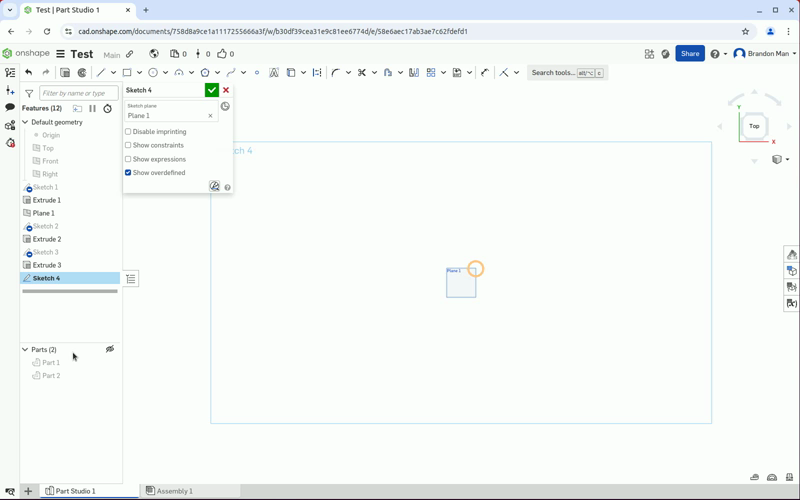
key_down(shift)
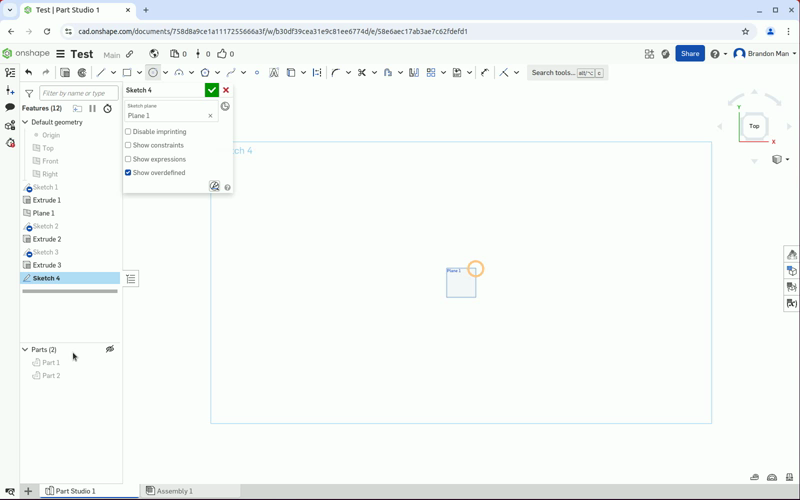
mouse_move(502, 268)
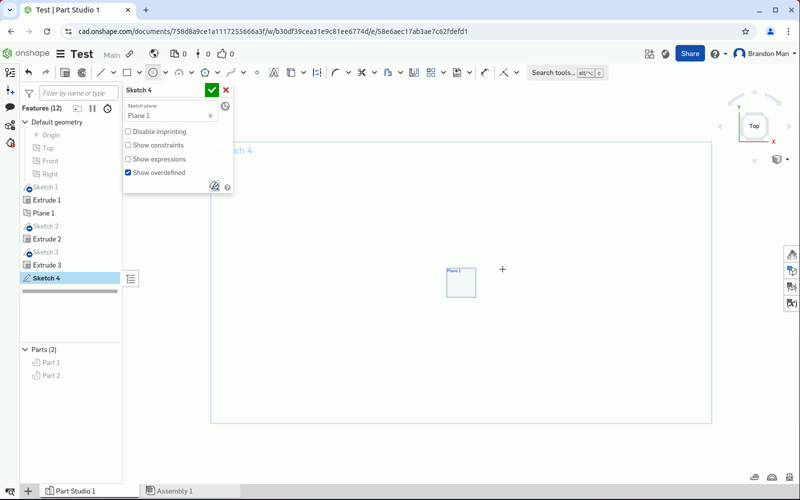
click(502, 268)
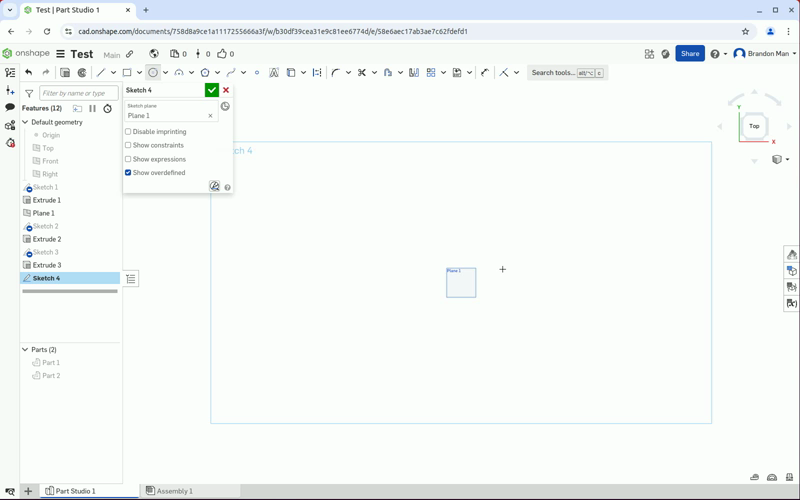
key_up(shift)
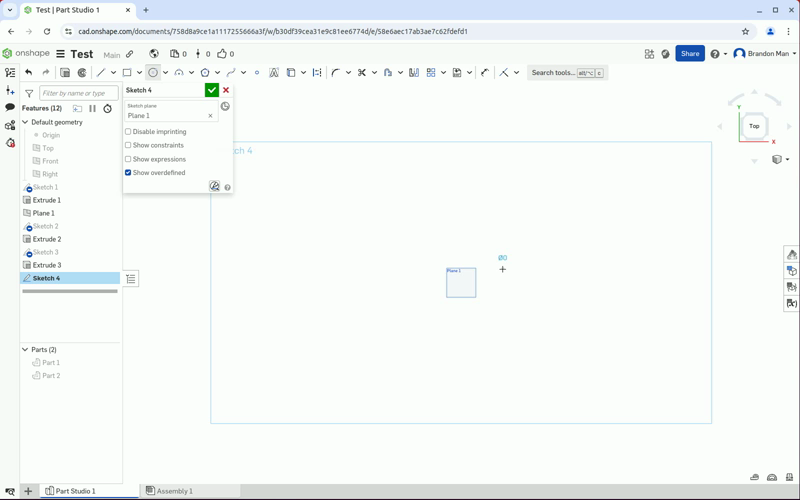
mouse_move(517, 268)
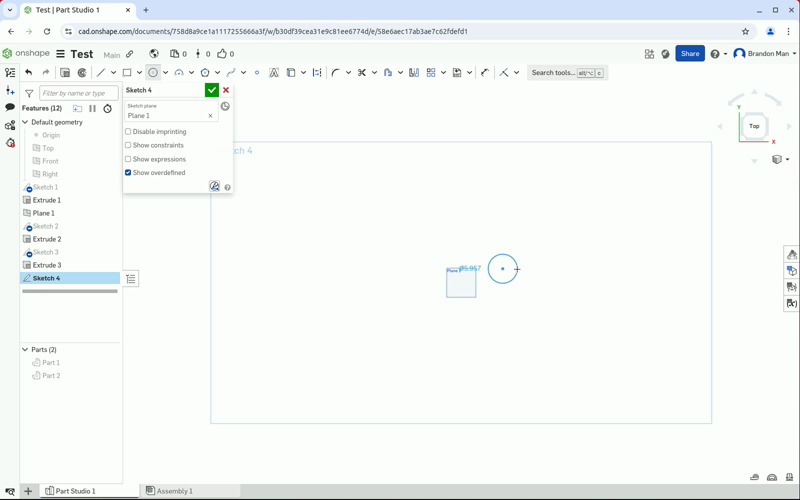
click(517, 268)
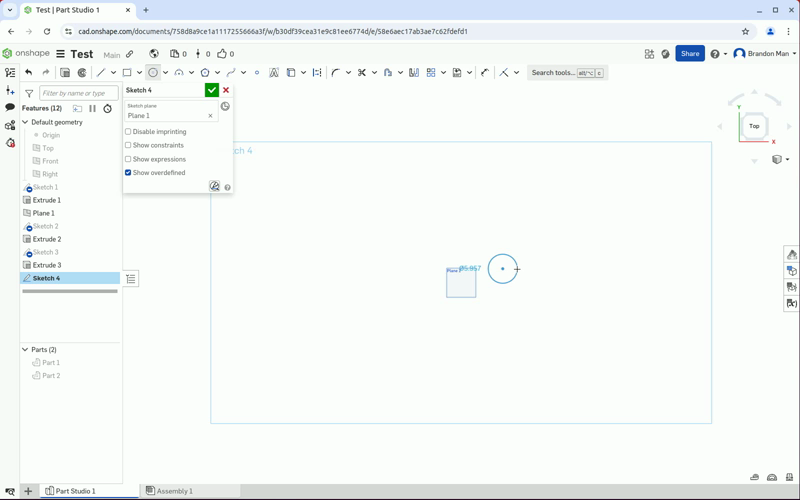
key(esc)
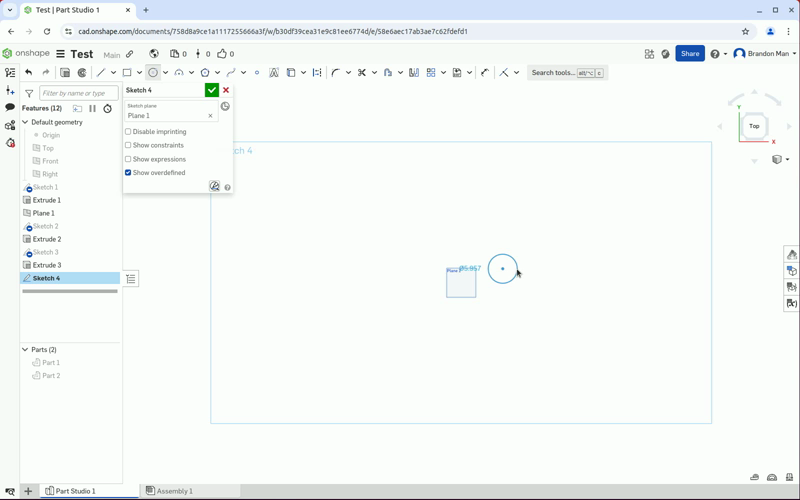
mouse_move(500, 278)
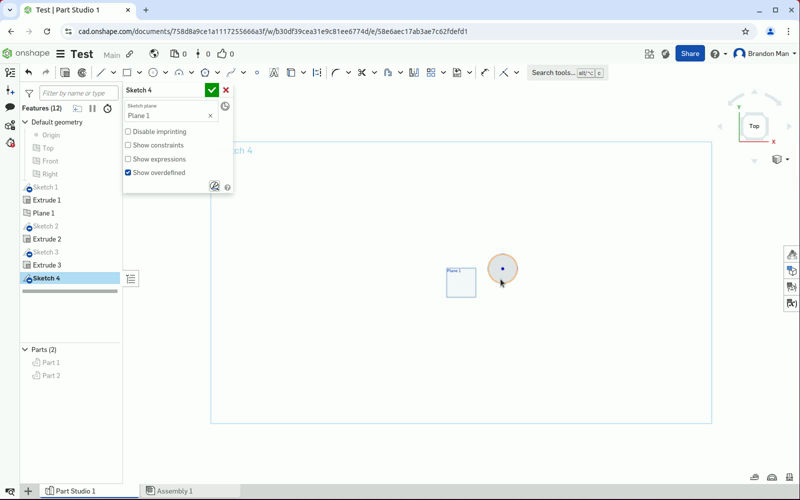
scroll(6)
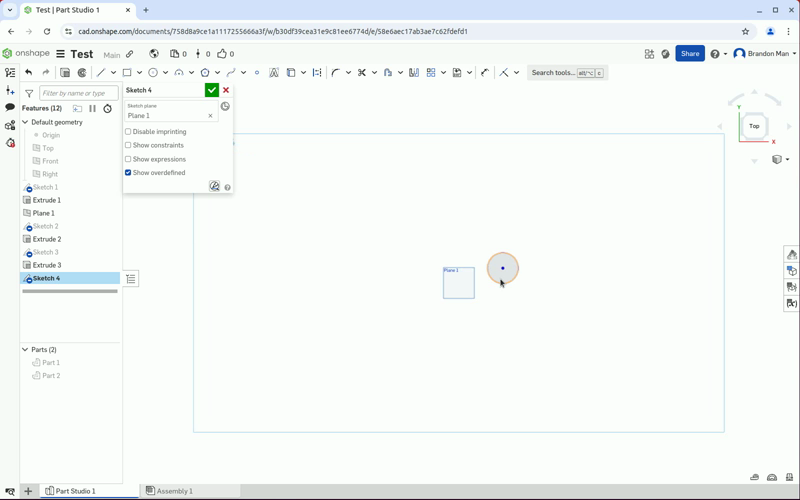
scroll(6)
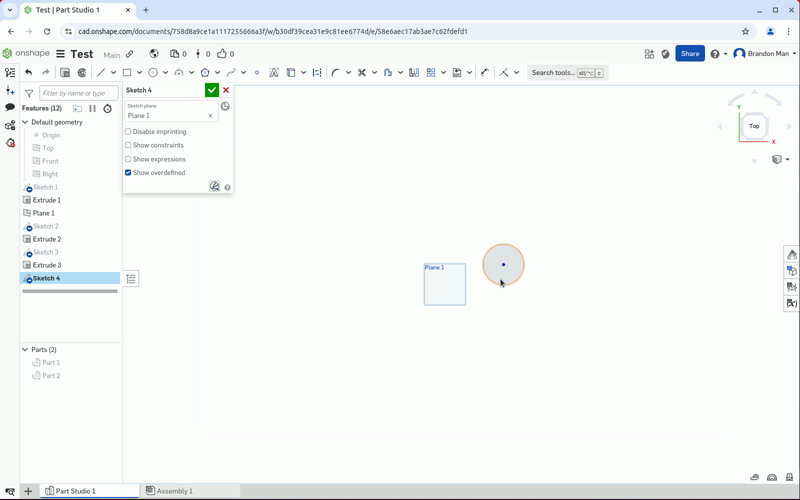
scroll(6)
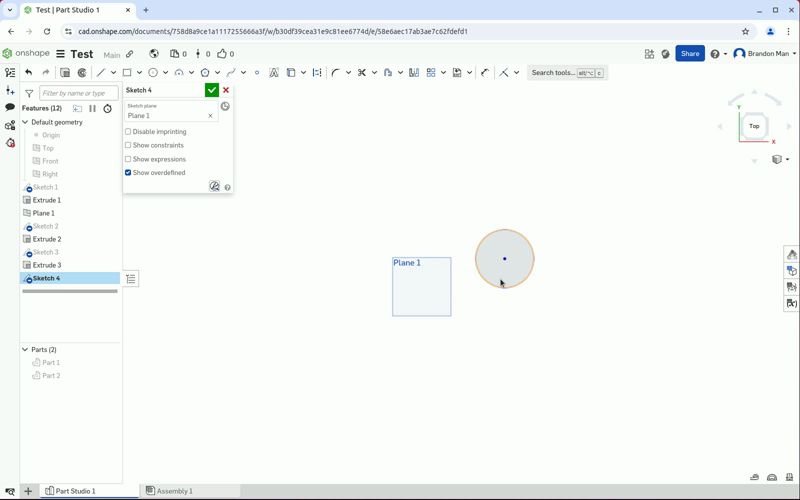
scroll(6)
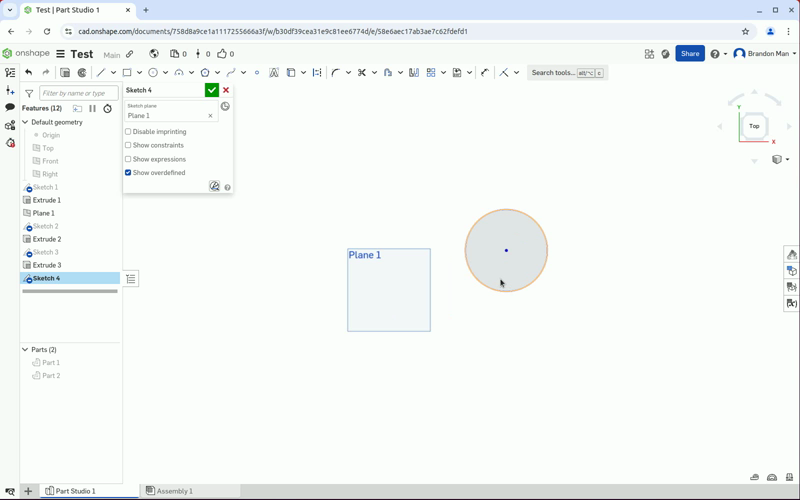
scroll(6)
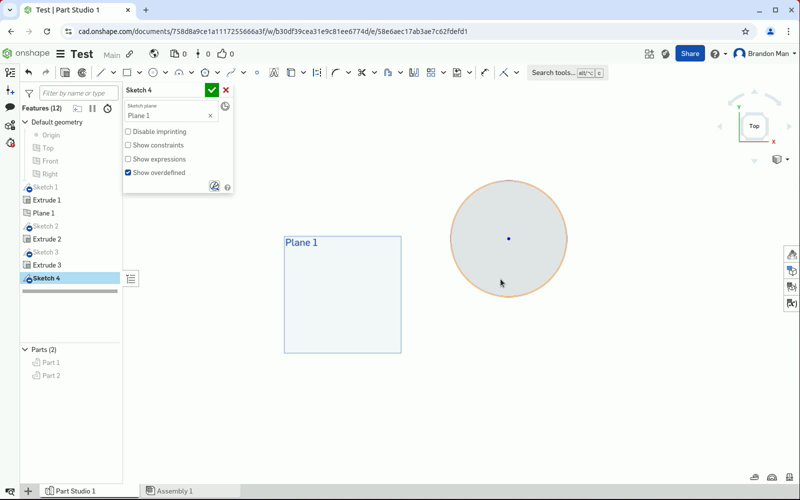
scroll(6)
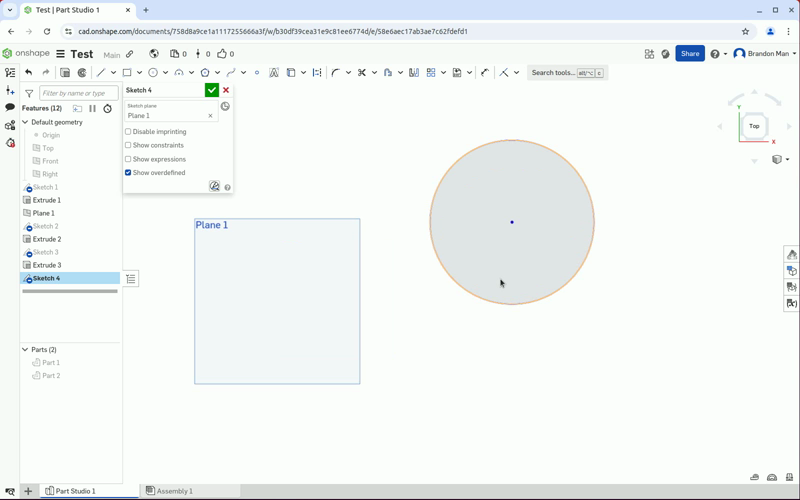
scroll(6)
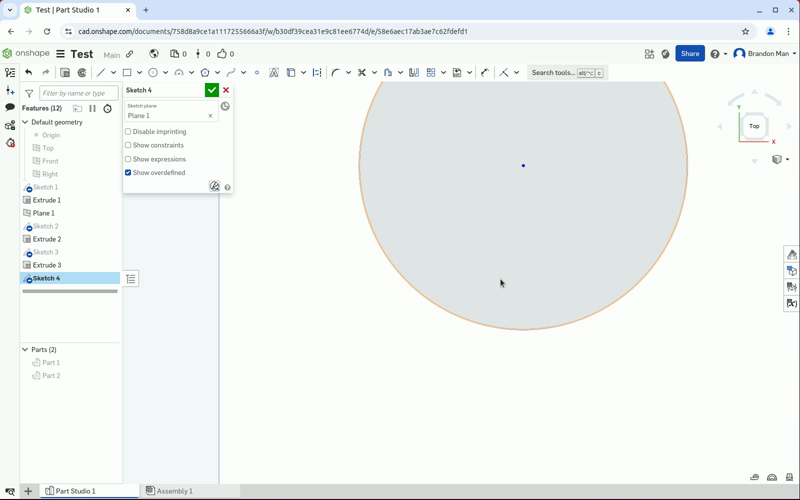
click(500, 278)
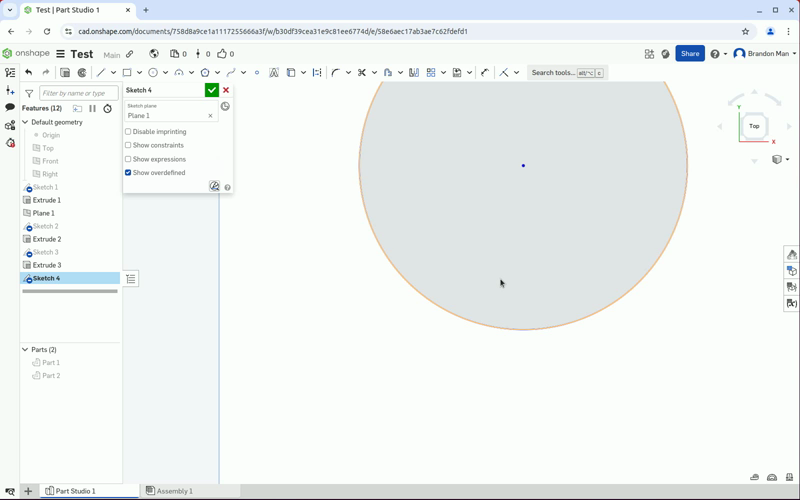
scroll(-6)
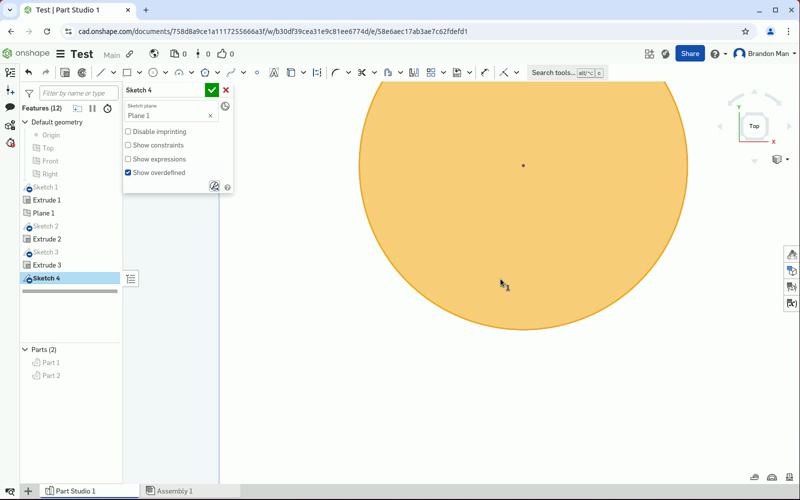
scroll(-6)
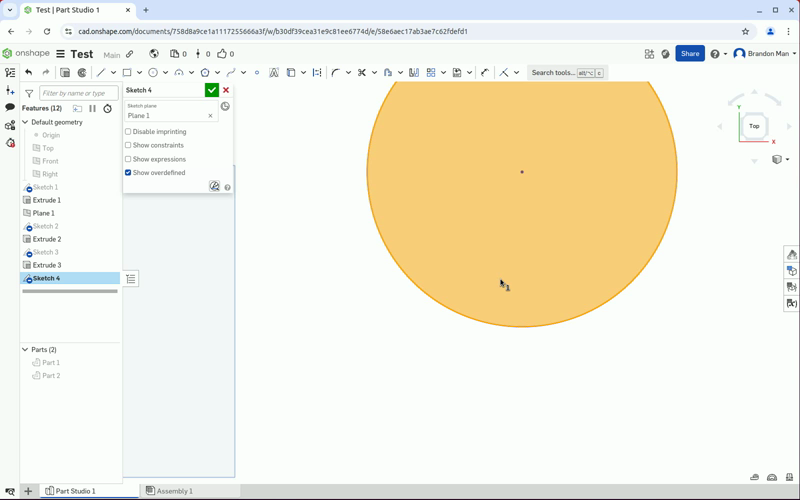
scroll(-6)
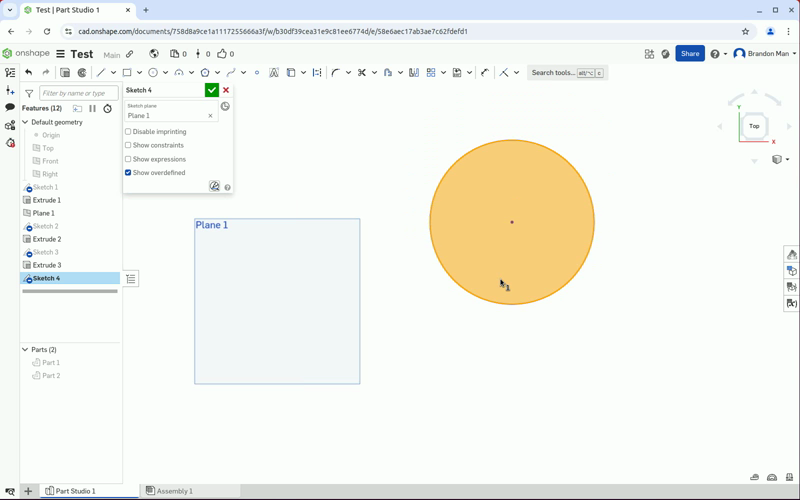
scroll(-6)
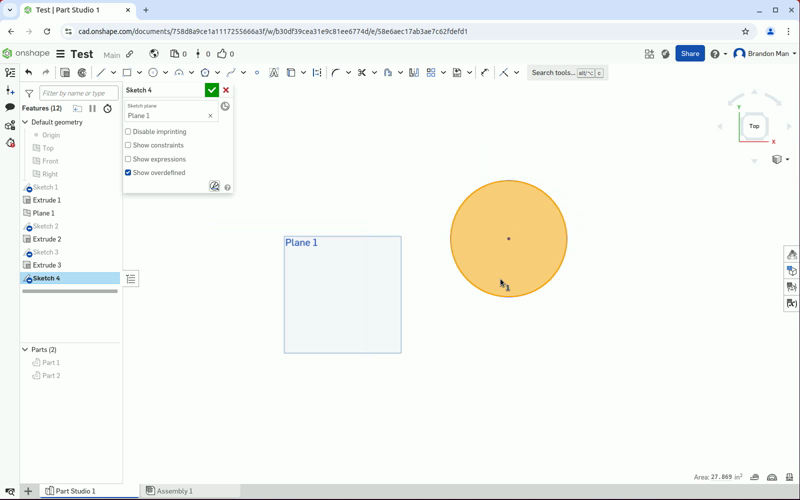
scroll(-6)
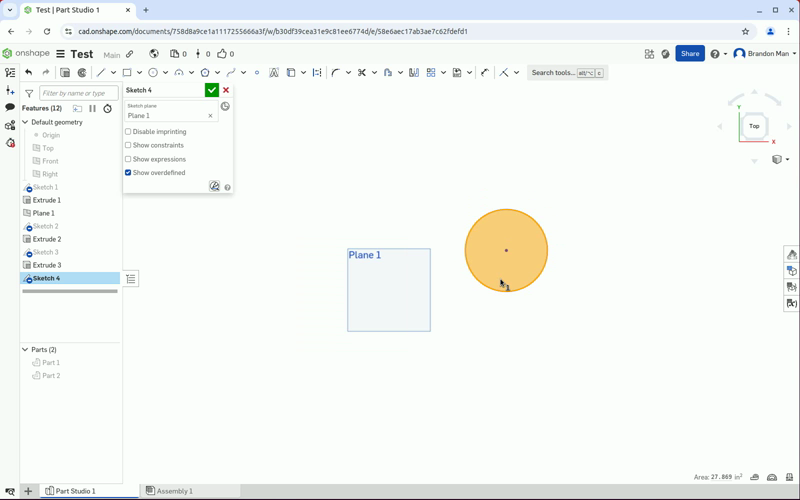
scroll(-6)
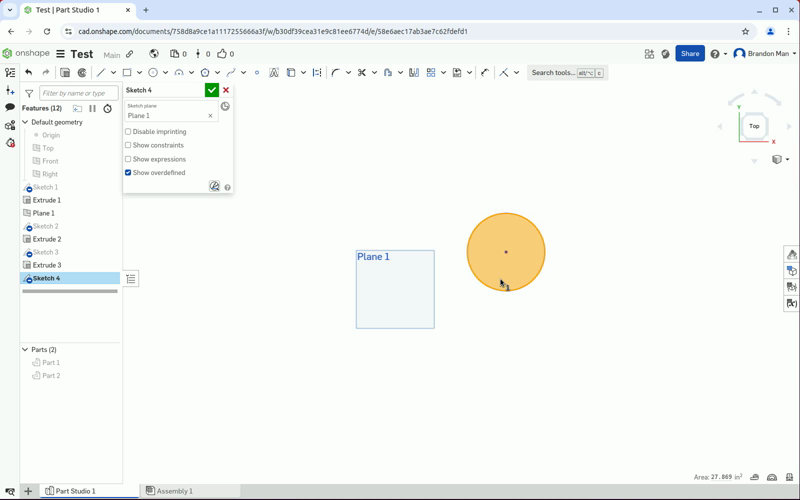
scroll(-6)
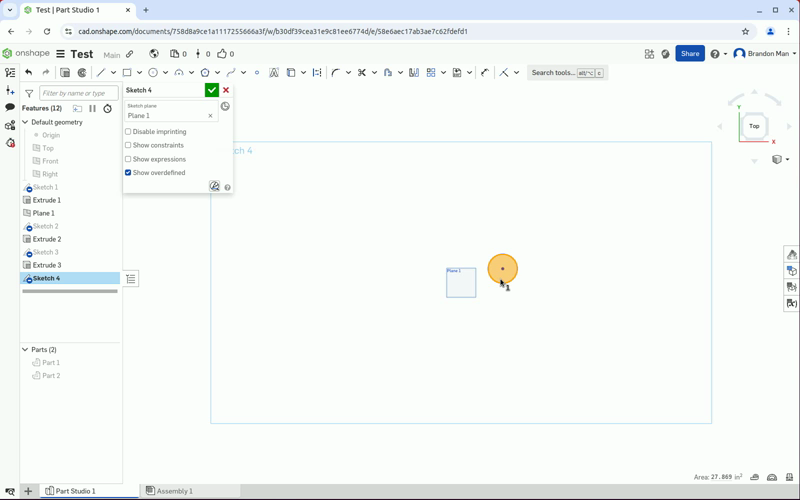
mouse_move(73, 352)
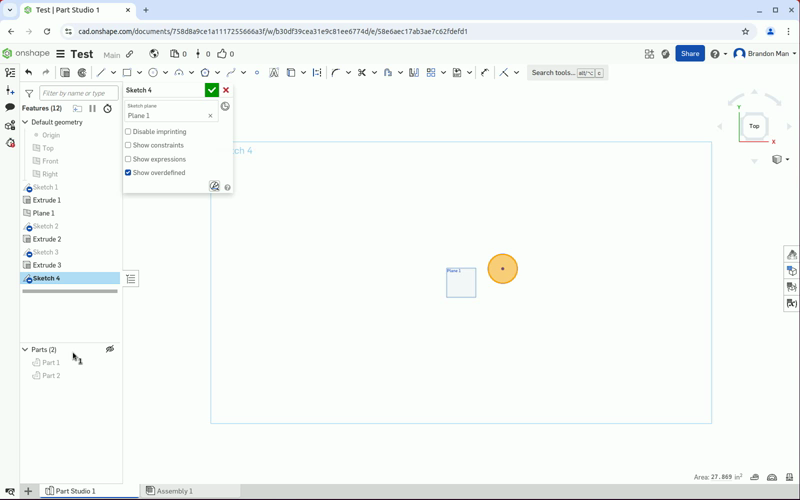
key(shift+y)
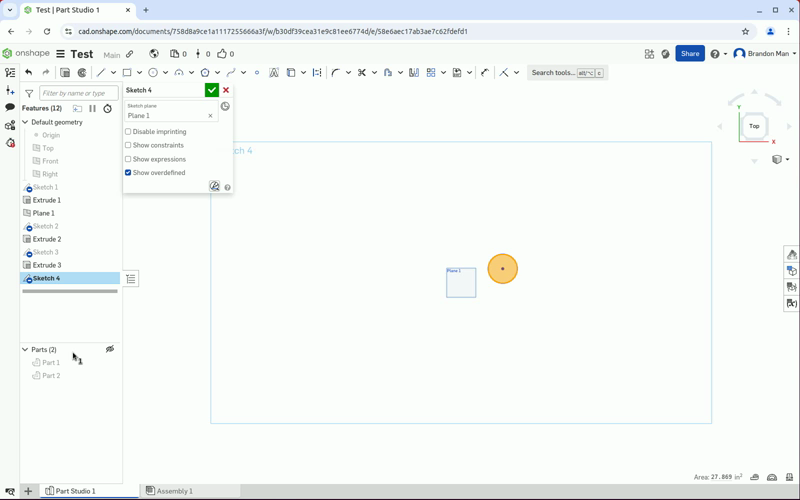
key(shift+e)
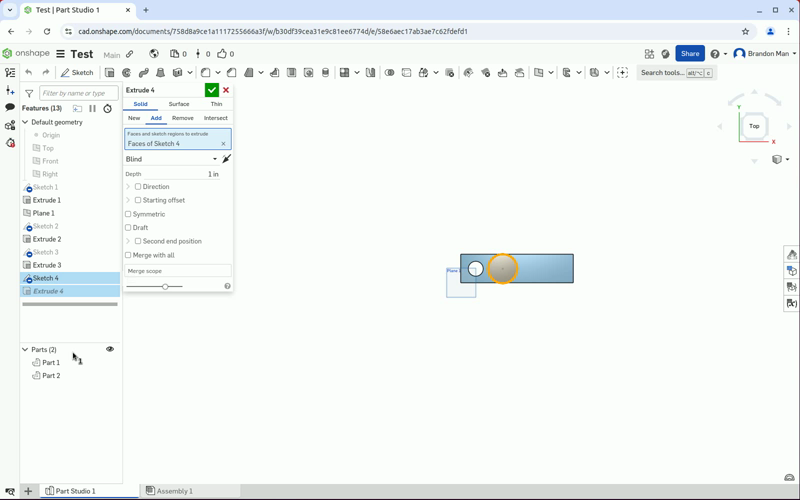
mouse_move(143, 106)
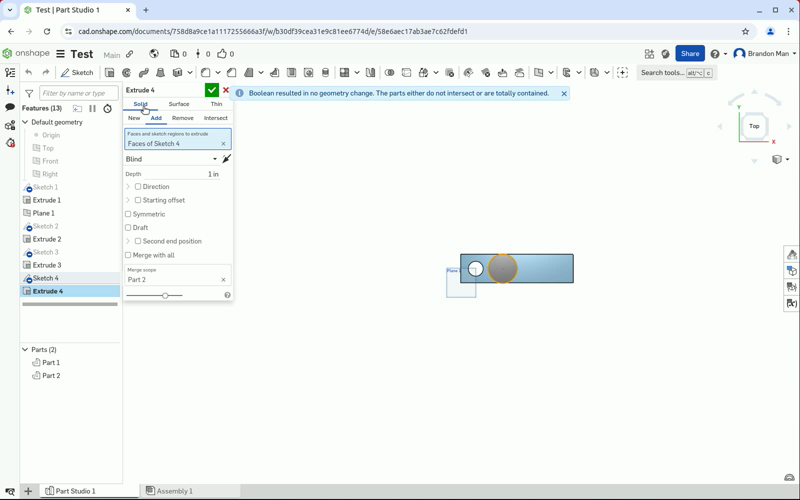
click(143, 106)
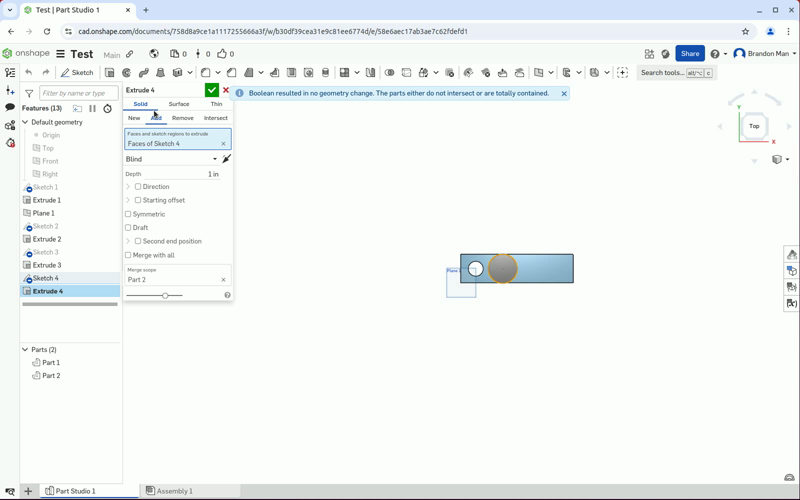
mouse_move(186, 120)
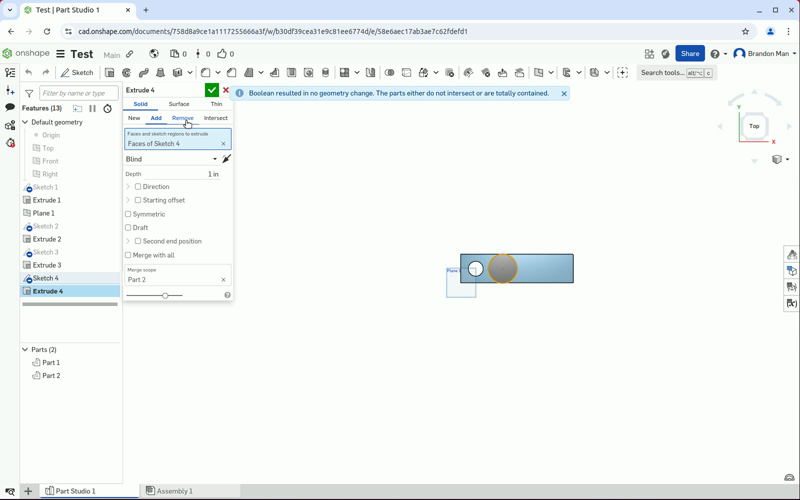
click(186, 120)
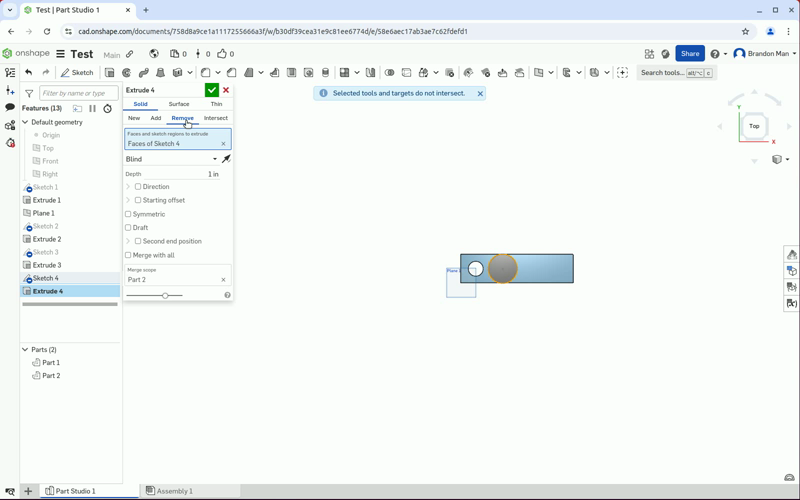
key(tab, 4)
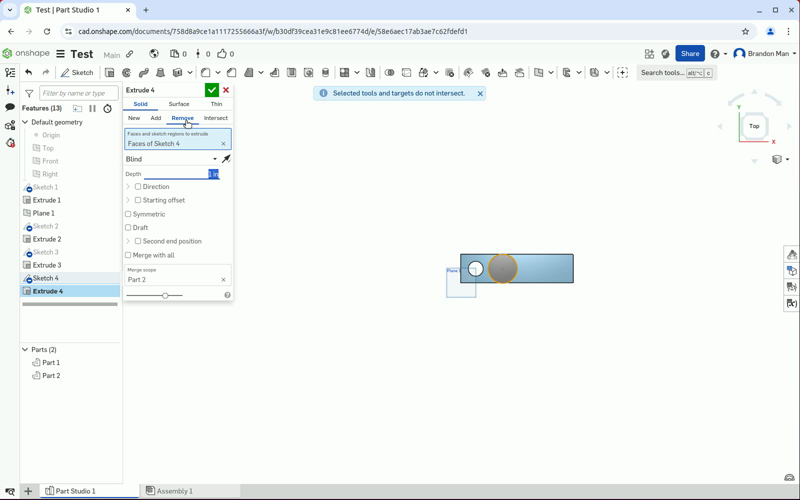
text(5.777)
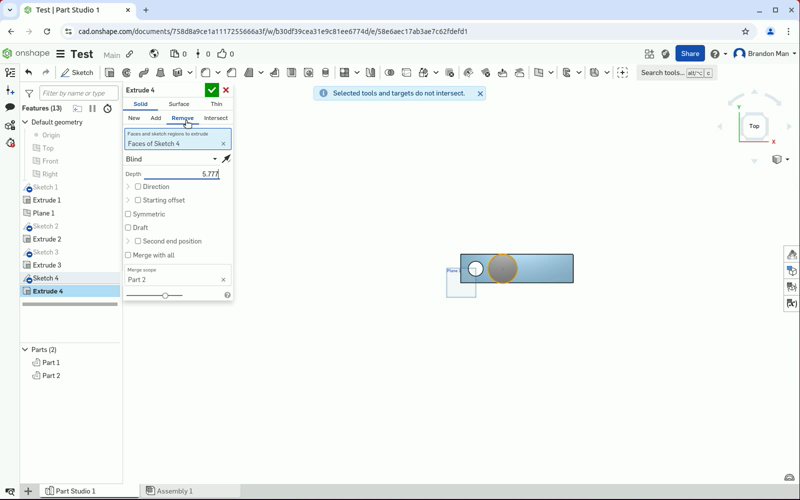
key(tab, 6)
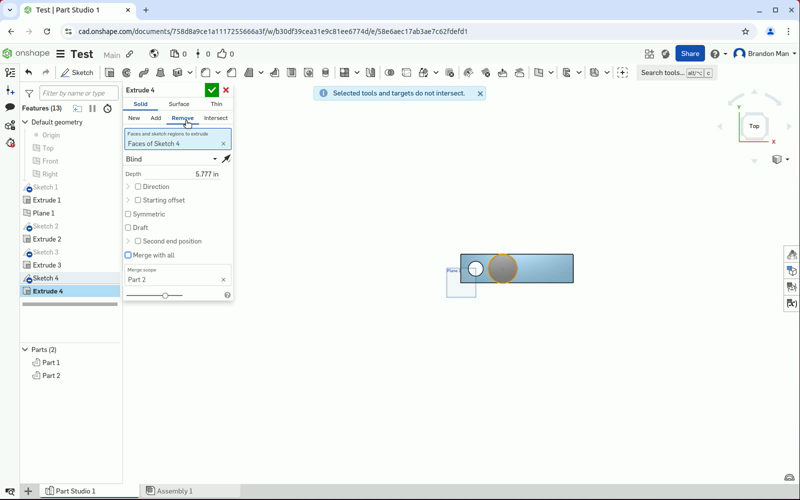
key(space)
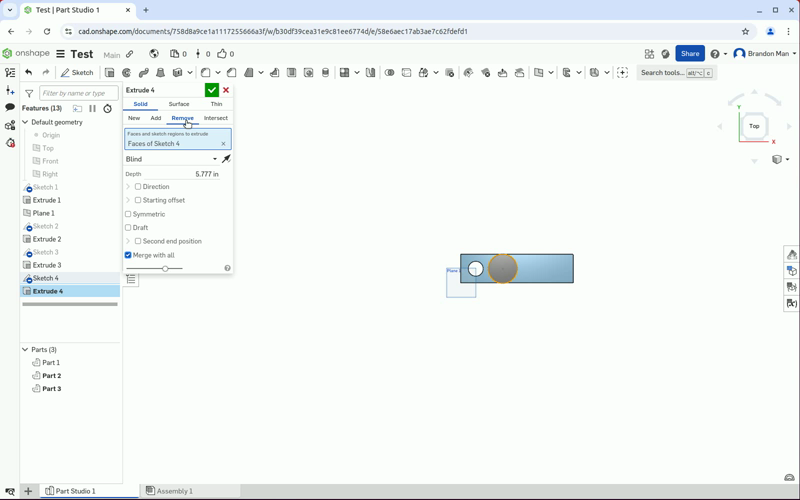
key(enter)
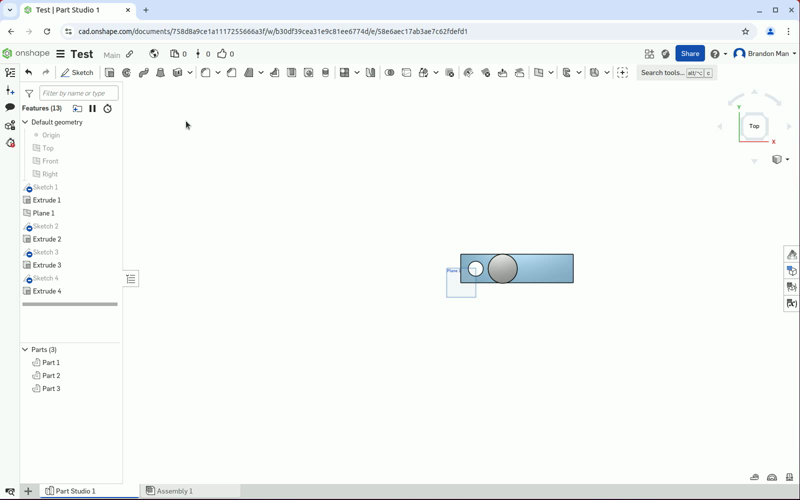
key(shift+h)
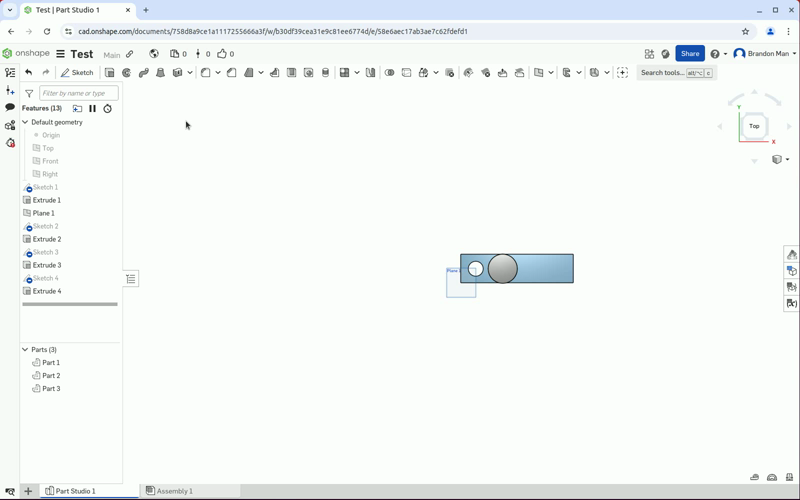
key(shift+h)
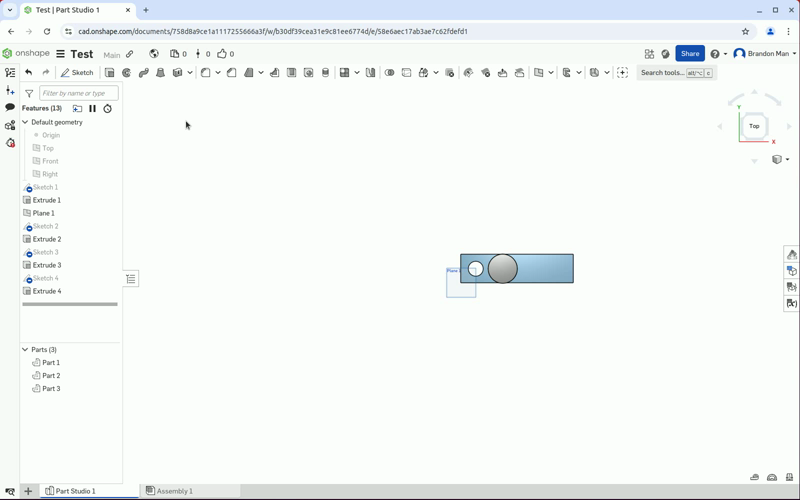
mouse_move(73, 189)
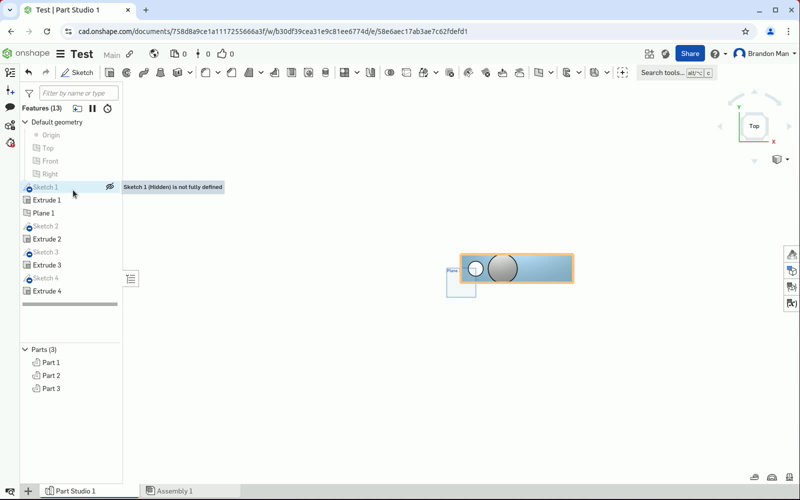
click(73, 189)
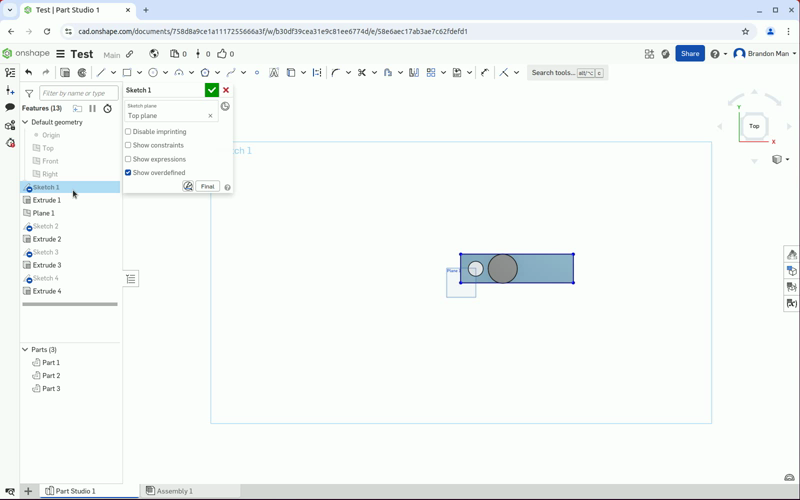
mouse_move(229, 92)
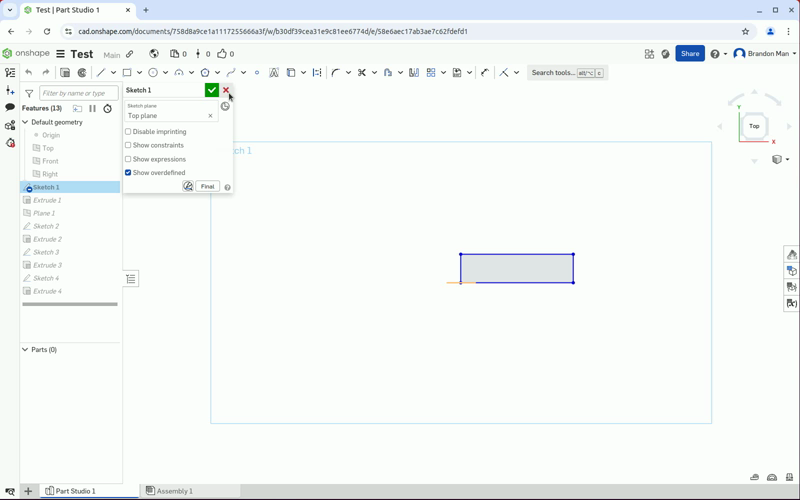
click(229, 92)
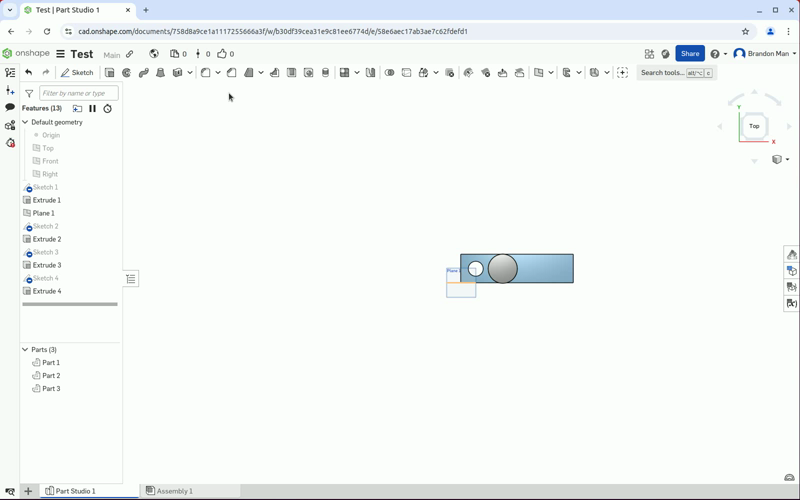
mouse_move(541, 75)
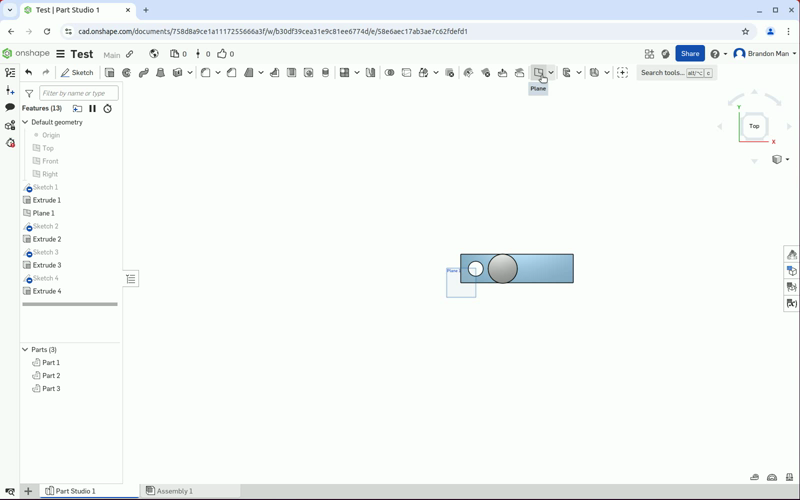
click(541, 75)
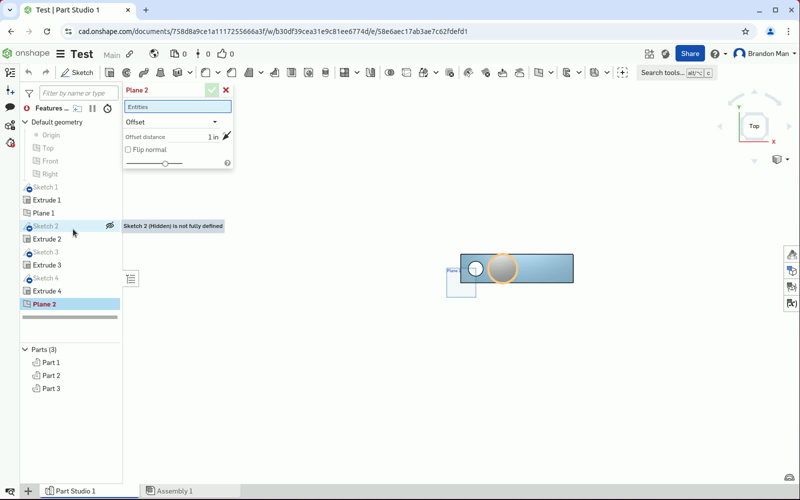
scroll(3)
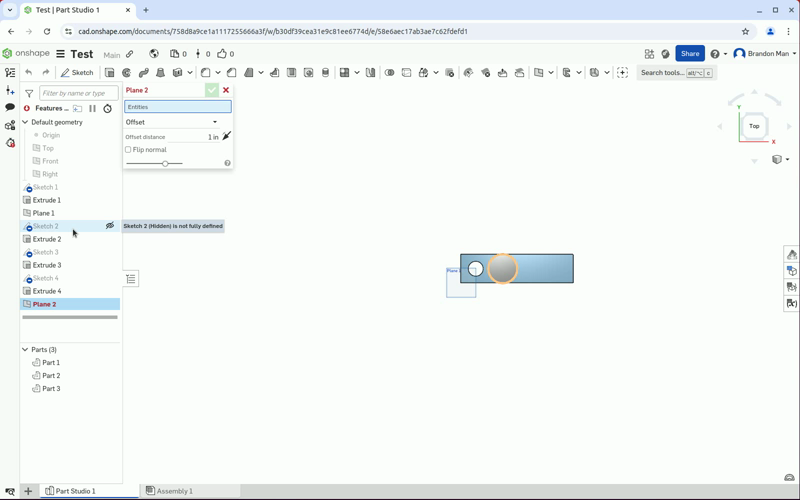
mouse_move(73, 150)
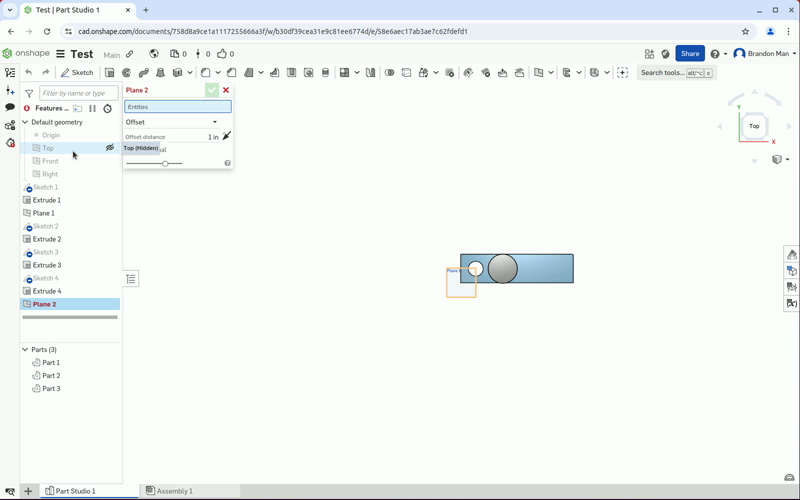
click(73, 150)
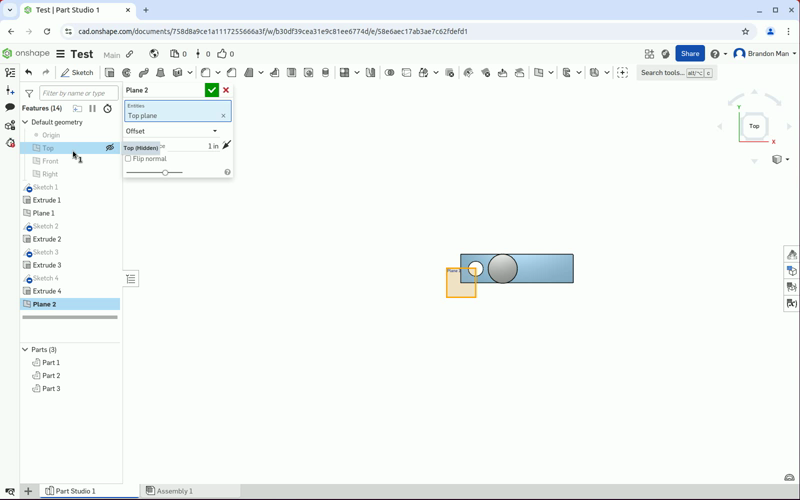
key(tab, 2)
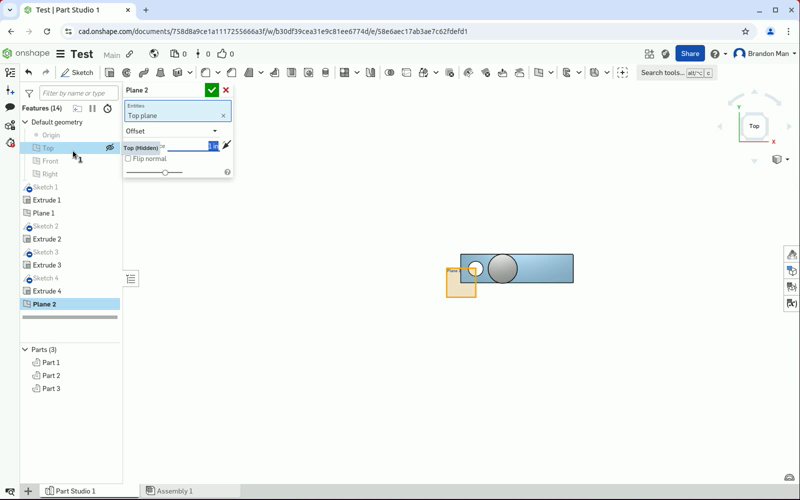
text(11.554)
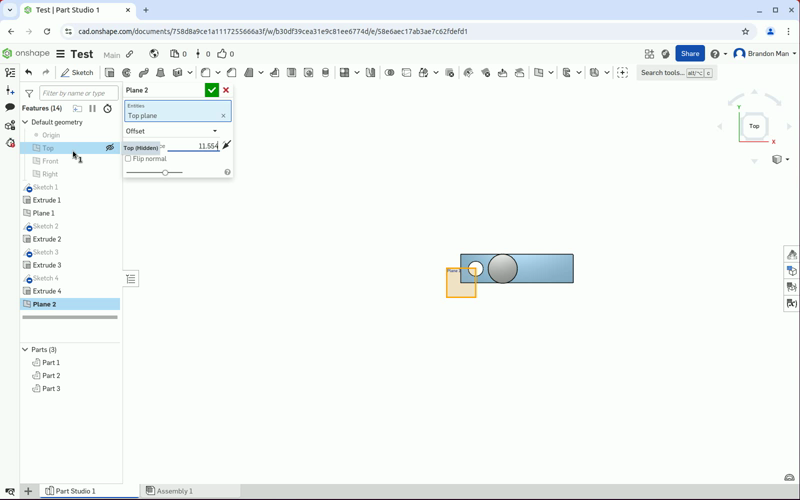
key(enter, 2)
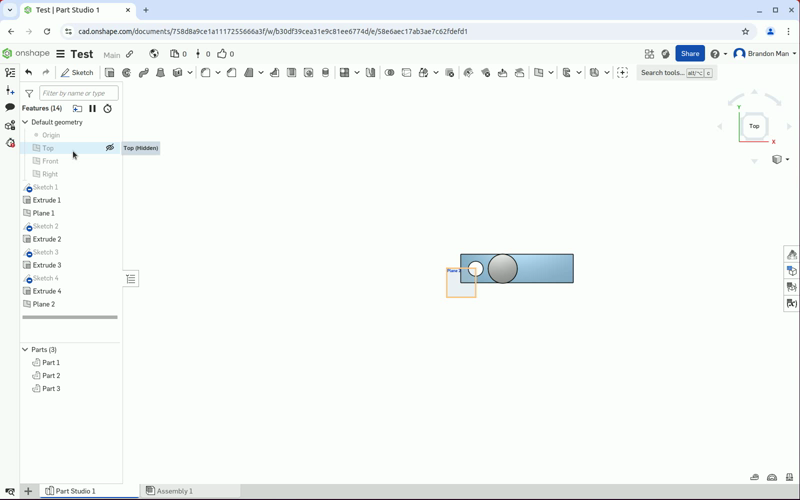
key(shift+s)
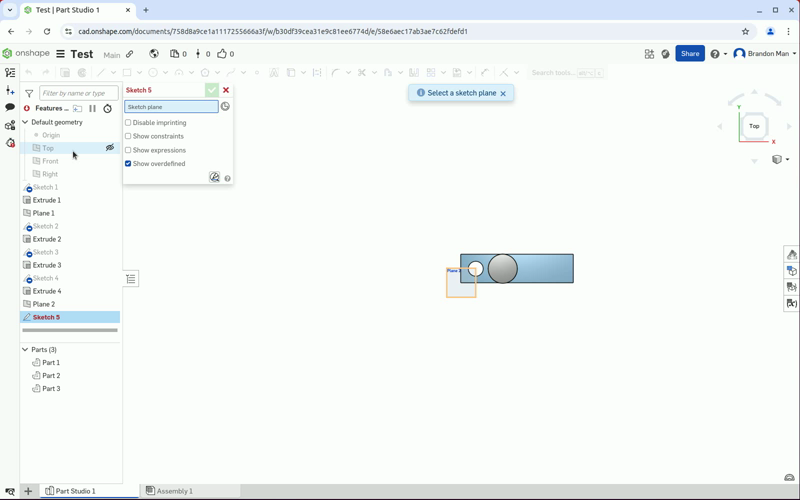
mouse_move(73, 306)
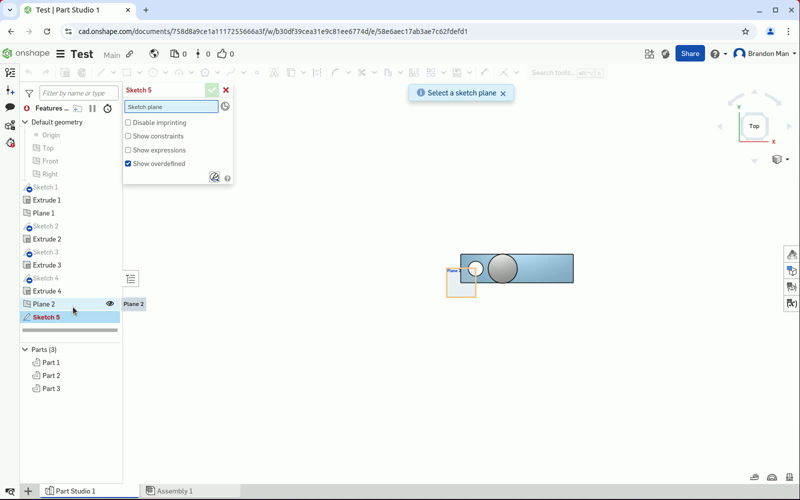
click(73, 306)
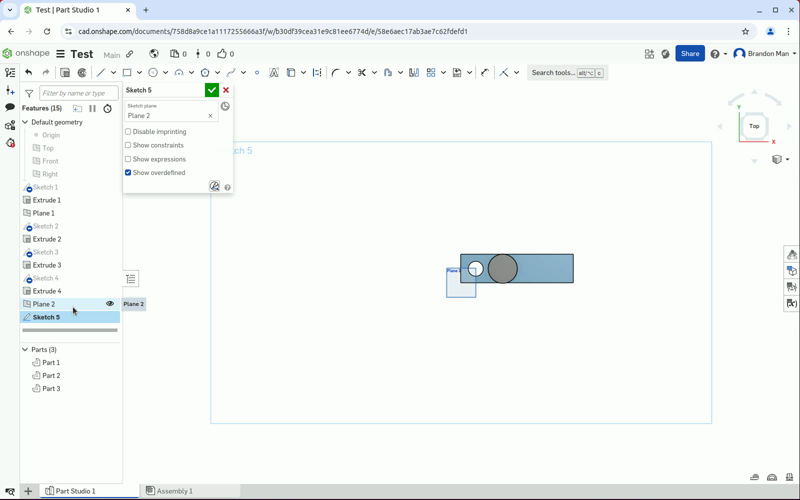
mouse_move(73, 352)
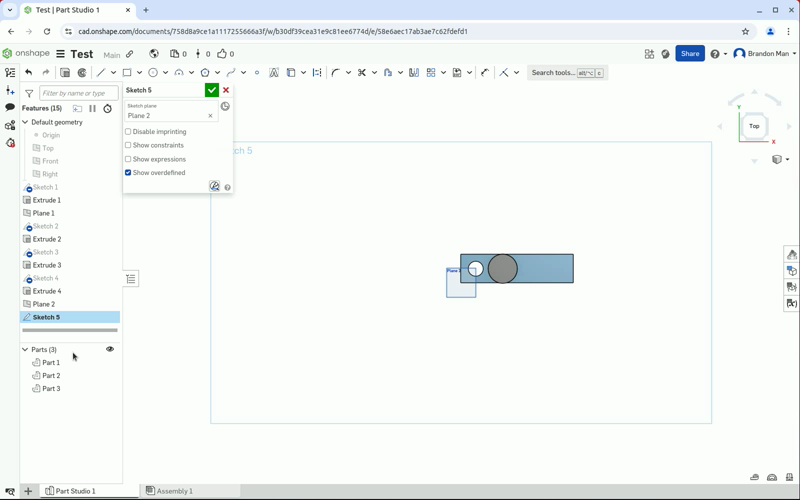
key(y)
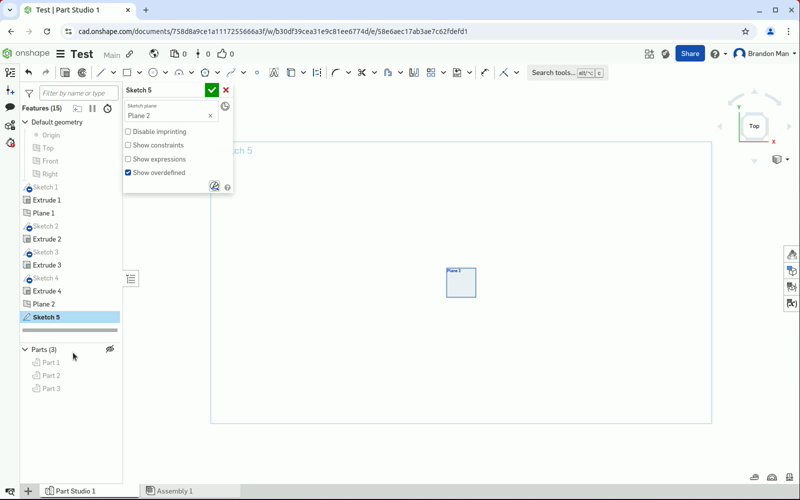
key(c)
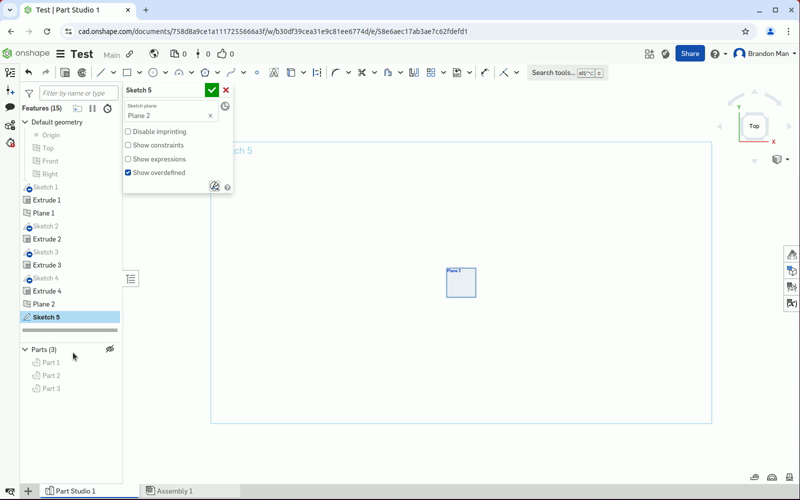
key_down(shift)
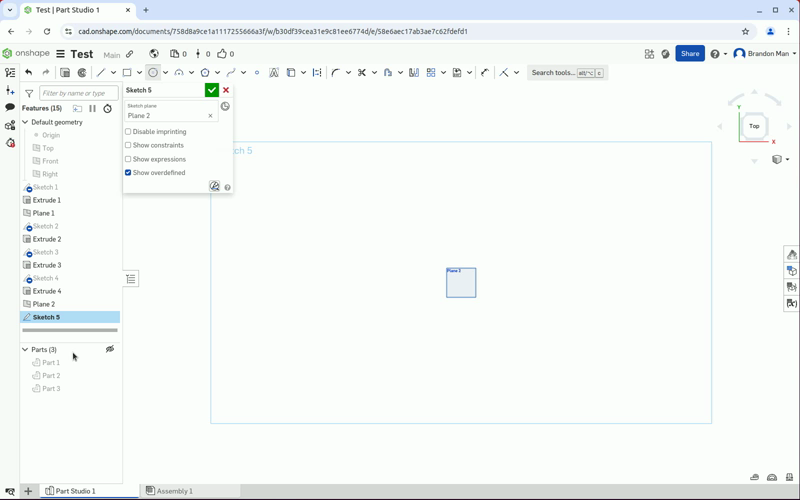
mouse_move(502, 268)
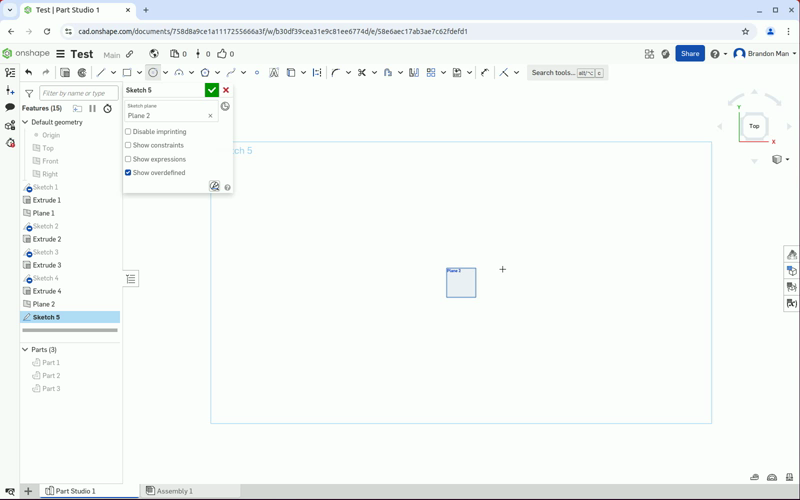
click(502, 268)
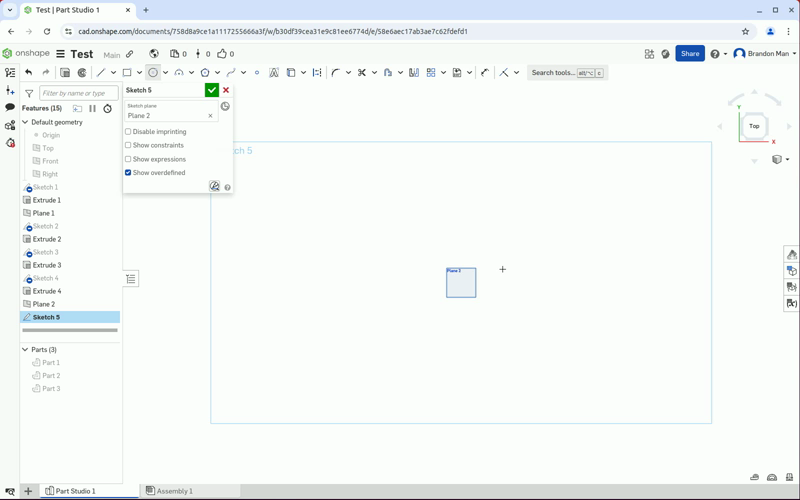
key_up(shift)
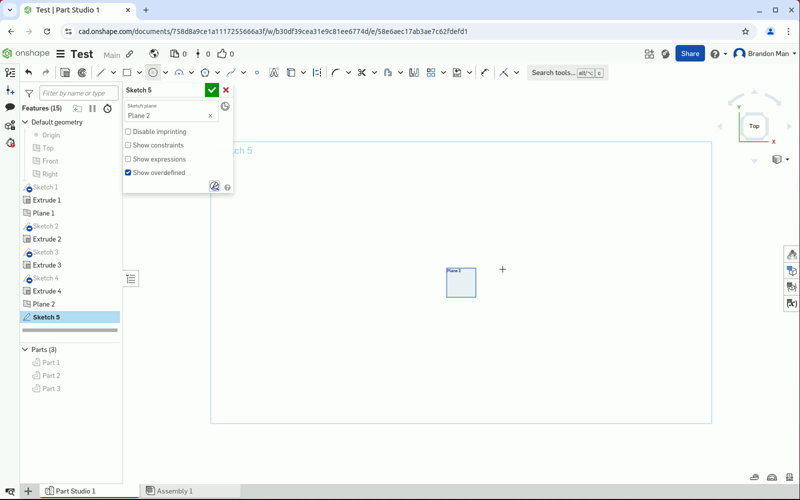
mouse_move(510, 268)
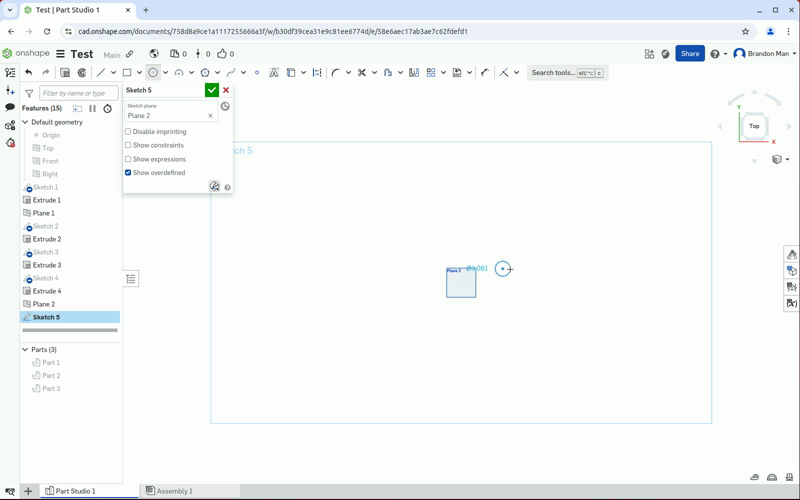
click(510, 268)
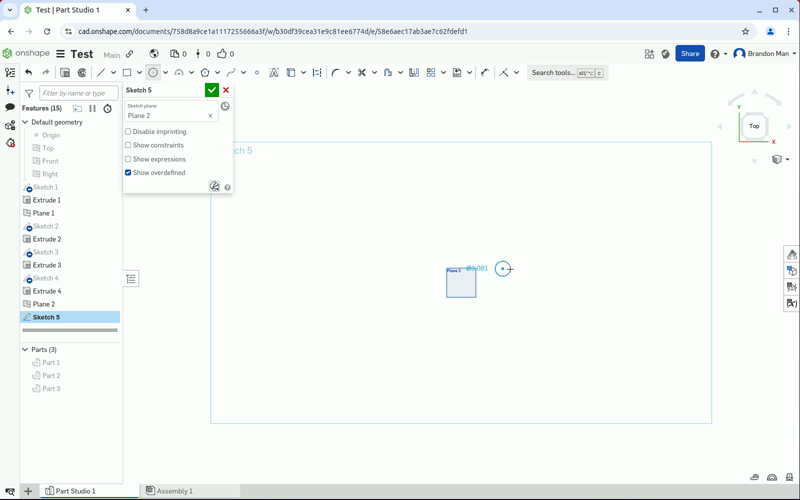
key(esc)
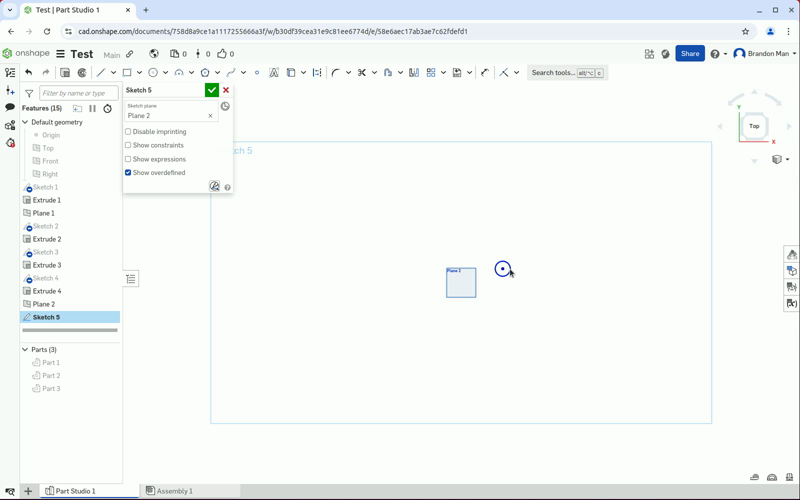
mouse_move(505, 265)
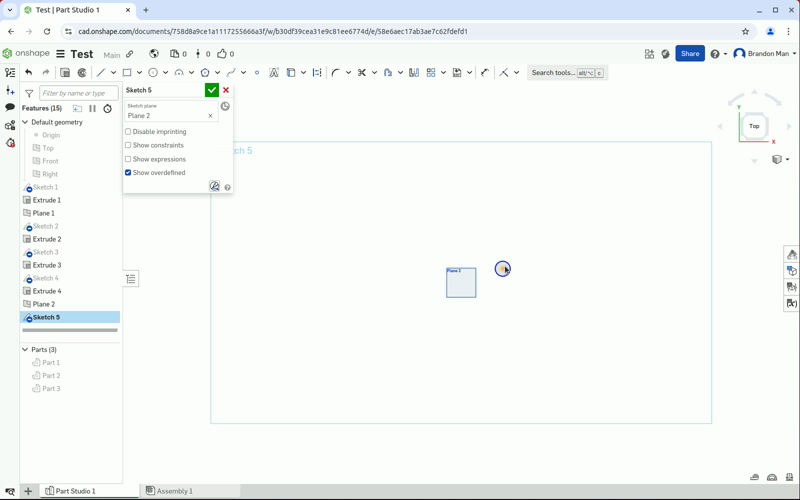
scroll(6)
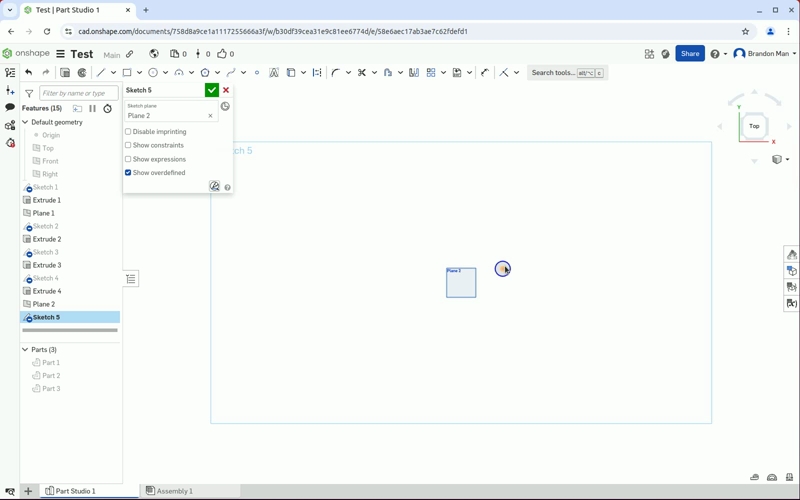
scroll(6)
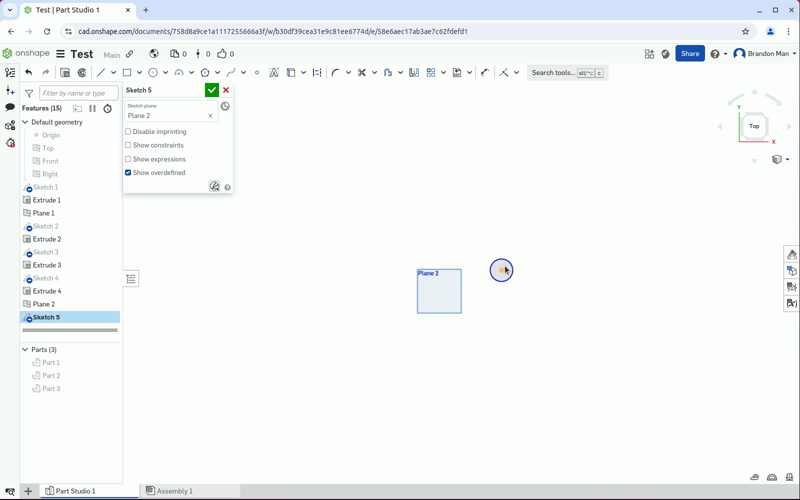
scroll(6)
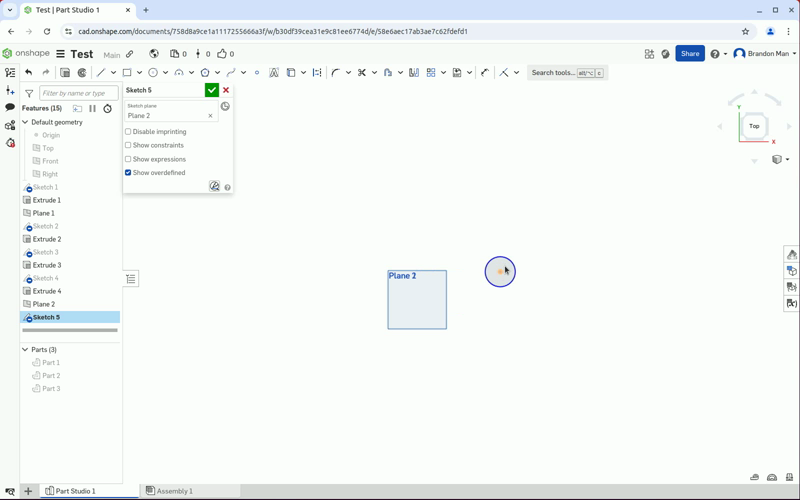
scroll(6)
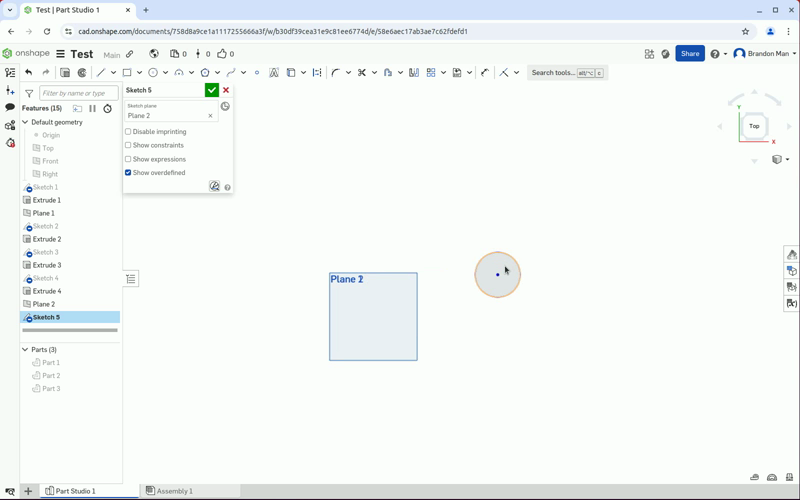
scroll(6)
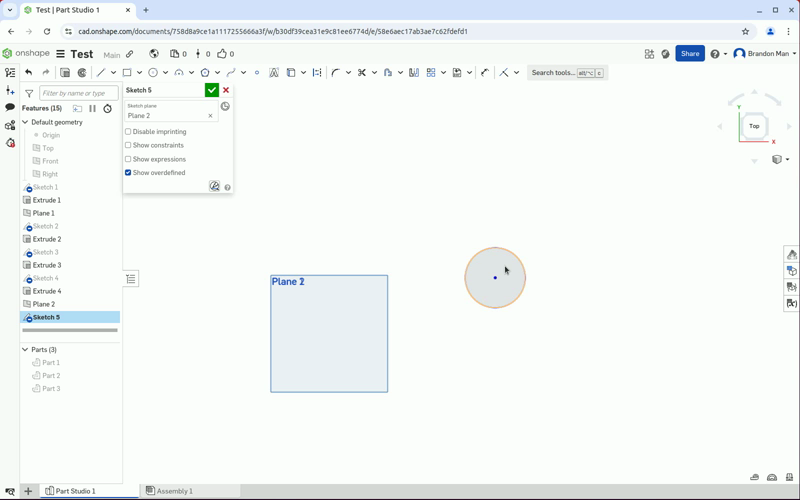
scroll(6)
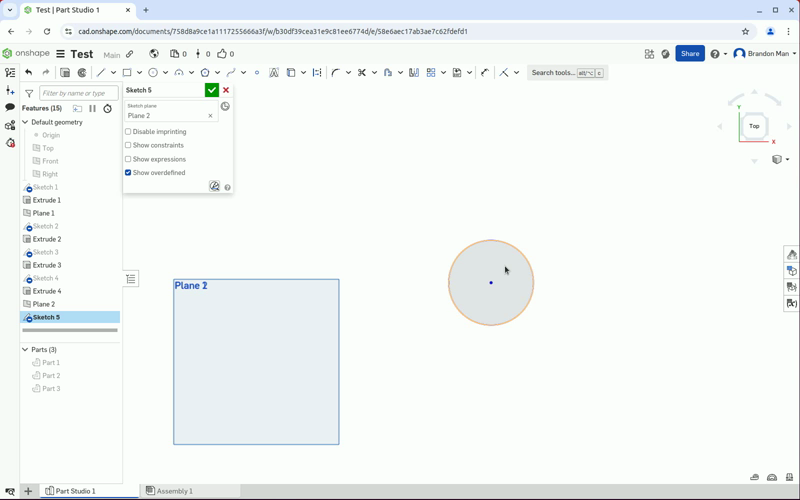
scroll(6)
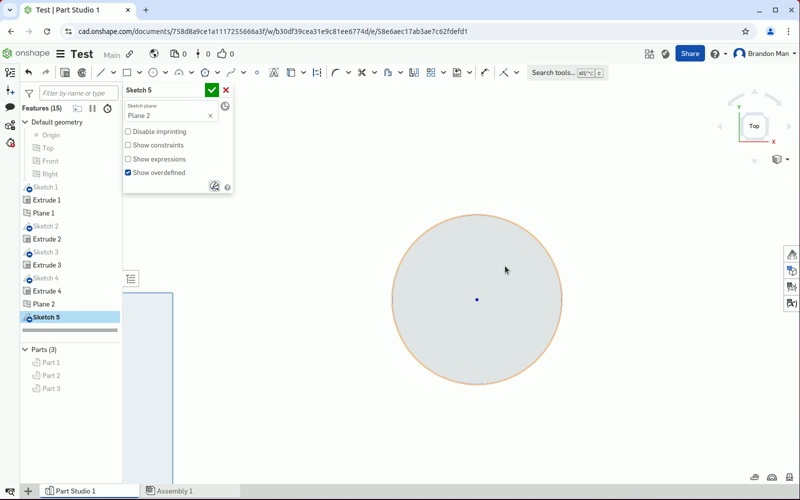
click(505, 265)
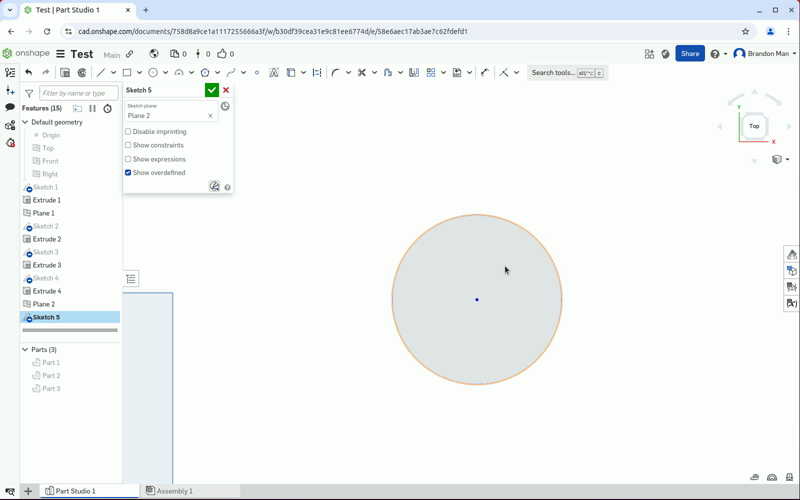
scroll(-6)
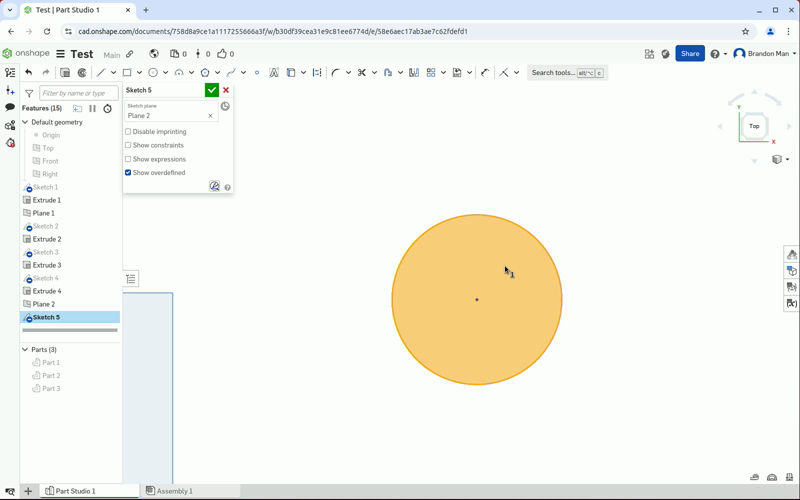
scroll(-6)
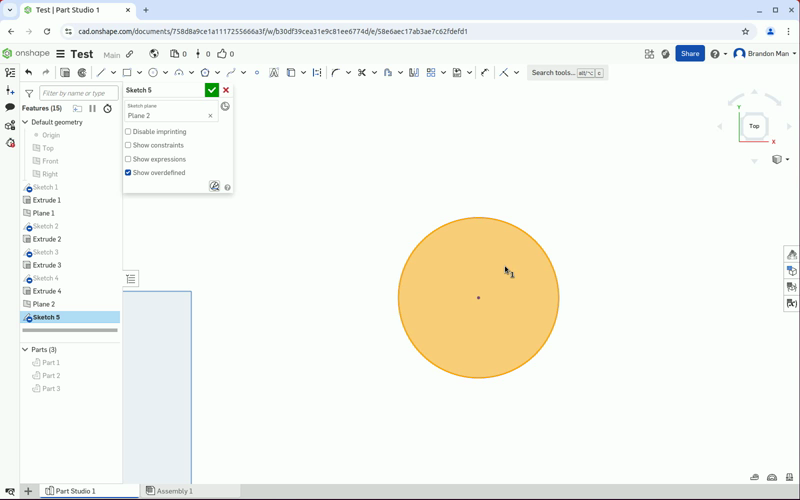
scroll(-6)
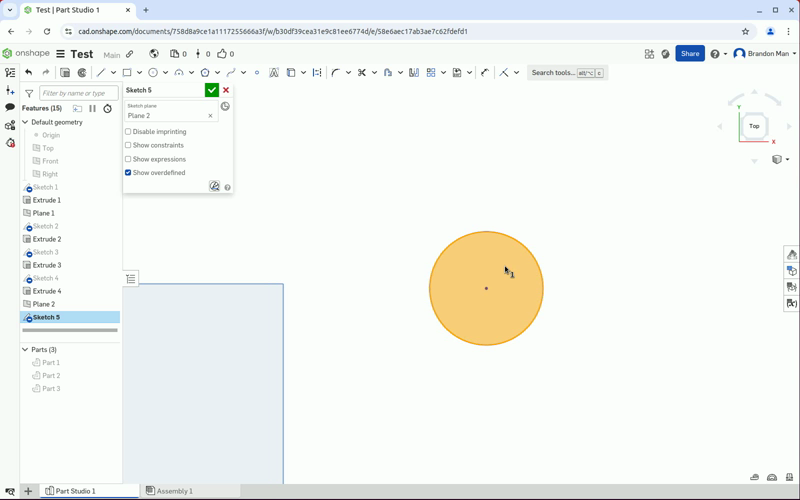
scroll(-6)
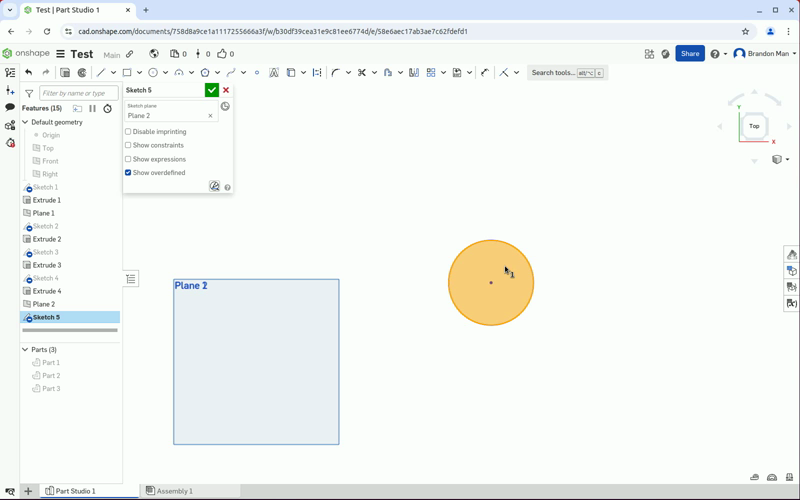
scroll(-6)
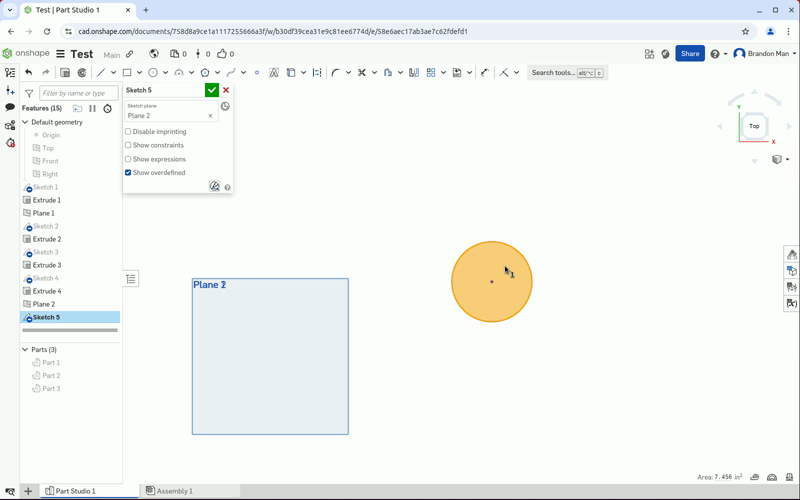
scroll(-6)
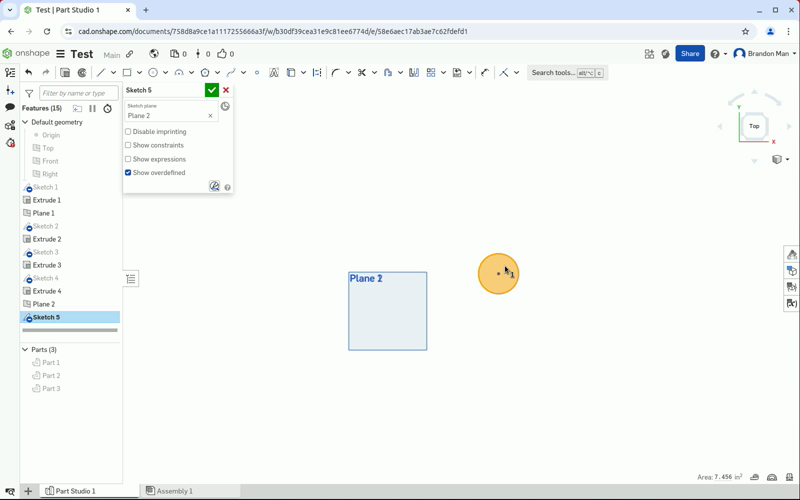
scroll(-6)
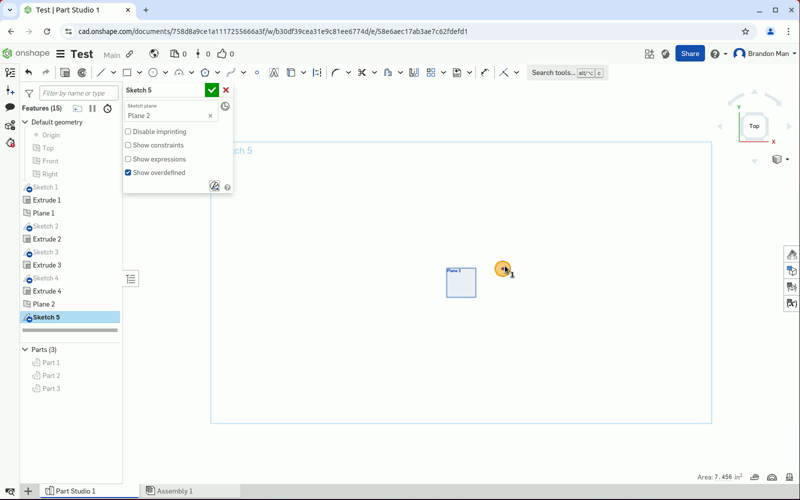
mouse_move(73, 352)
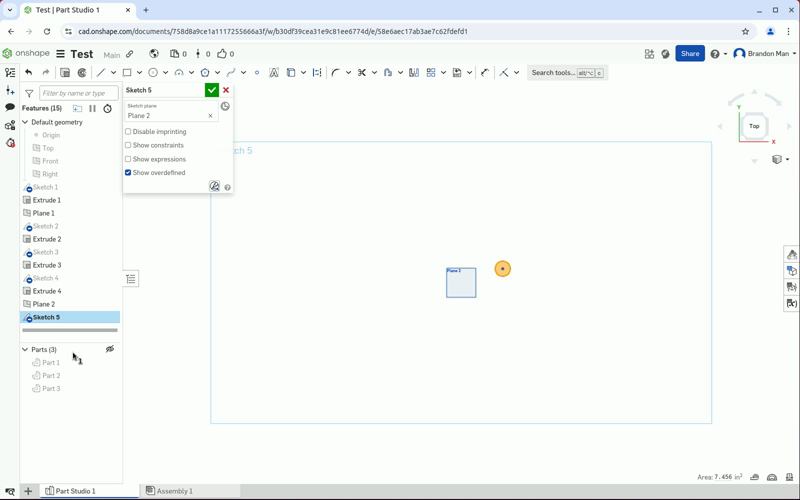
key(shift+y)
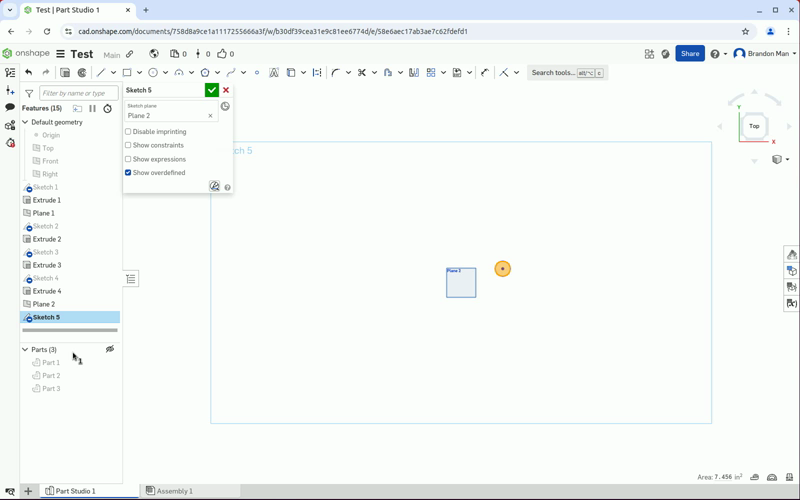
key(shift+e)
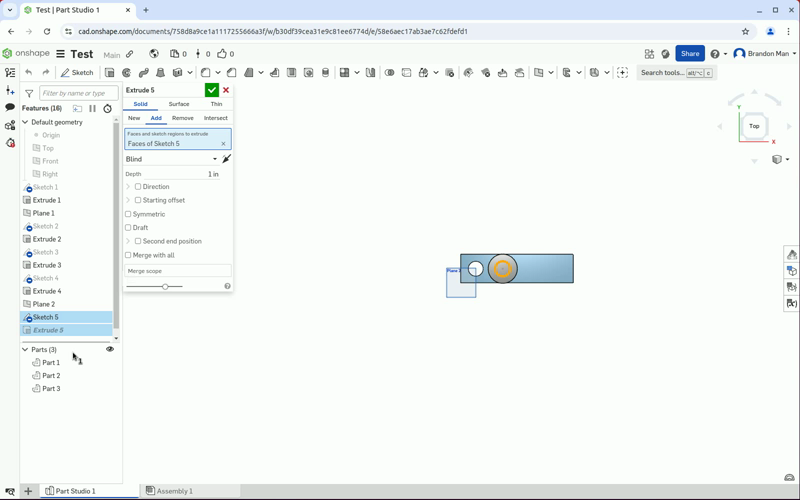
mouse_move(143, 106)
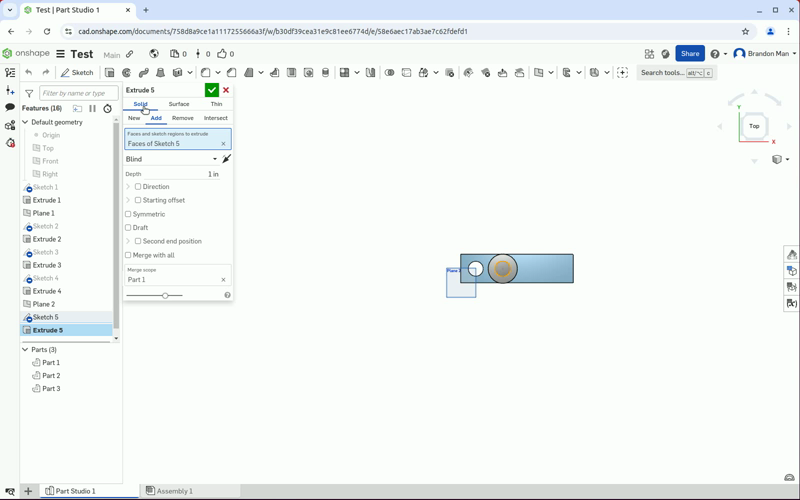
click(143, 106)
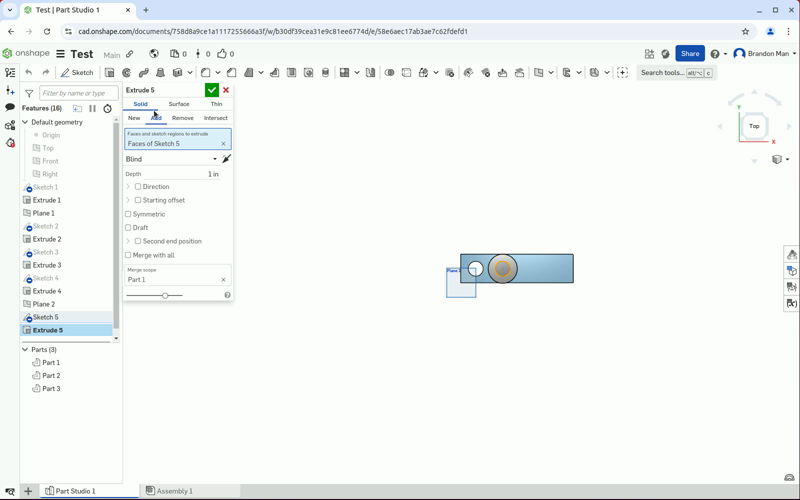
mouse_move(186, 120)
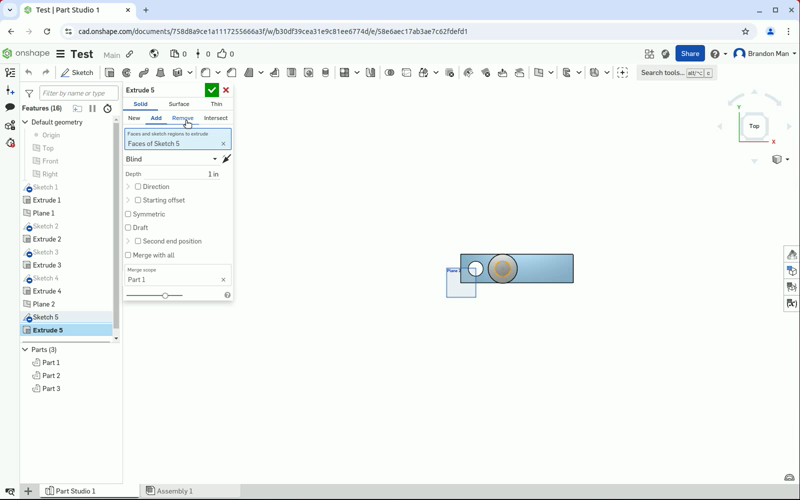
click(186, 120)
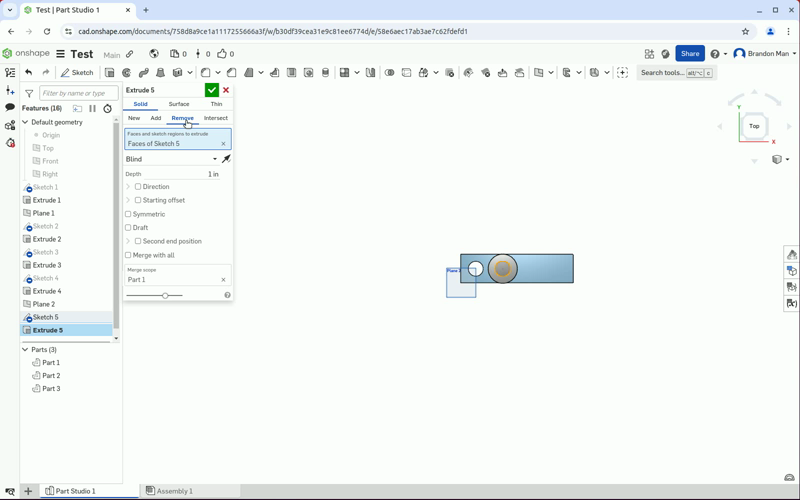
key(tab, 4)
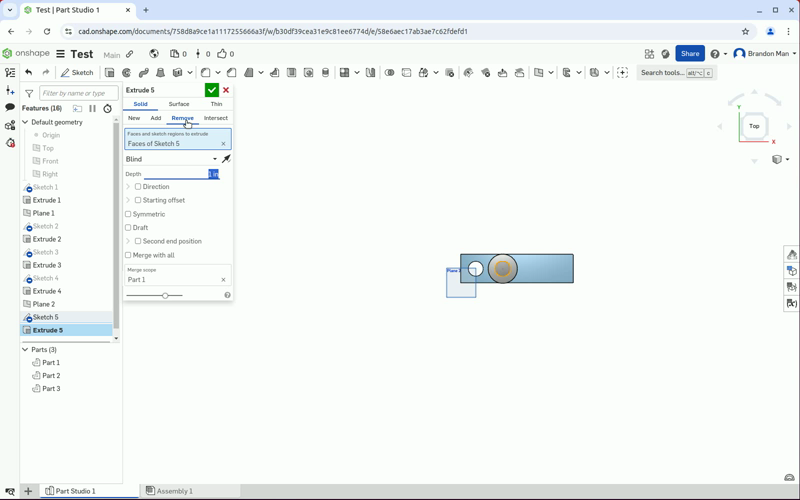
text(11.554)
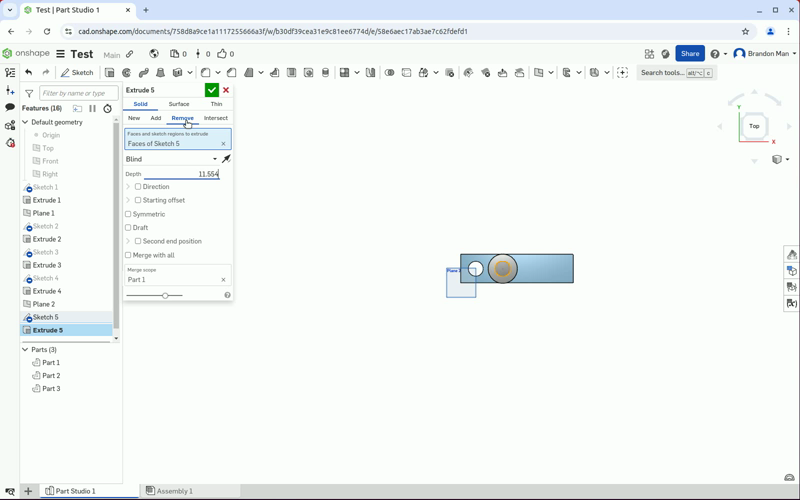
key(tab, 6)
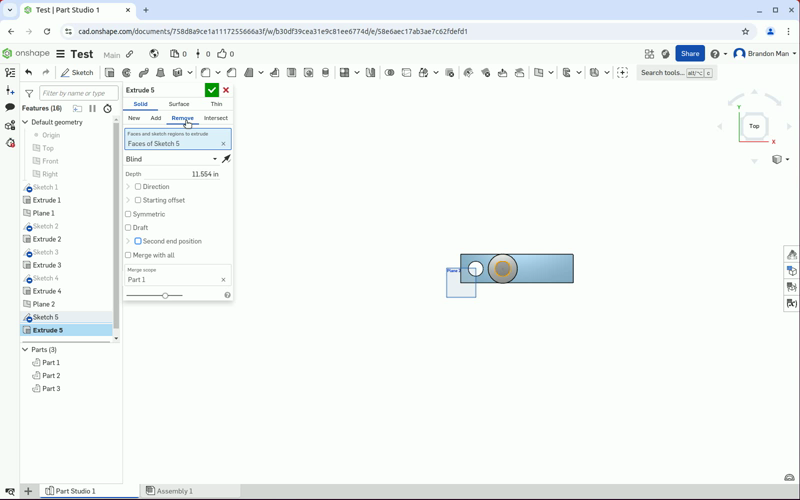
key(space)
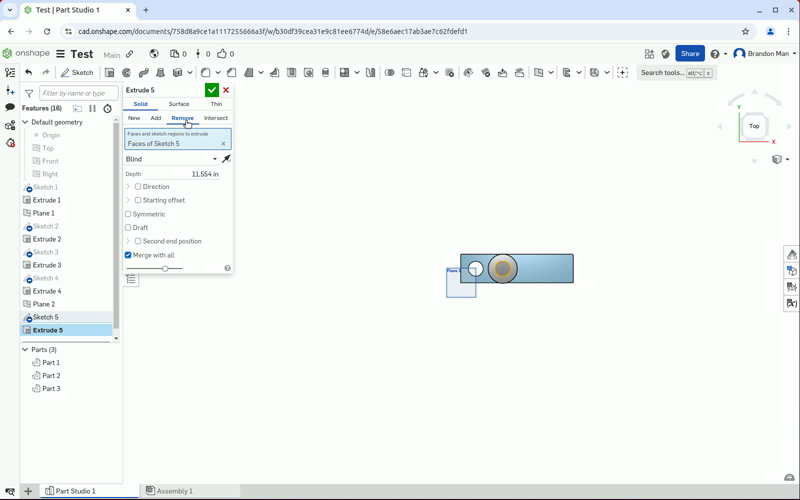
key(enter)
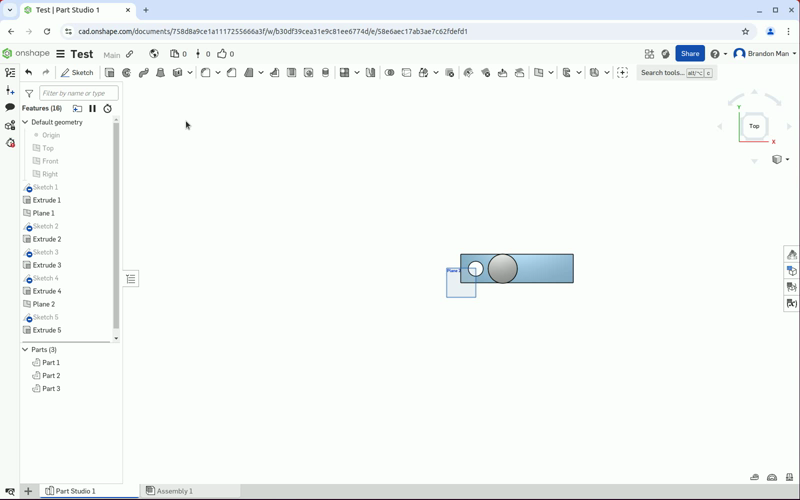
key(shift+h)
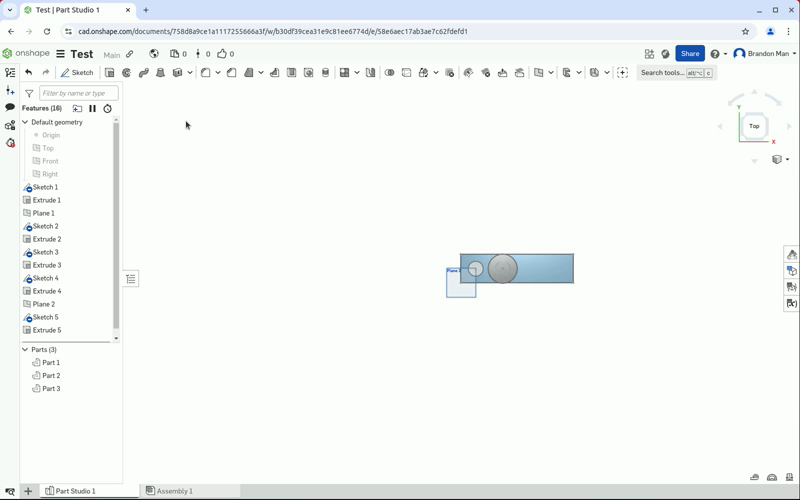
key(shift+h)
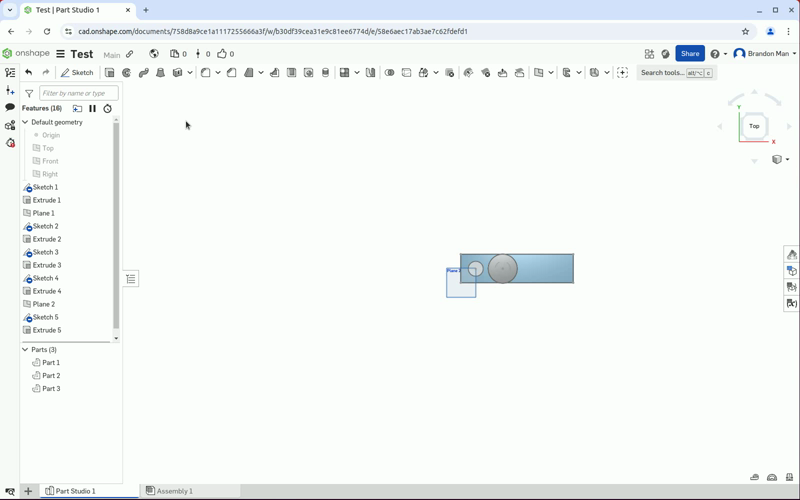
key(shift+7)
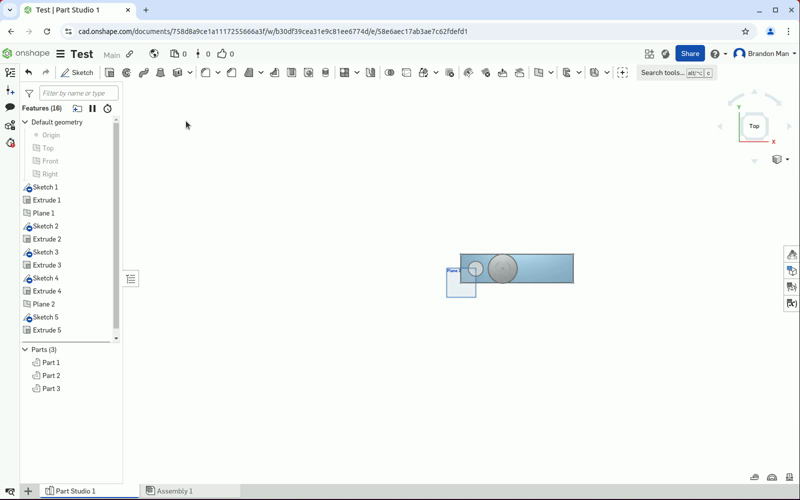
key(up, 3)
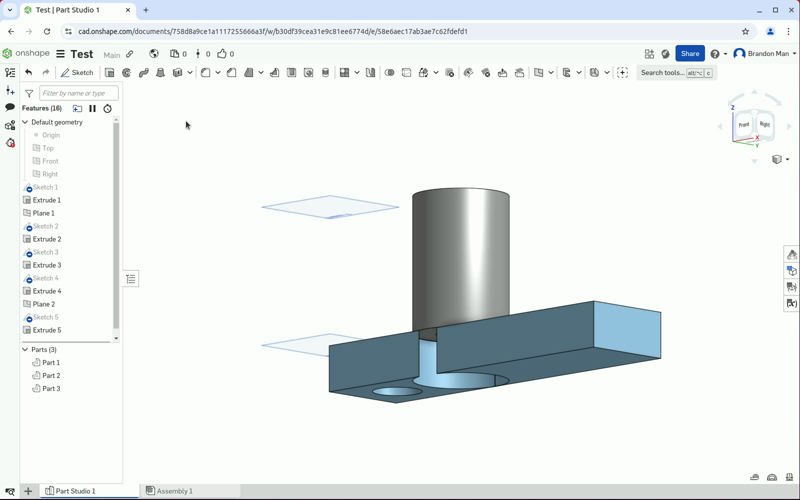
key(left, 3)
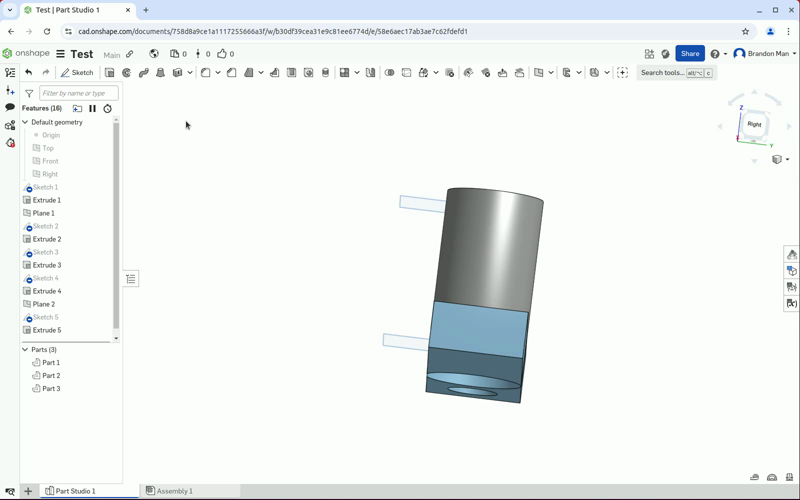
key(right, 3)
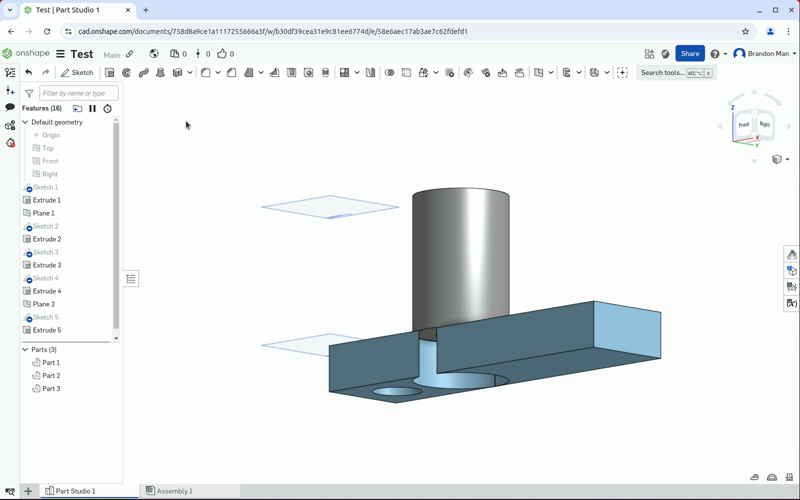
key(down, 3)
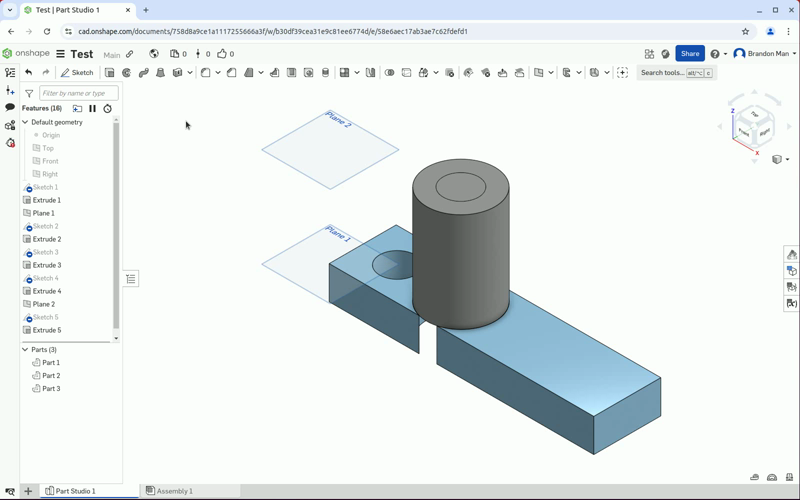
mouse_move(69, 189)
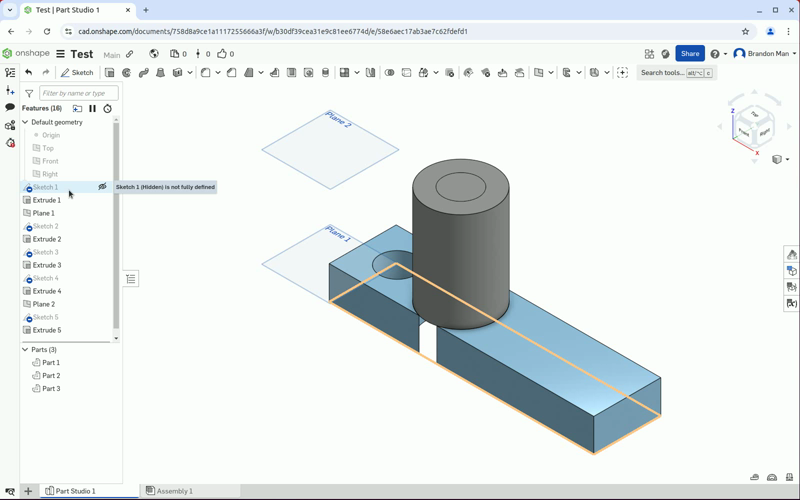
click(69, 189)